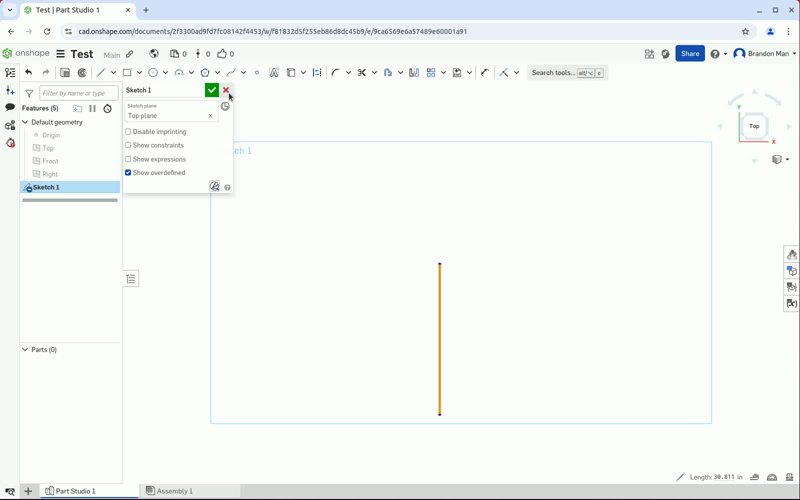
key(shift+h)
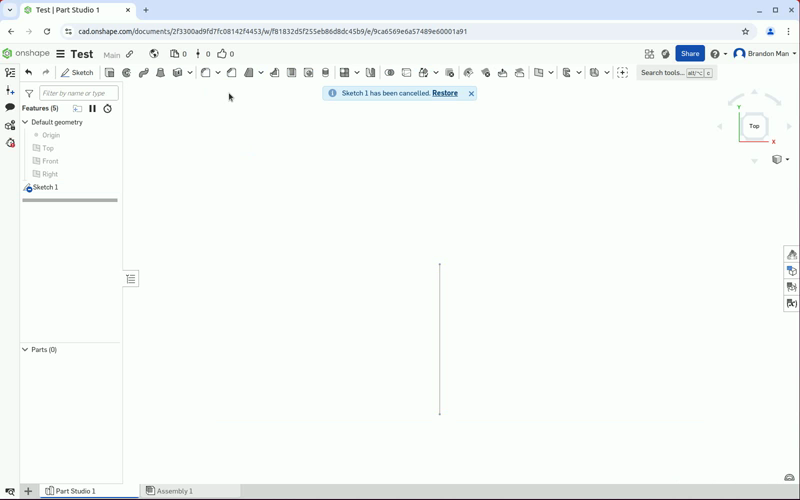
key(shift+s)
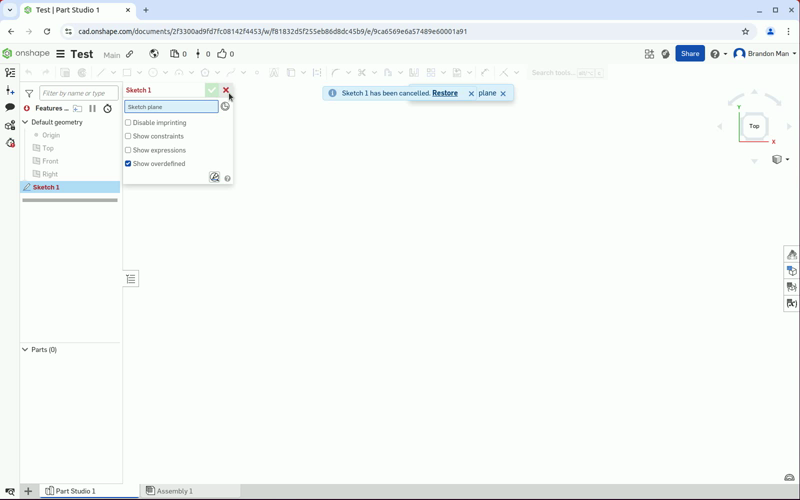
mouse_move(73, 150)
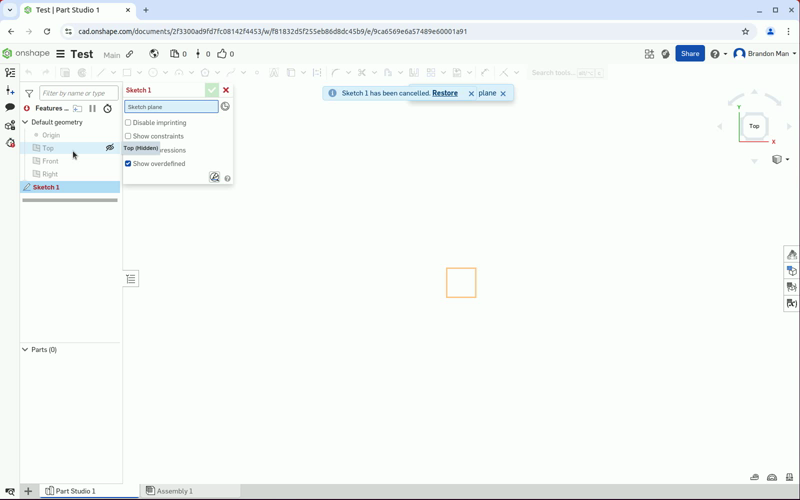
click(73, 150)
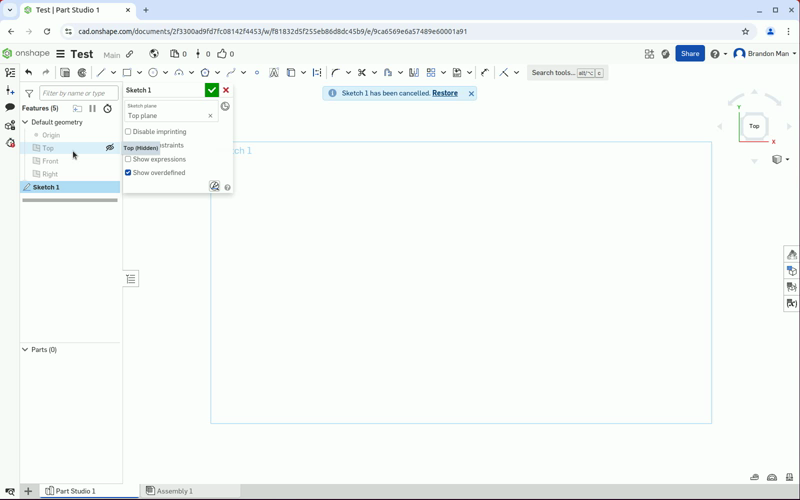
mouse_move(73, 352)
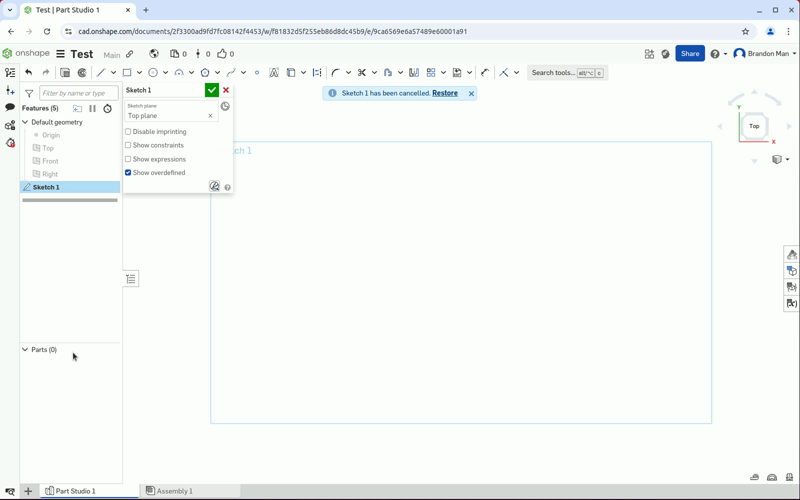
key(y)
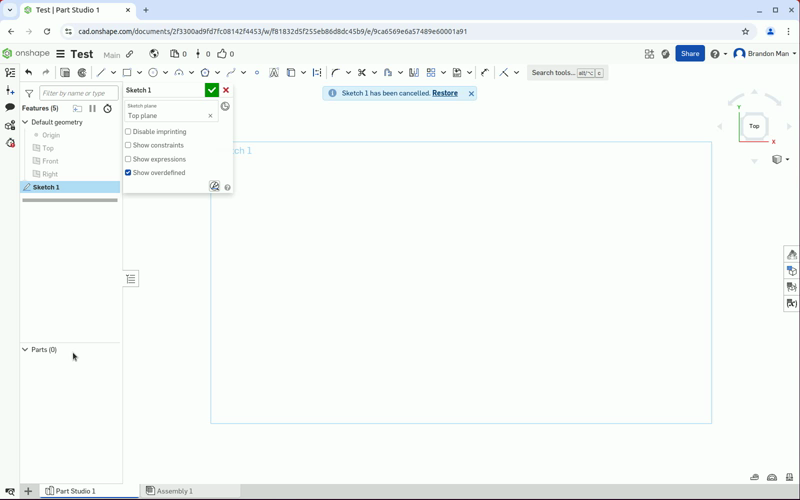
key(l)
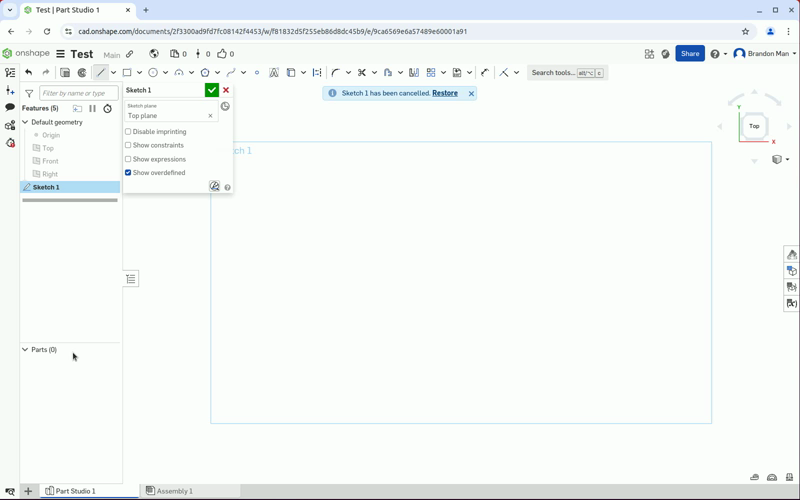
key_down(shift)
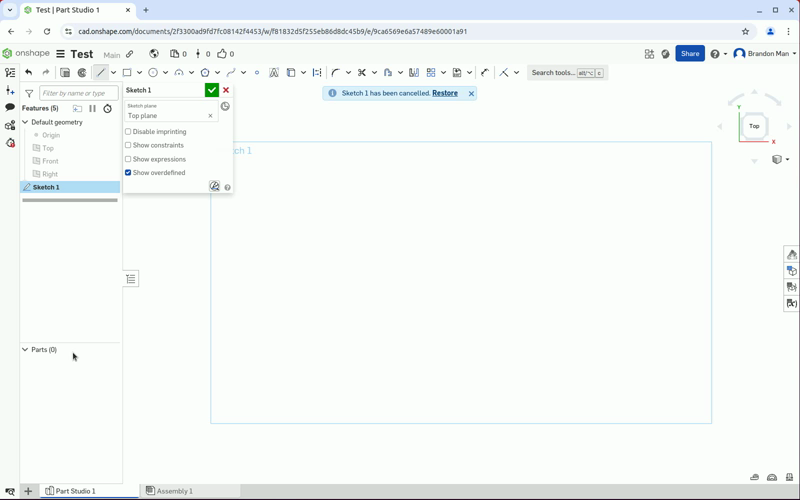
mouse_move(348, 249)
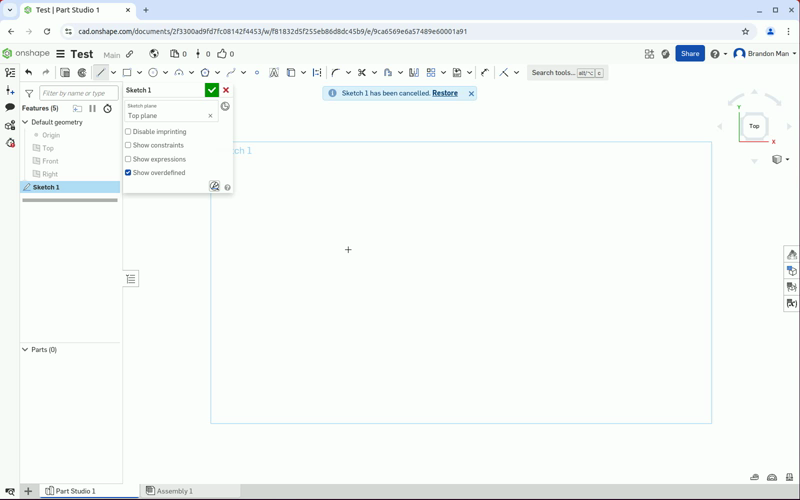
click(348, 249)
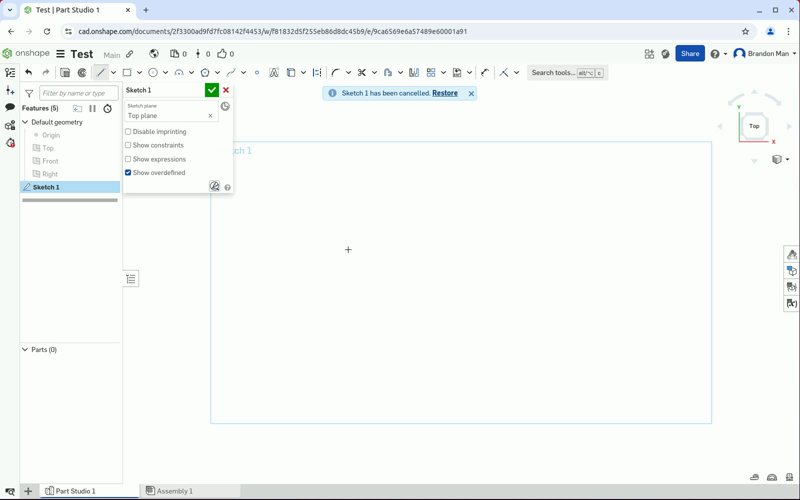
key_up(shift)
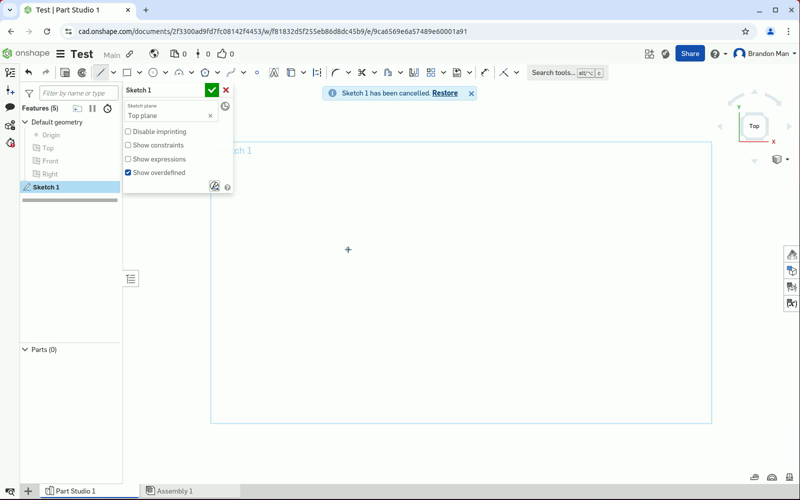
key_down(shift)
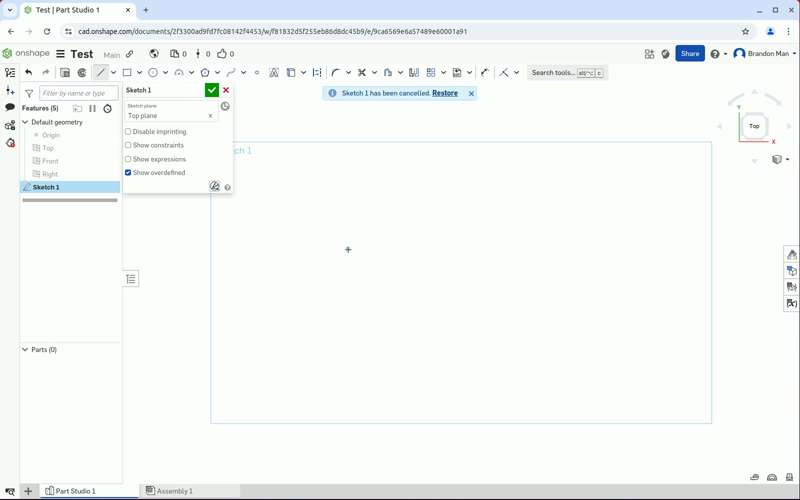
mouse_move(460, 249)
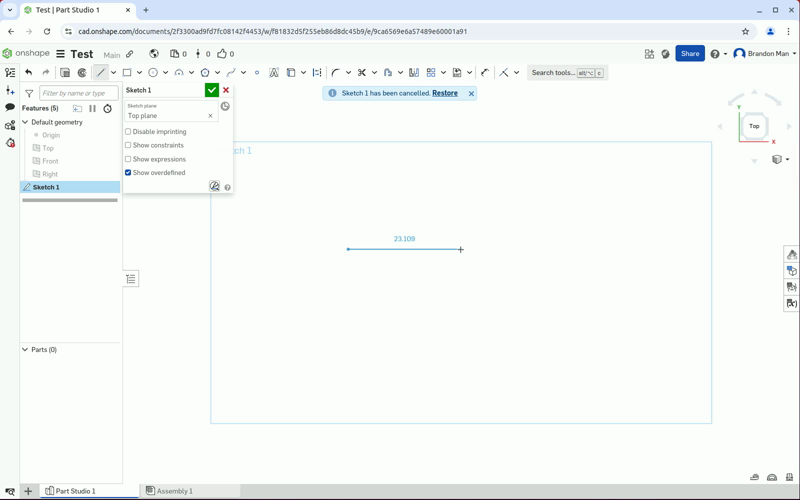
click(460, 249)
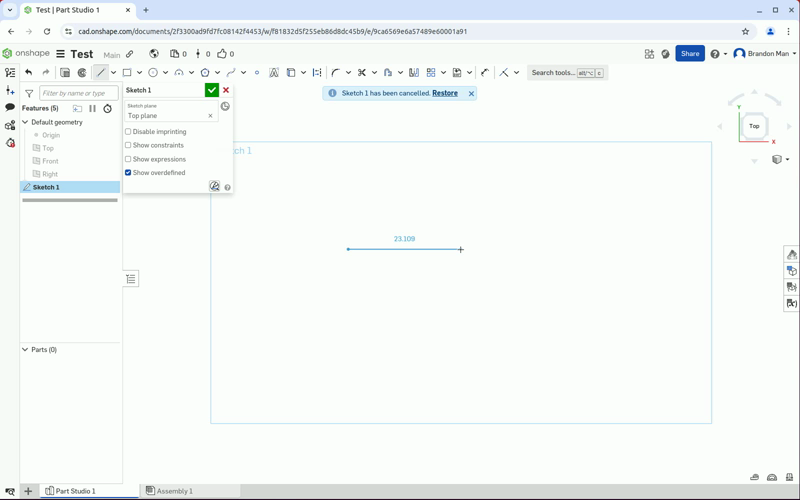
key_up(shift)
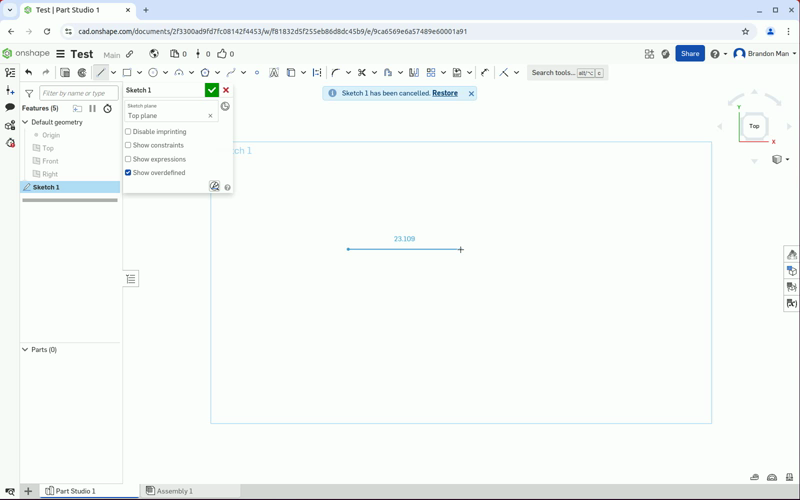
key_down(shift)
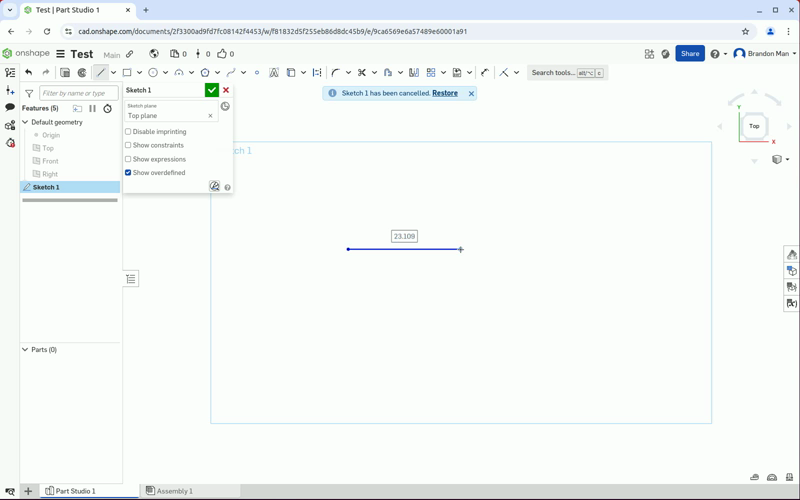
mouse_move(490, 249)
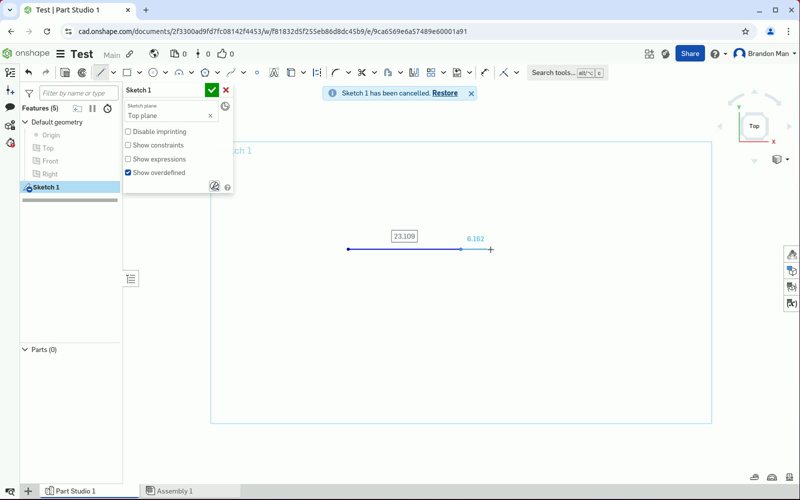
mouse_move(460, 241)
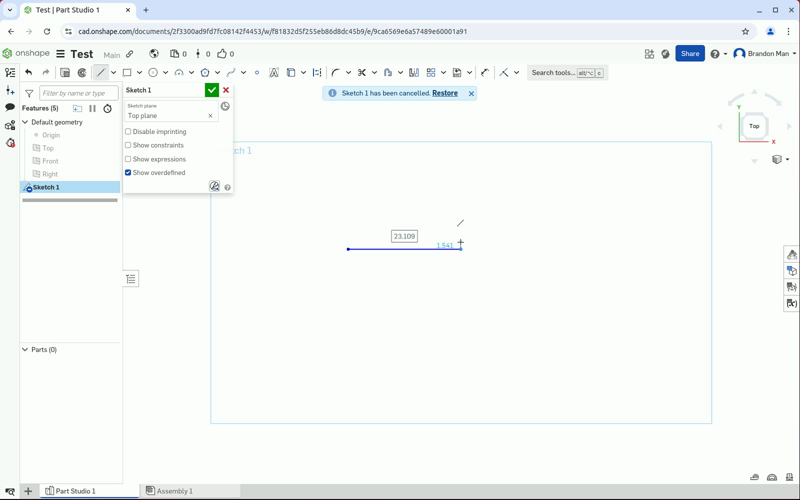
scroll(6)
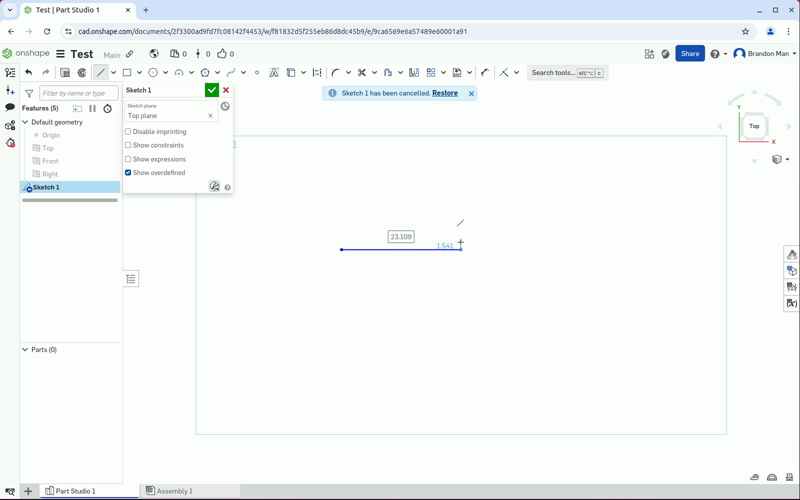
scroll(6)
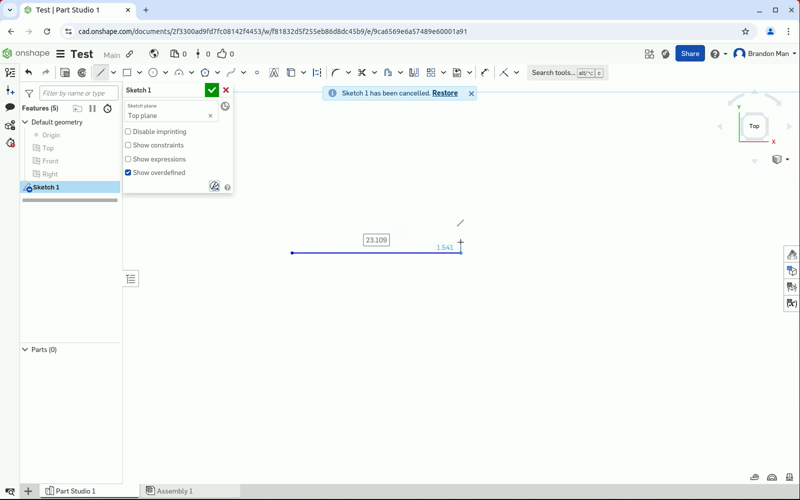
scroll(6)
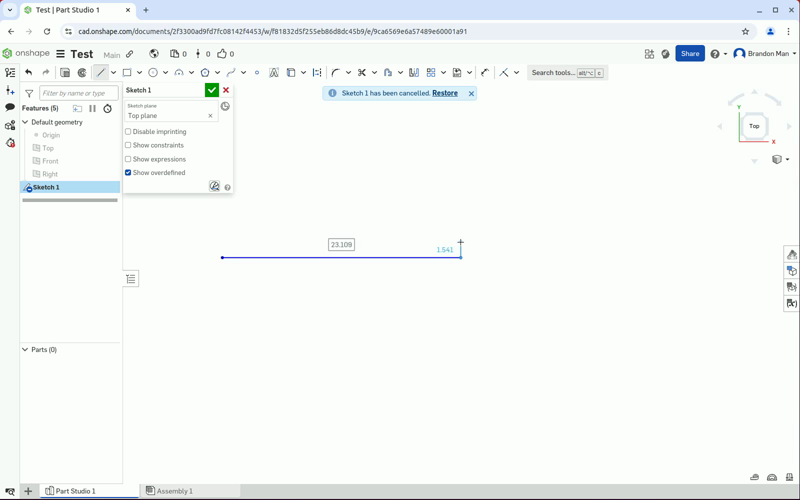
scroll(6)
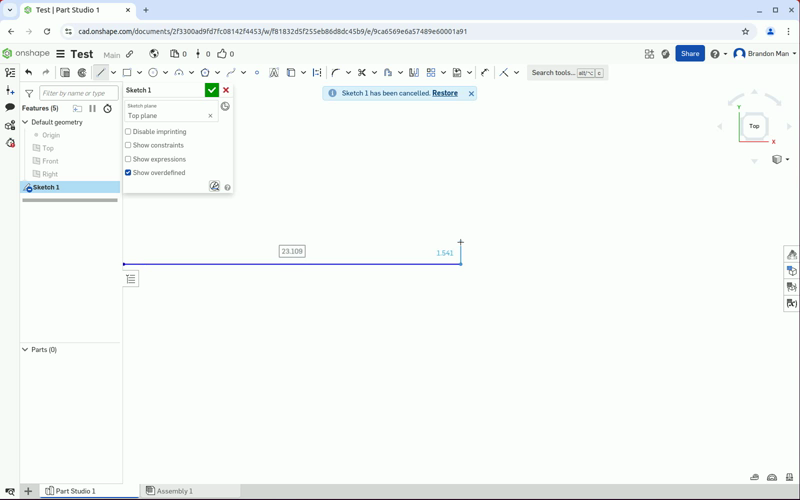
scroll(6)
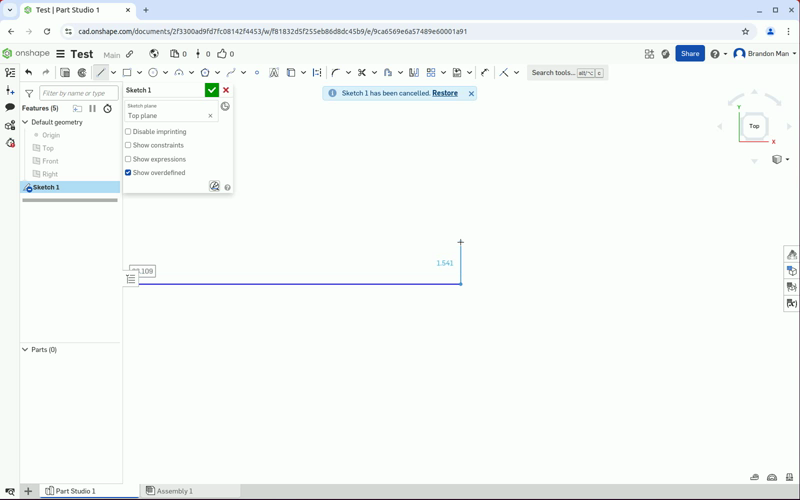
scroll(6)
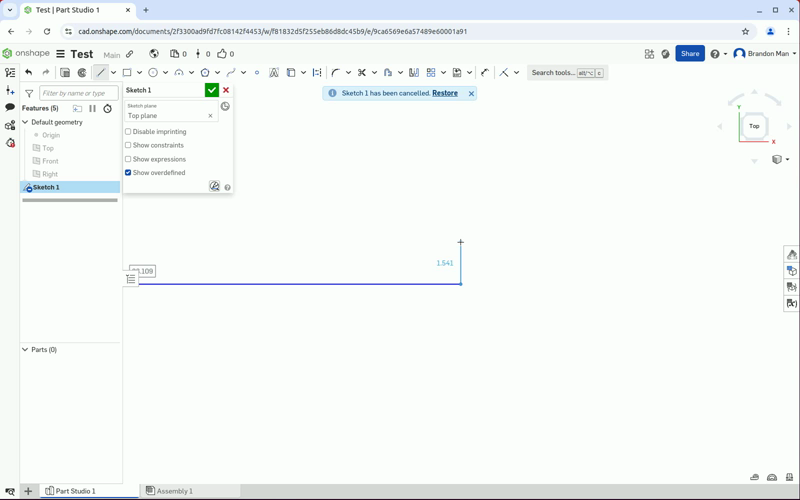
scroll(6)
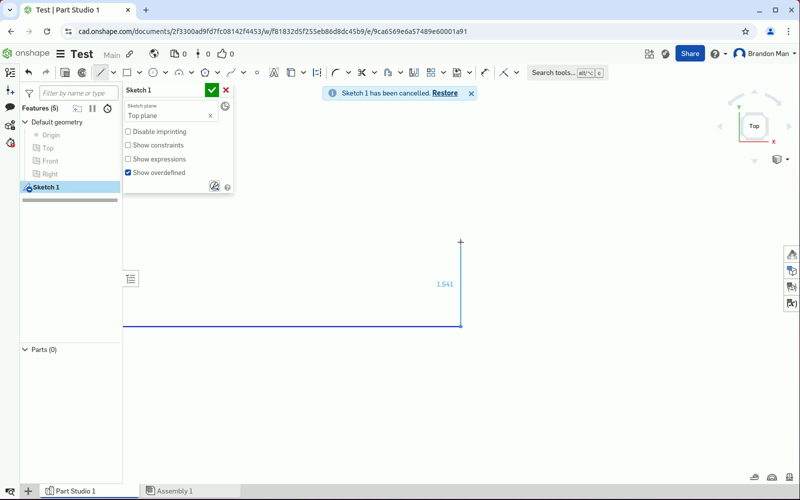
click(460, 241)
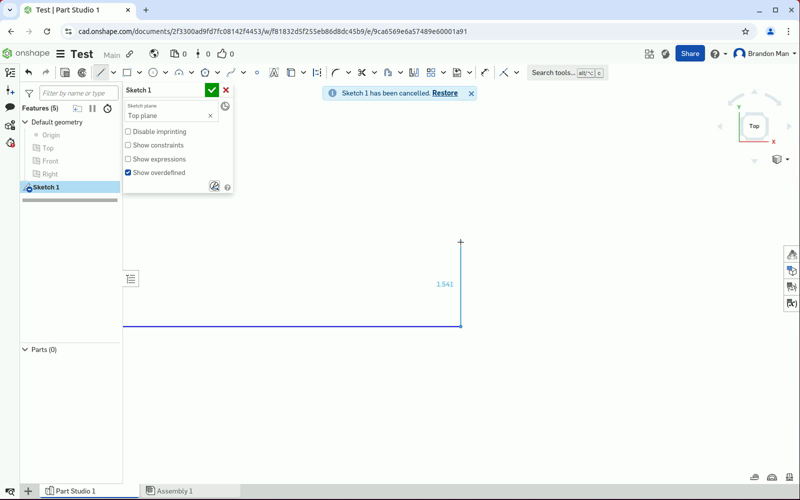
scroll(-6)
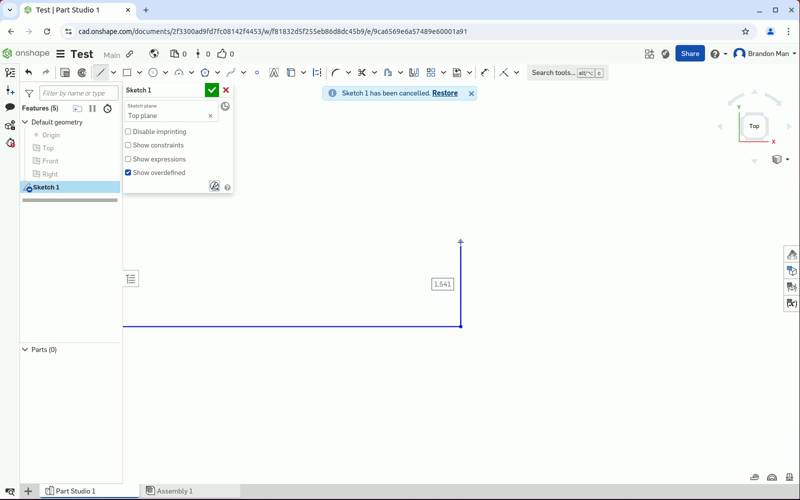
scroll(-6)
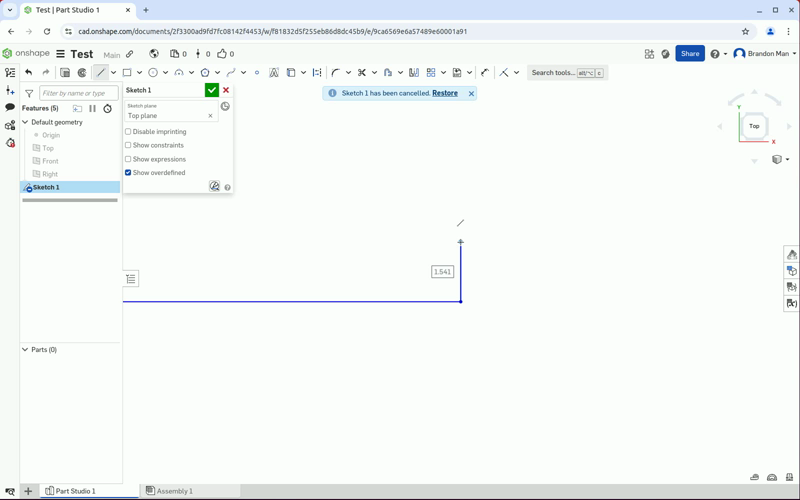
scroll(-6)
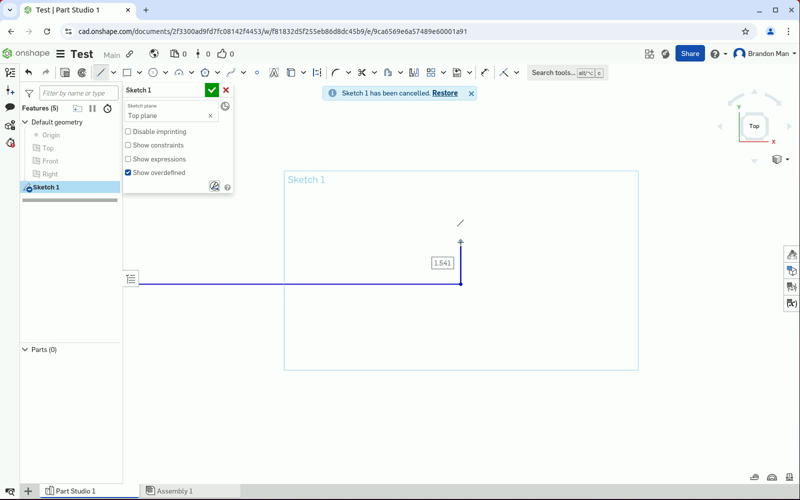
scroll(-6)
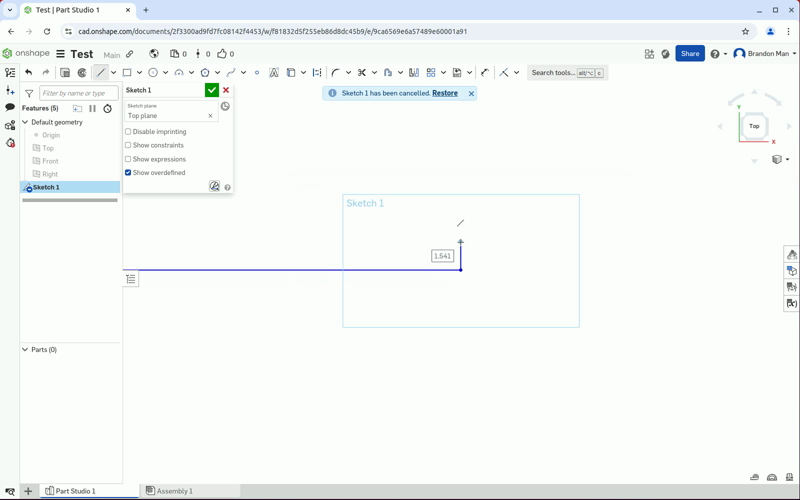
scroll(-6)
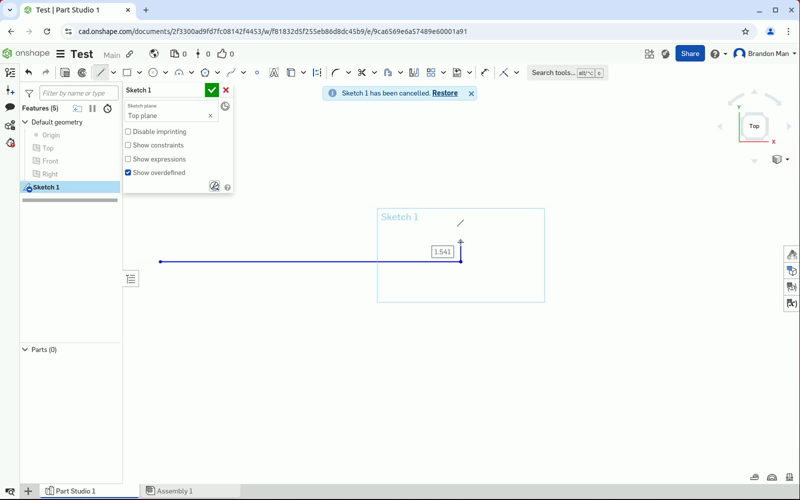
scroll(-6)
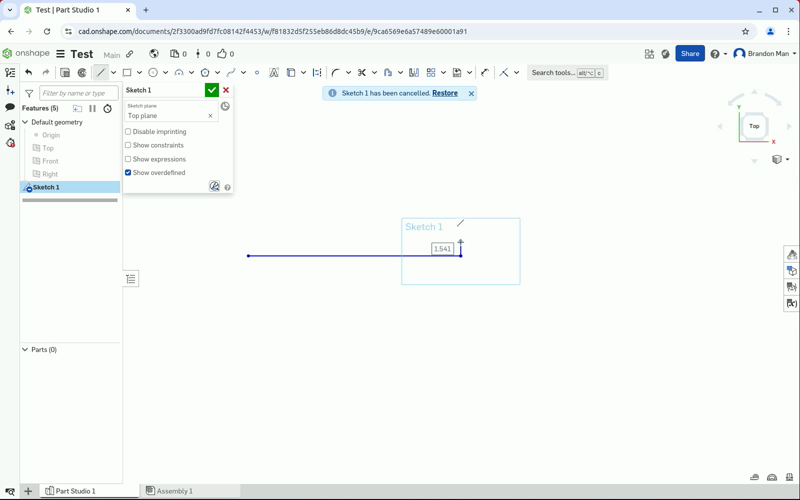
scroll(-6)
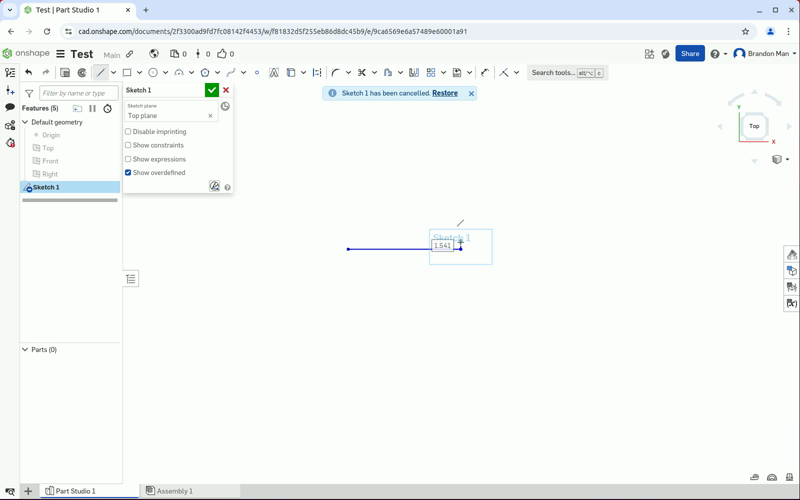
key_up(shift)
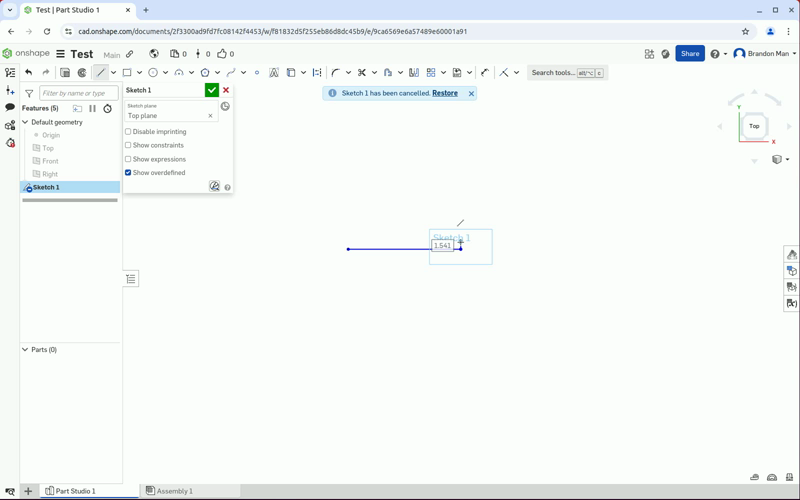
key_down(shift)
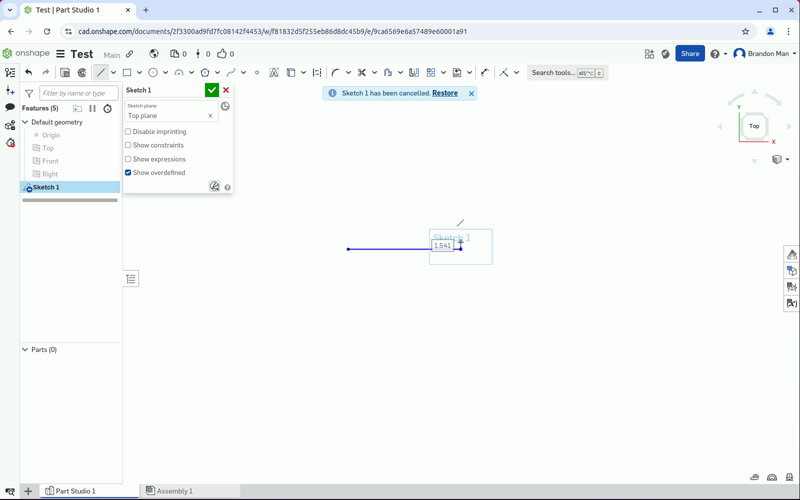
mouse_move(348, 241)
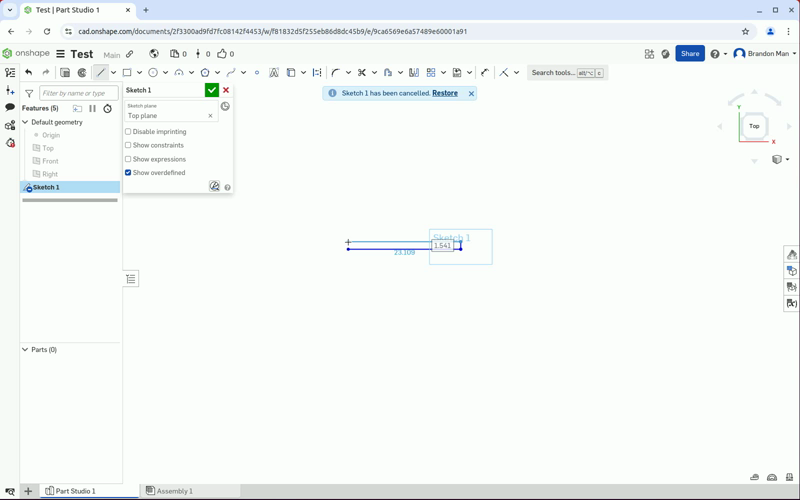
click(348, 241)
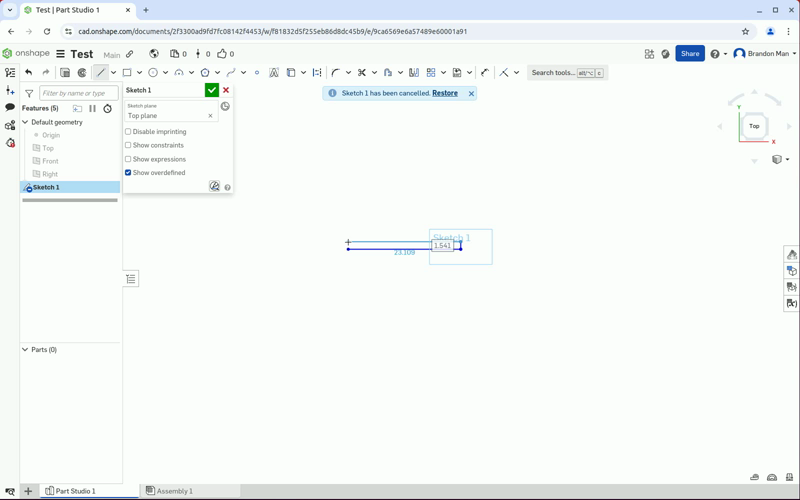
key_up(shift)
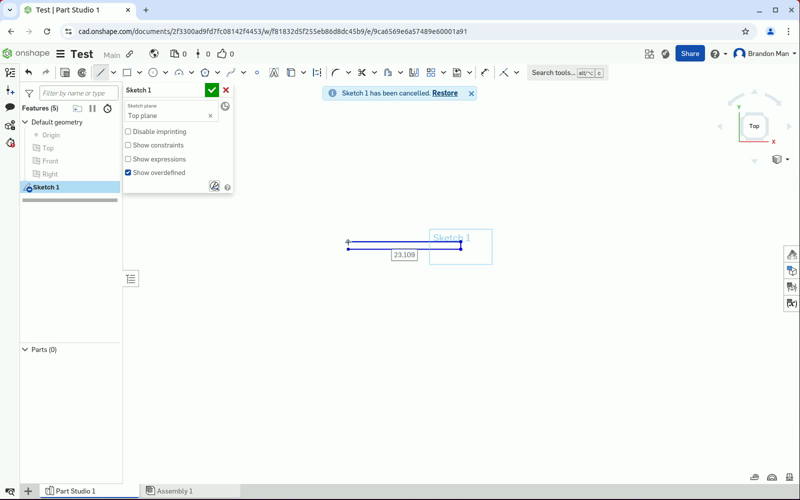
mouse_move(378, 241)
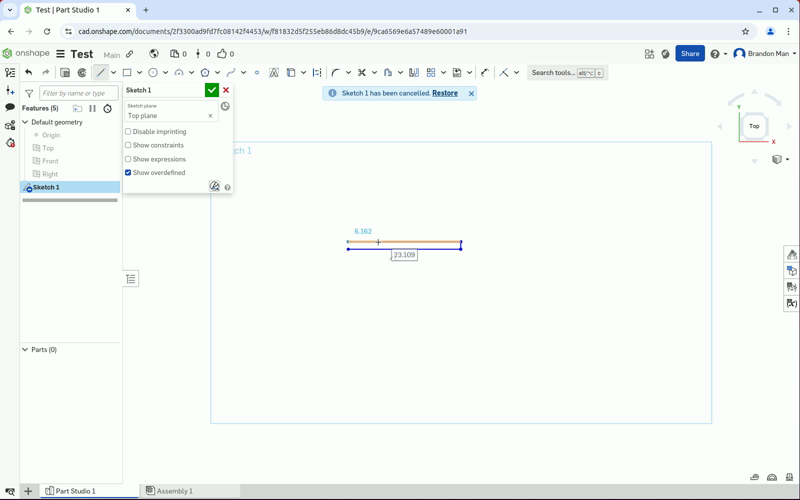
key_down(shift)
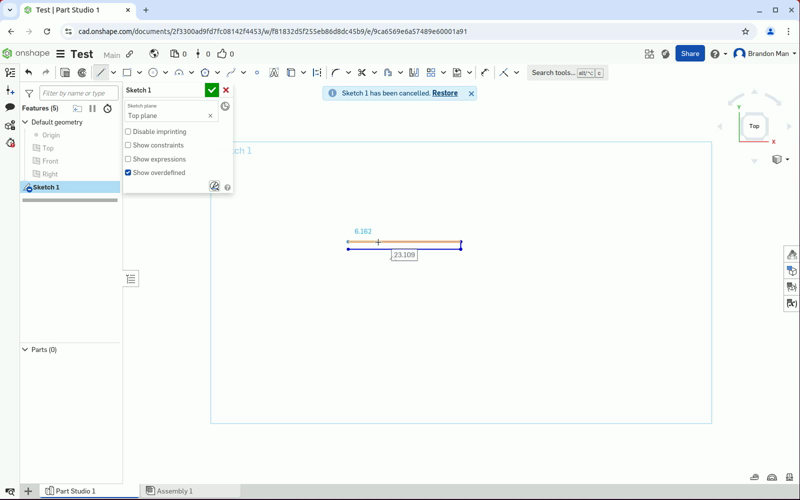
mouse_move(348, 249)
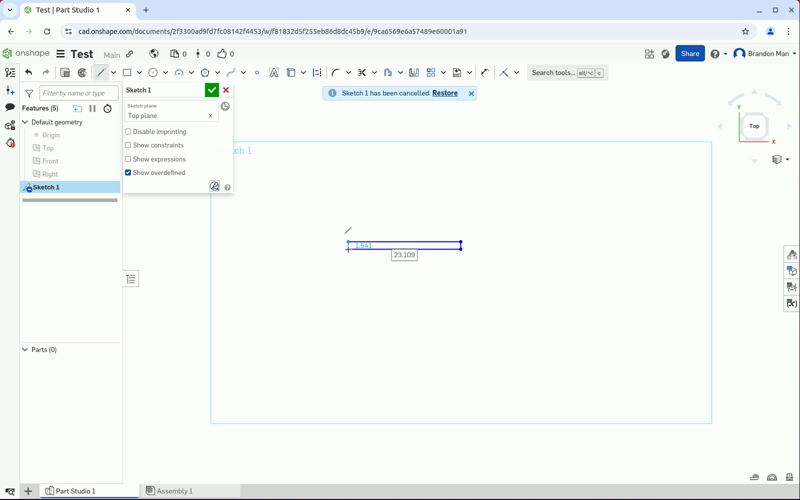
scroll(6)
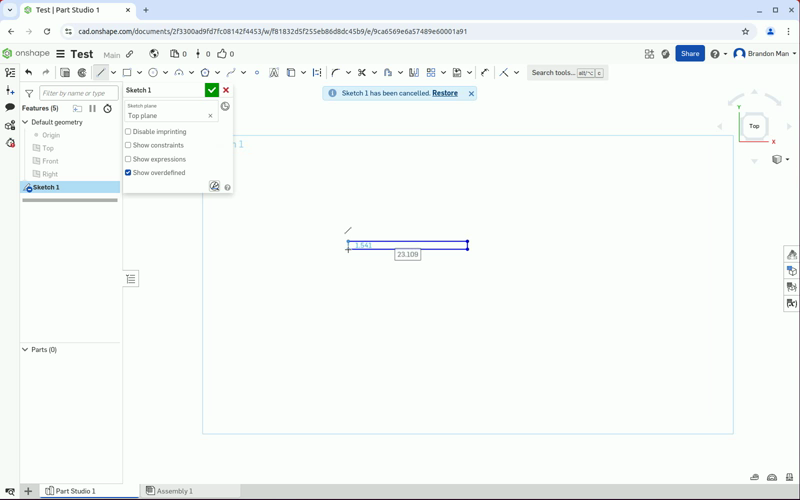
scroll(6)
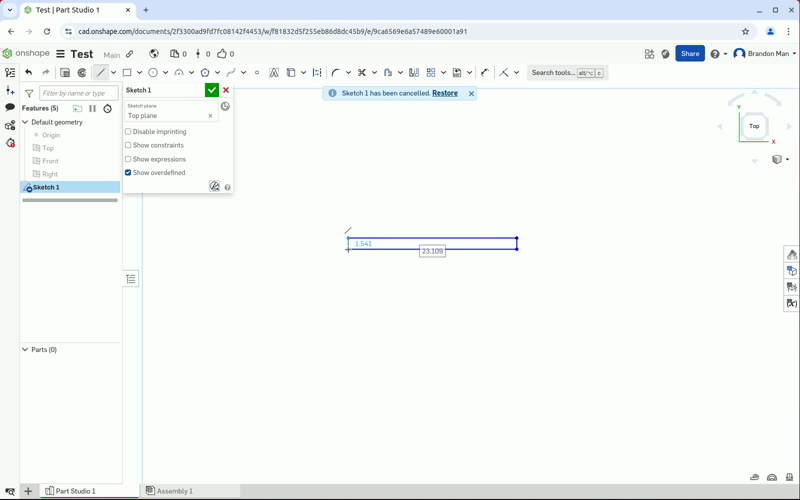
scroll(6)
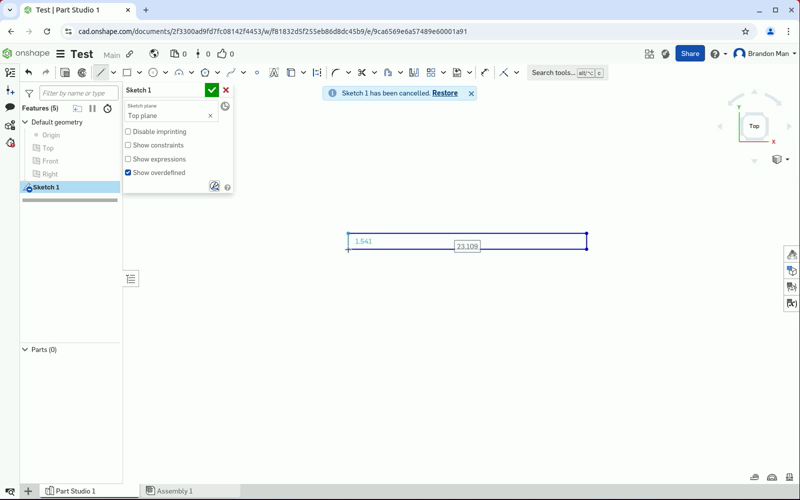
scroll(6)
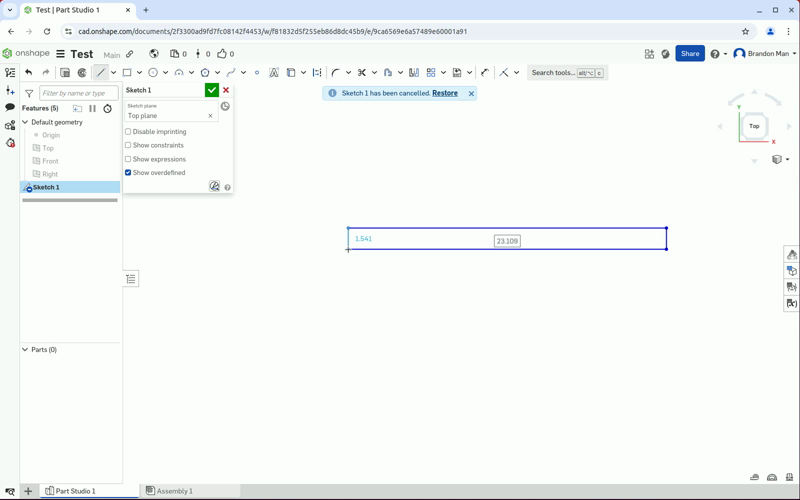
scroll(6)
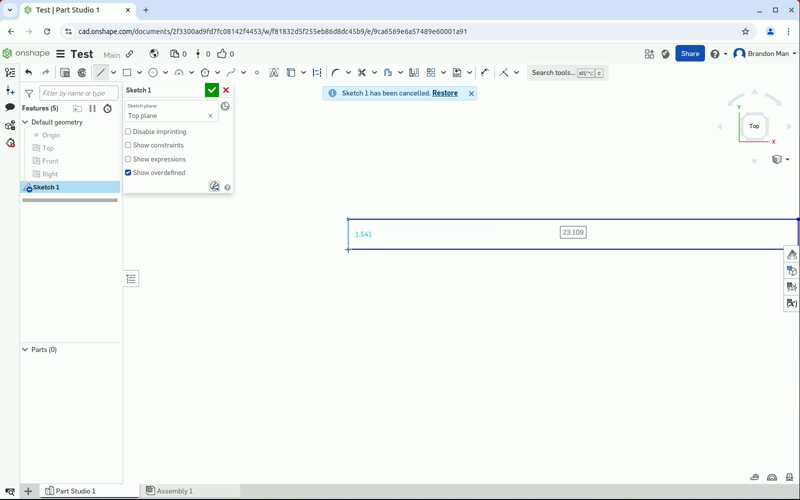
scroll(6)
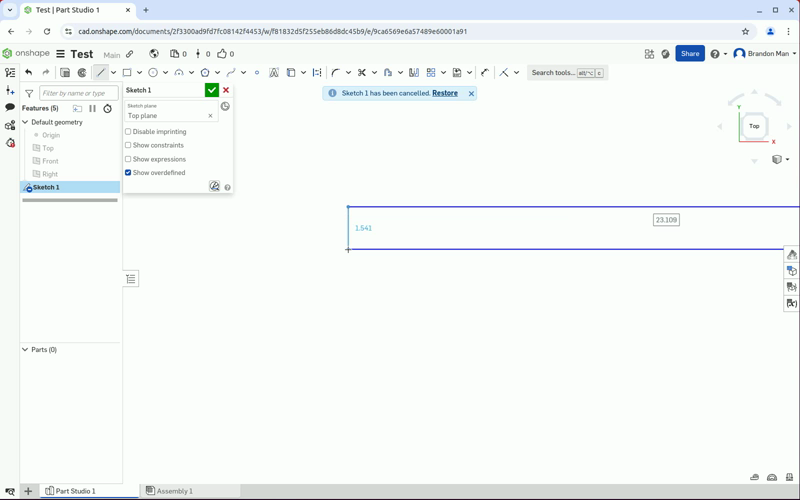
scroll(6)
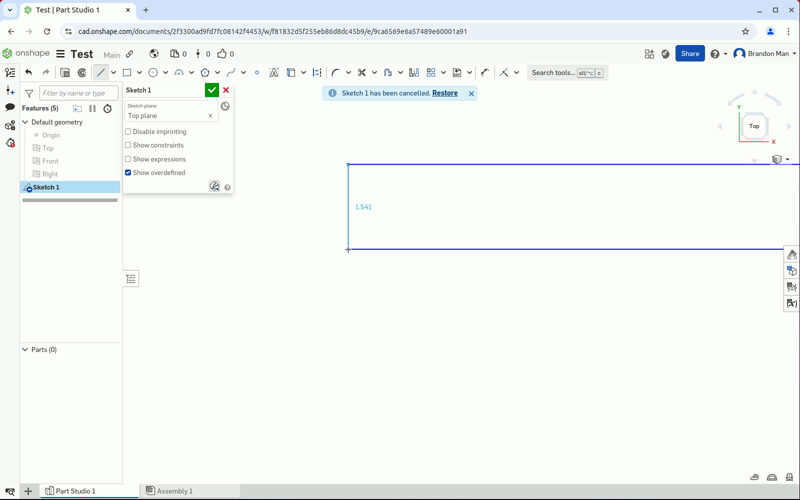
key_up(shift)
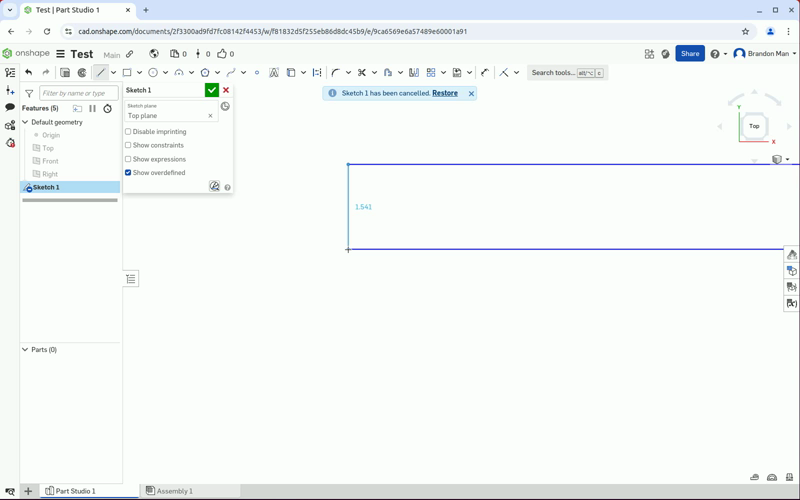
click(348, 249)
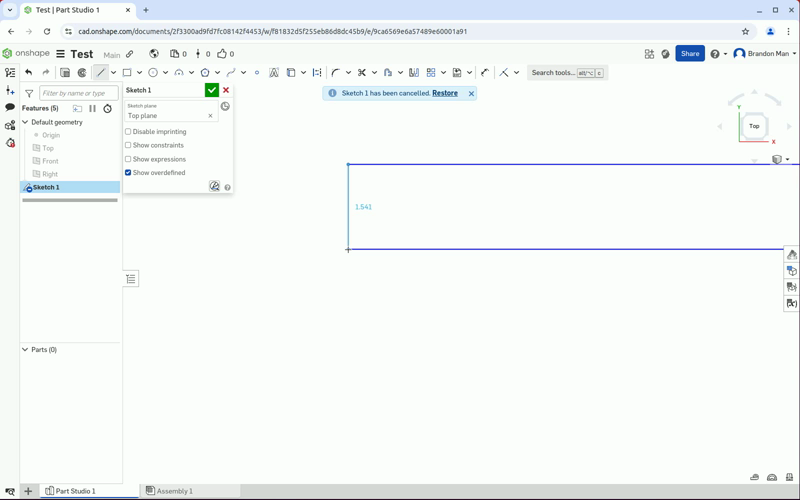
scroll(-6)
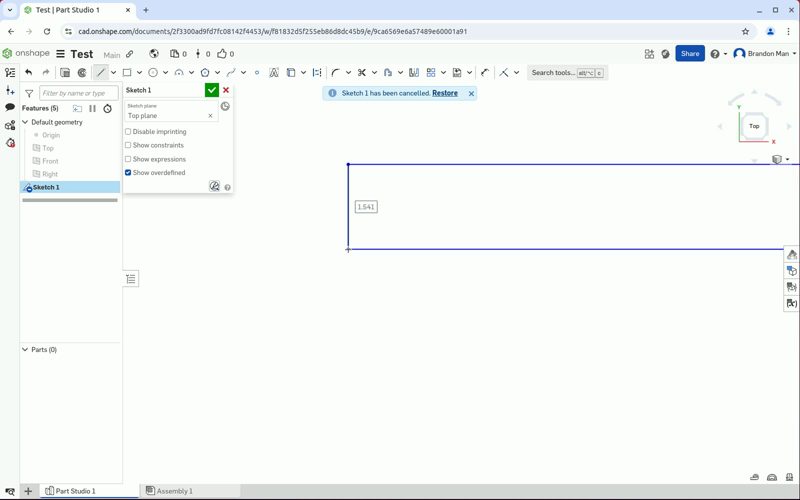
scroll(-6)
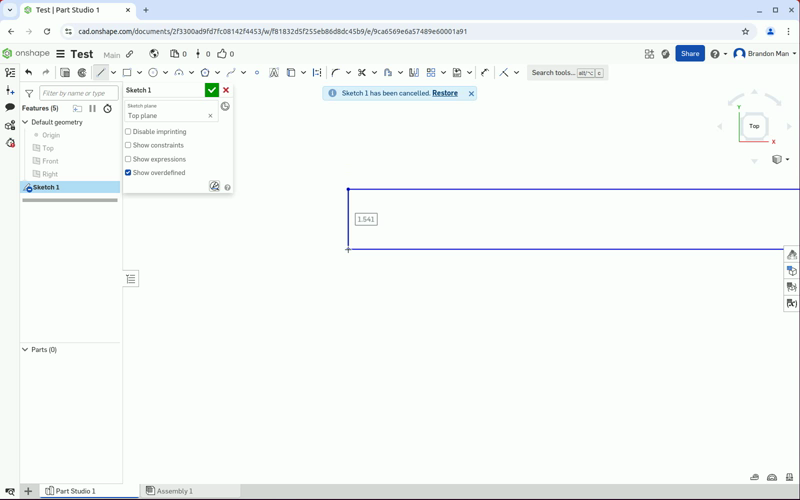
scroll(-6)
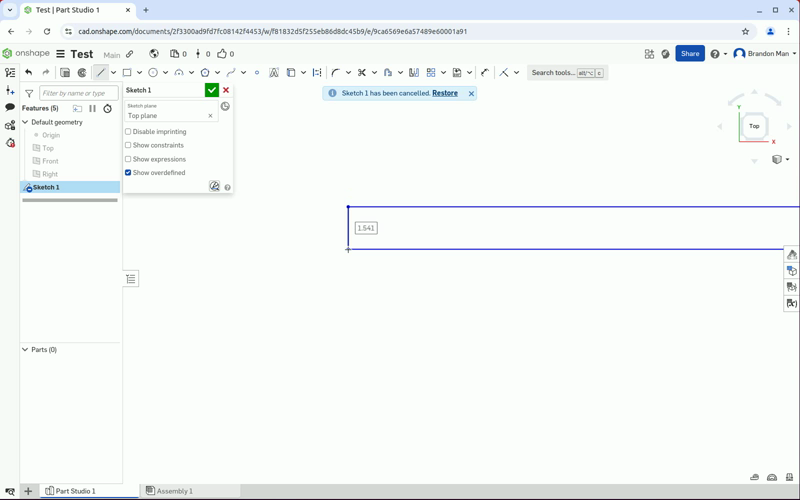
scroll(-6)
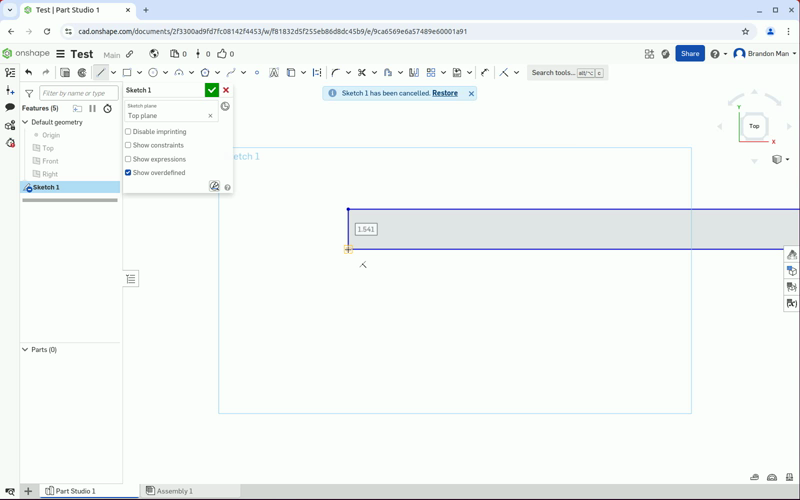
scroll(-6)
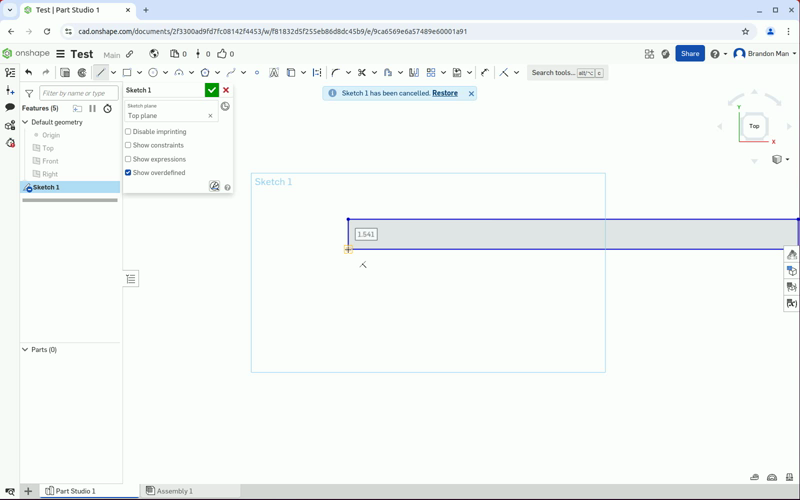
scroll(-6)
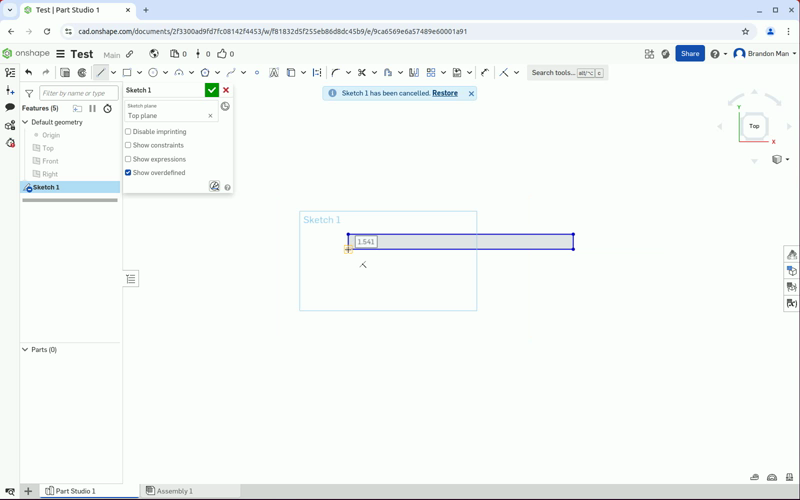
scroll(-6)
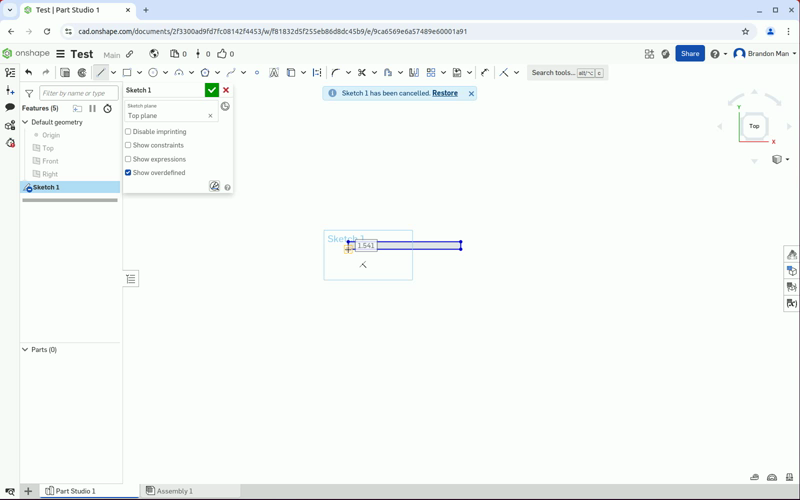
key(esc)
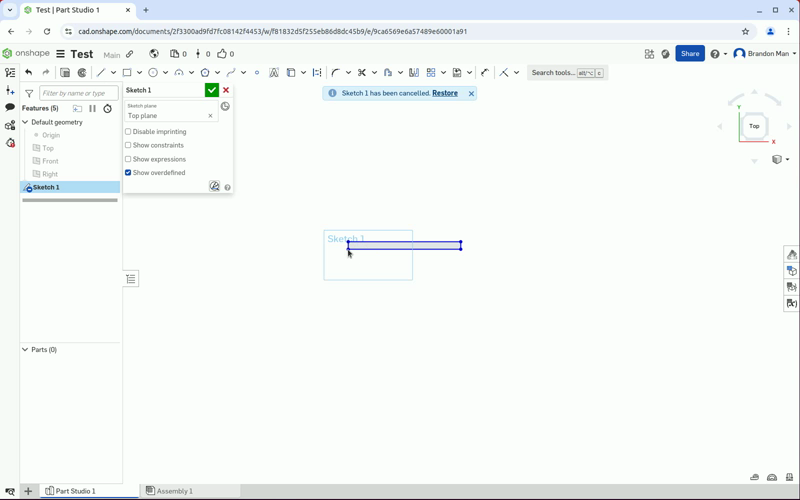
mouse_move(380, 243)
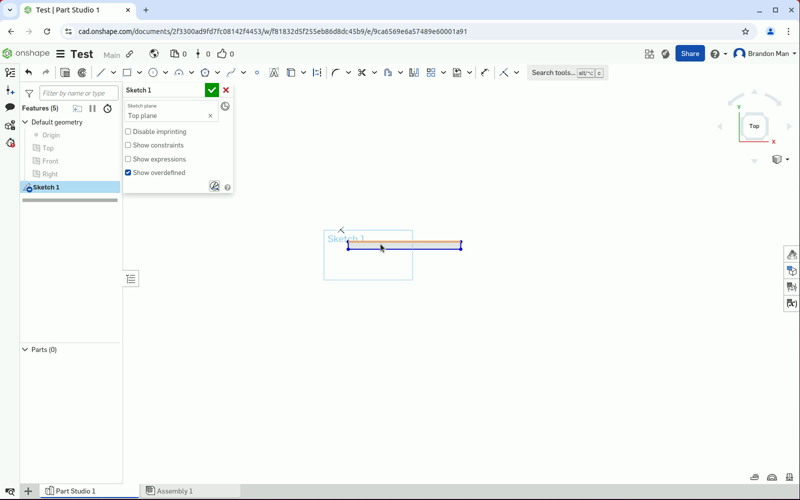
scroll(6)
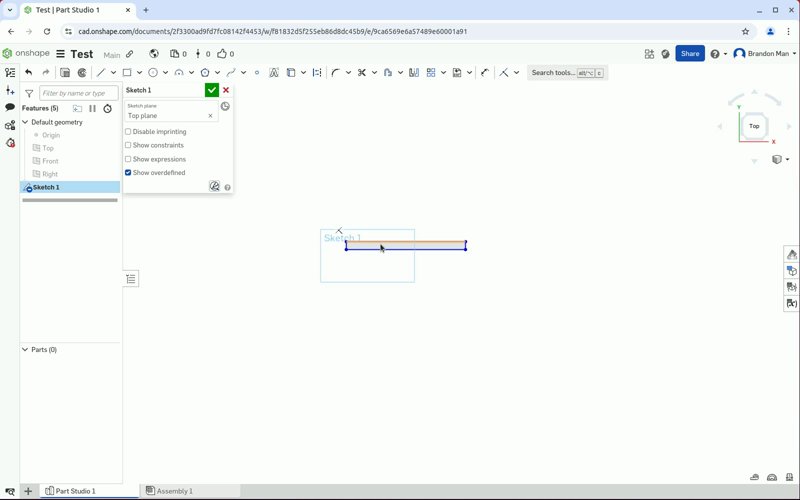
scroll(6)
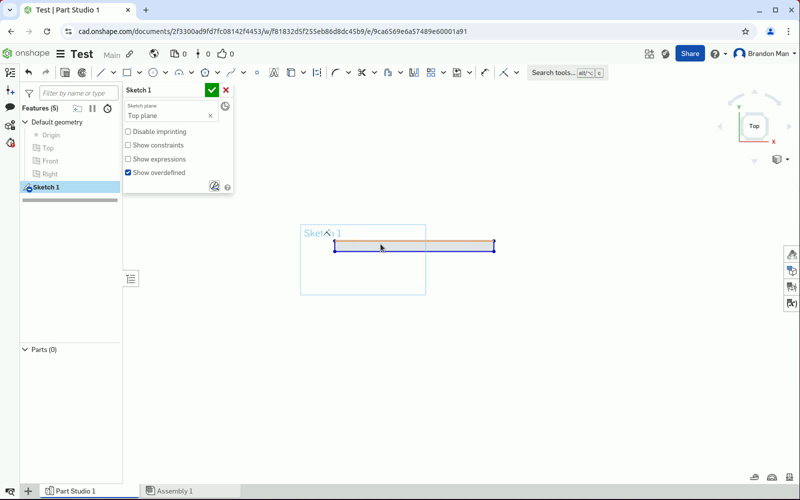
scroll(6)
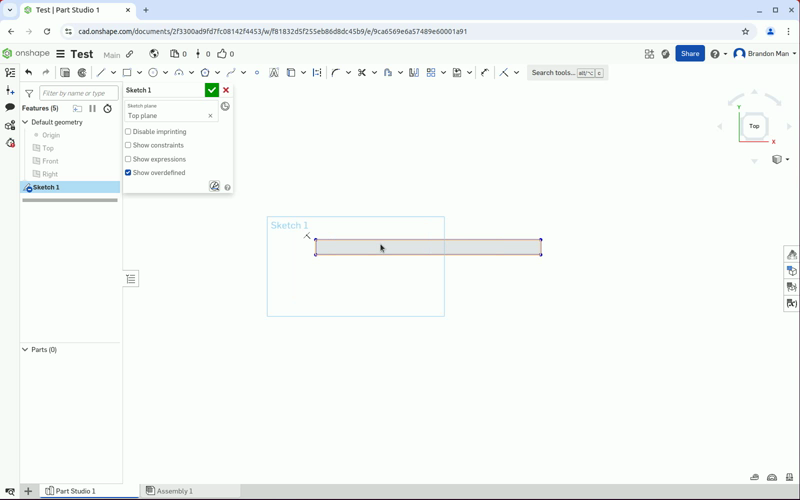
scroll(6)
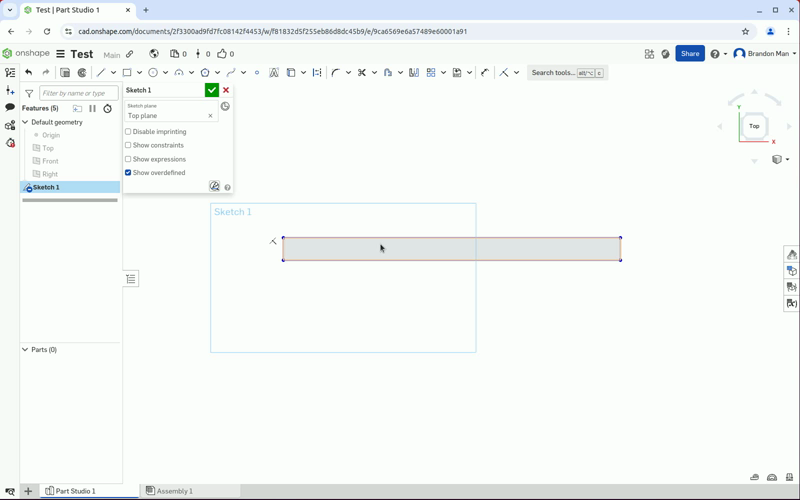
scroll(6)
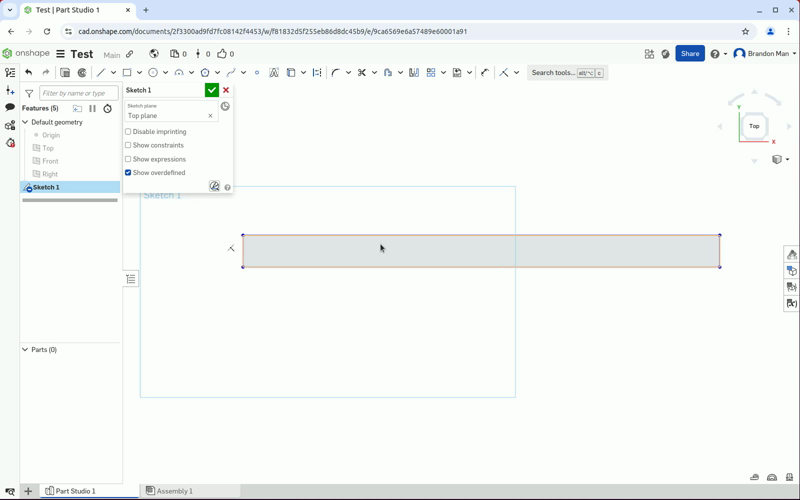
scroll(6)
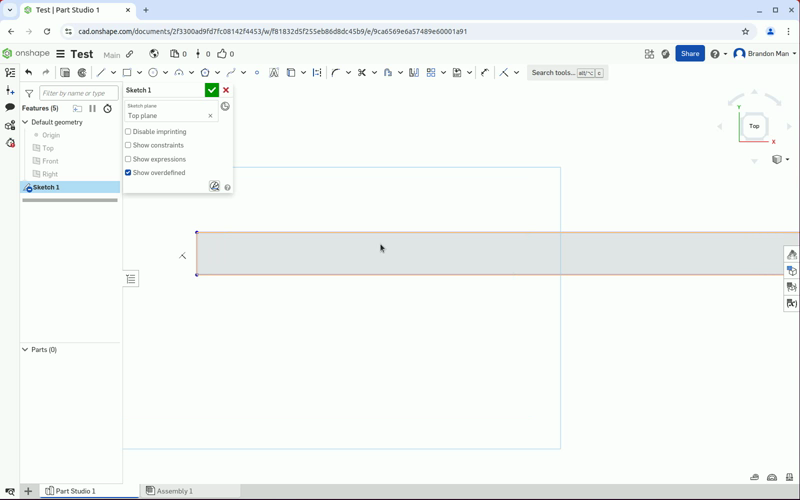
scroll(6)
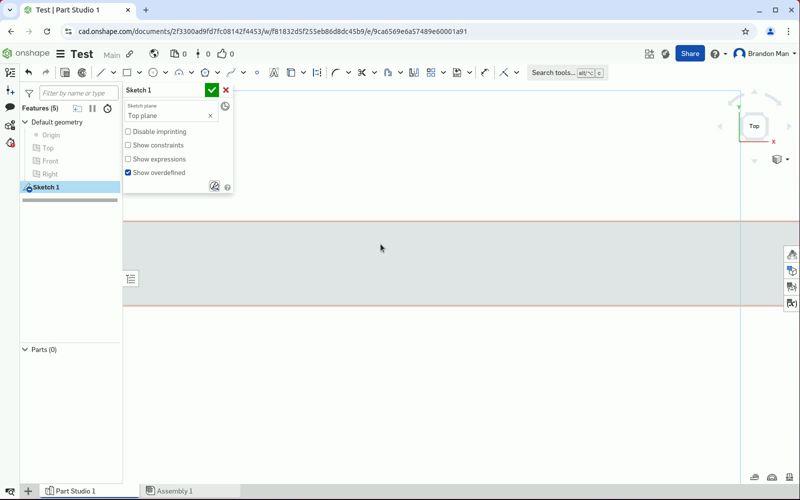
click(380, 243)
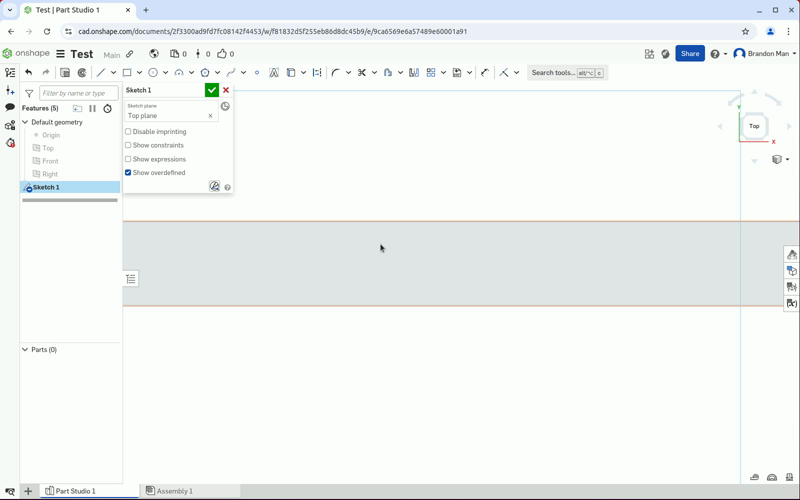
scroll(-6)
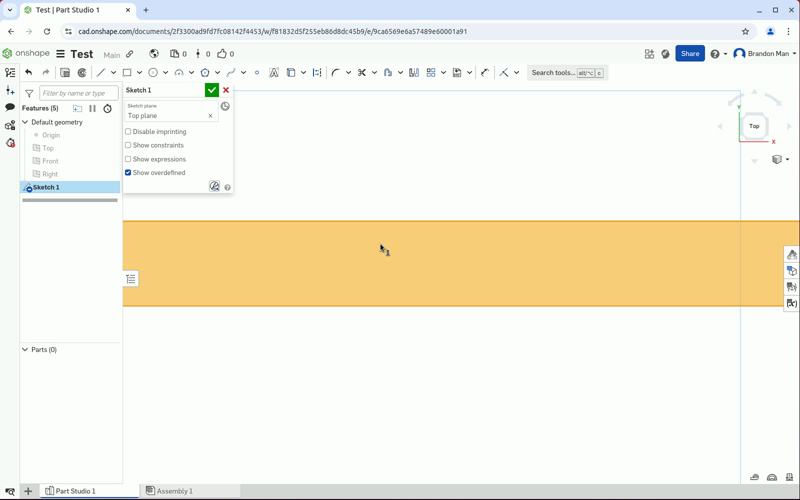
scroll(-6)
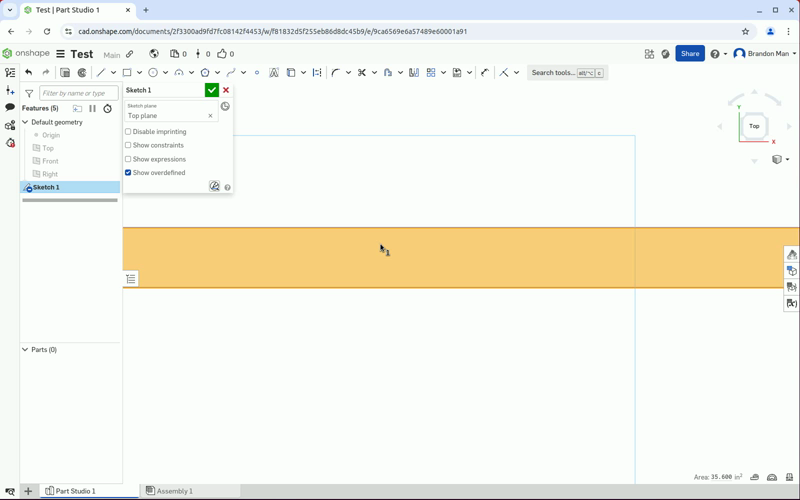
scroll(-6)
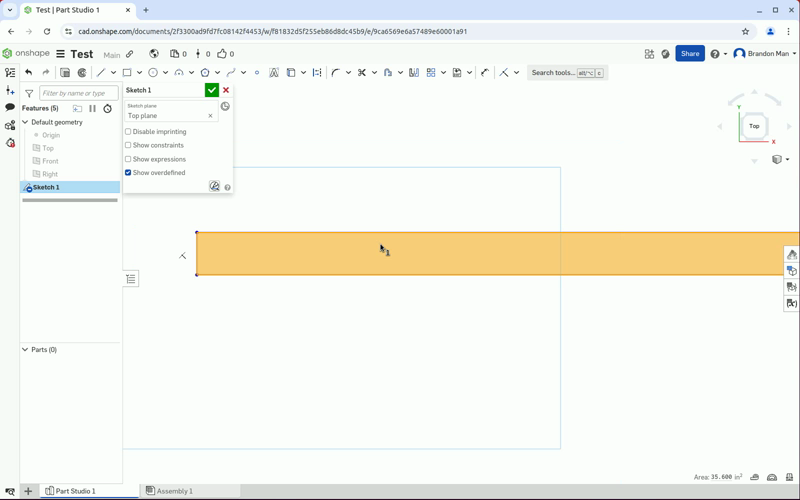
scroll(-6)
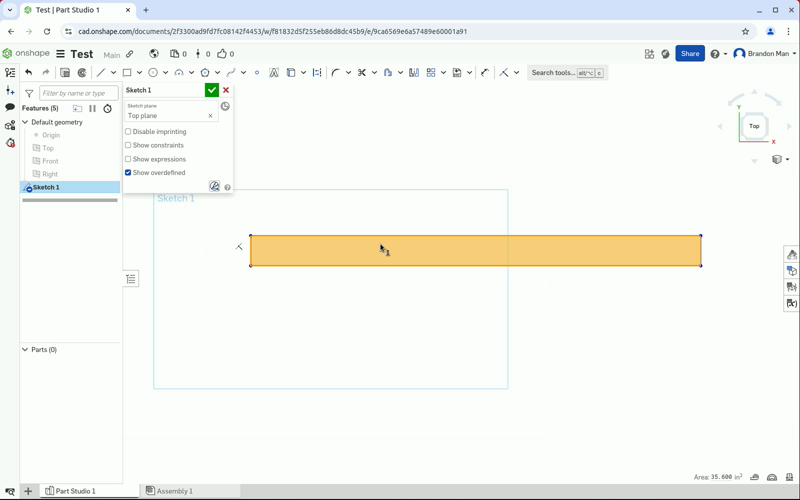
scroll(-6)
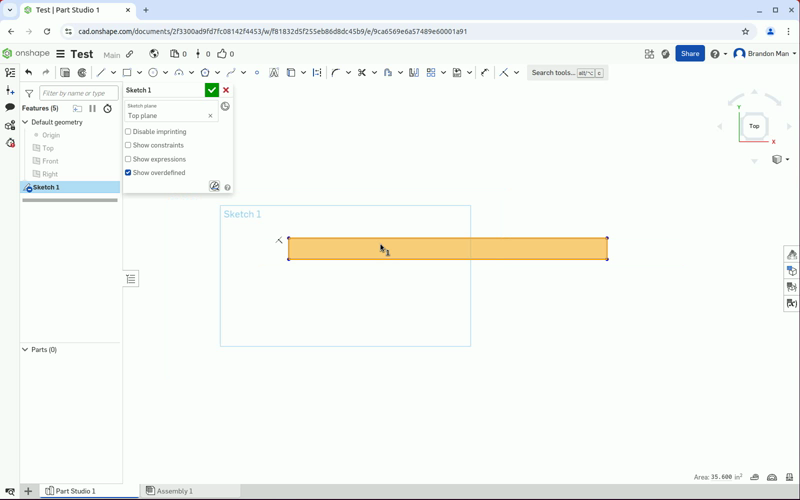
scroll(-6)
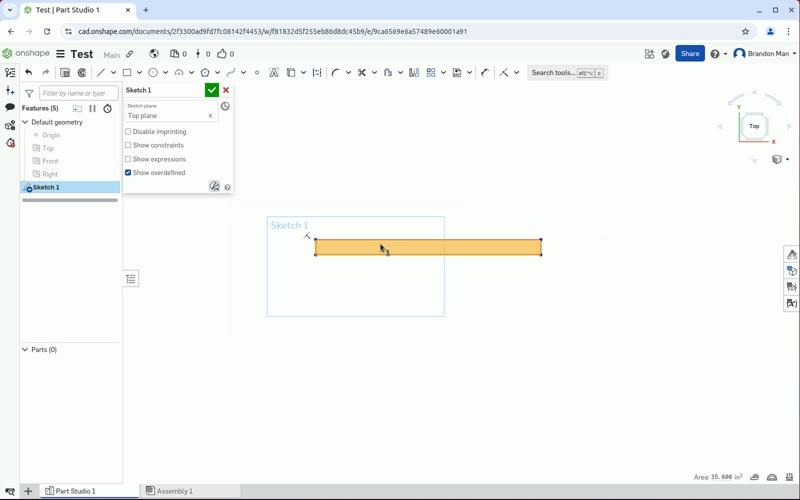
scroll(-6)
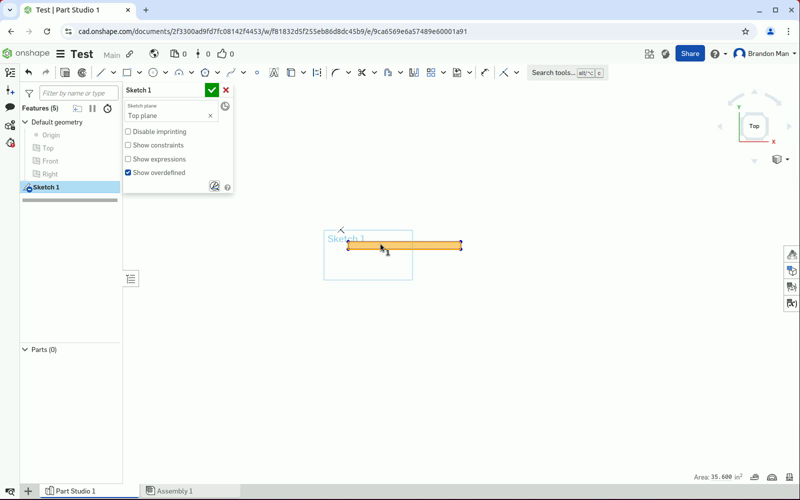
mouse_move(73, 352)
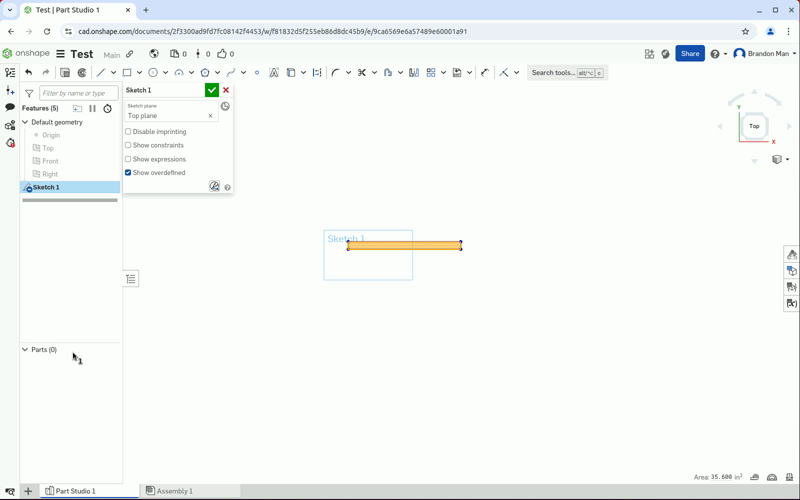
key(shift+y)
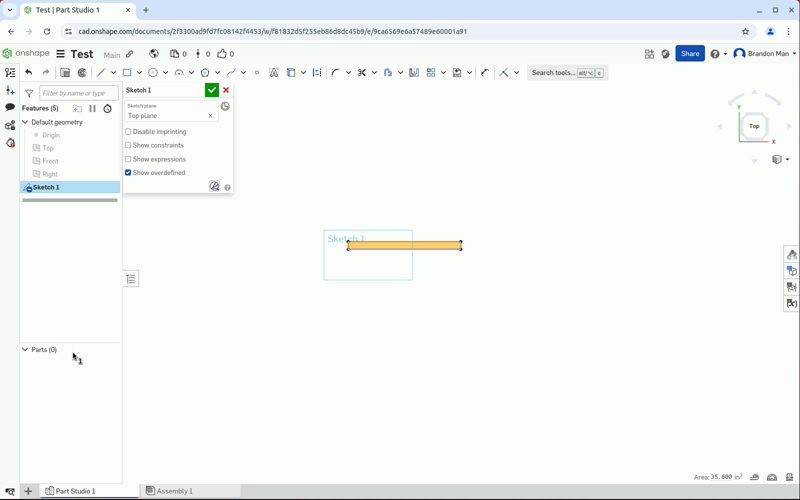
key(shift+e)
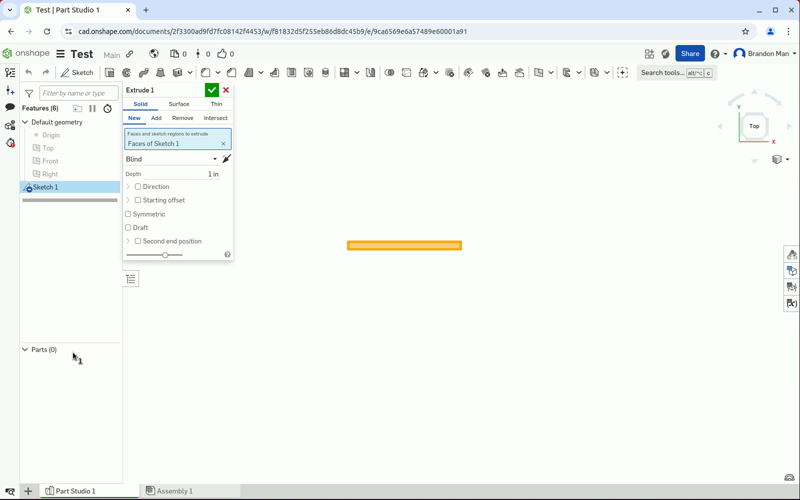
mouse_move(143, 106)
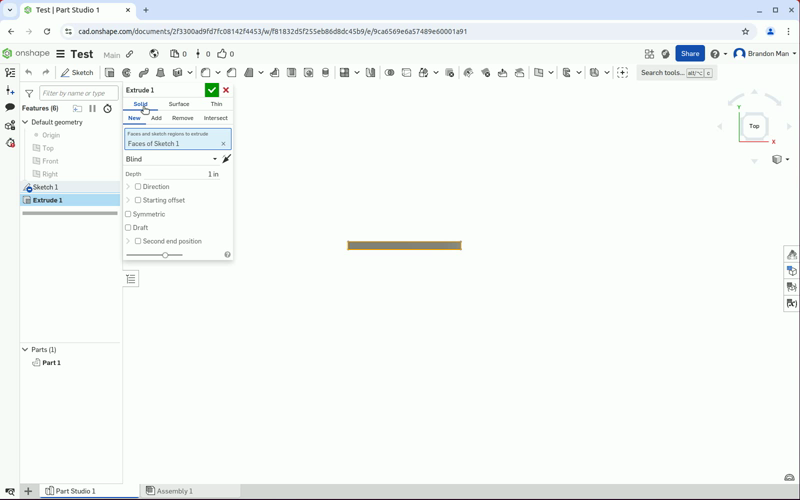
click(143, 106)
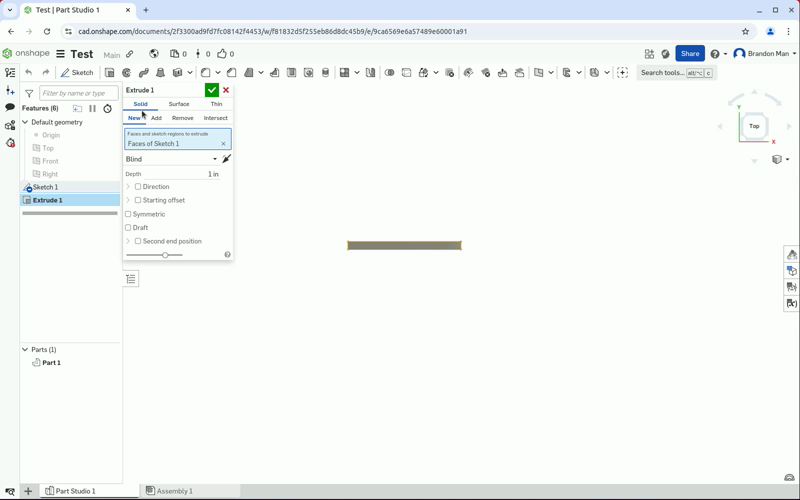
mouse_move(137, 120)
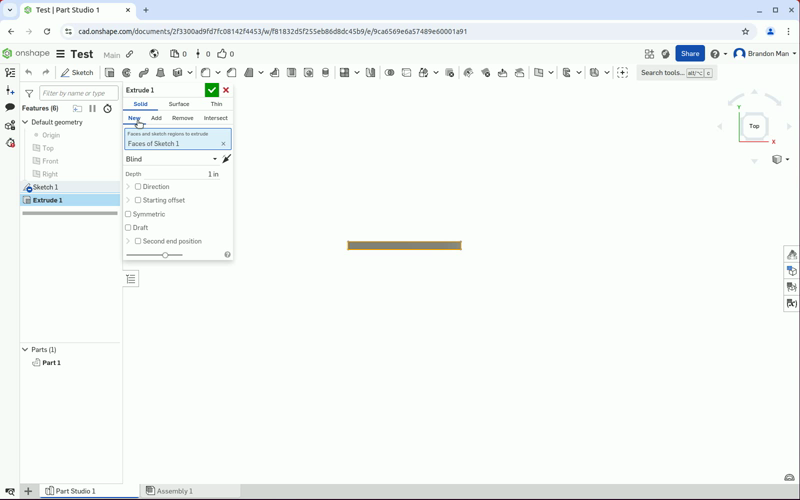
click(137, 120)
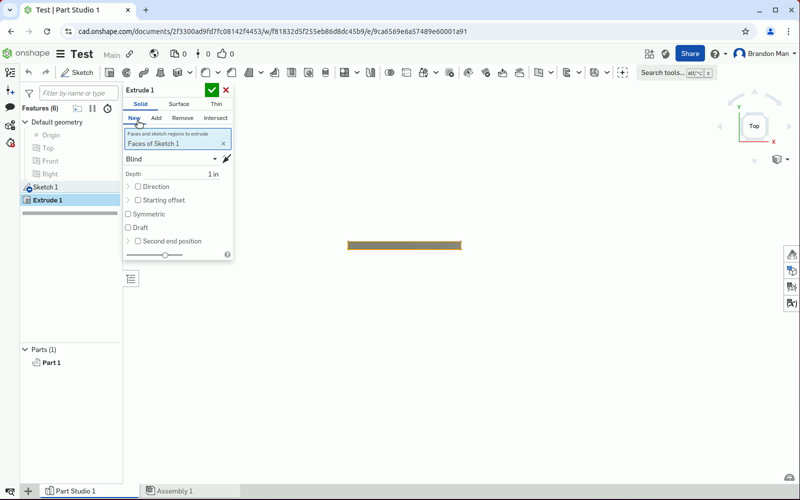
key(tab, 4)
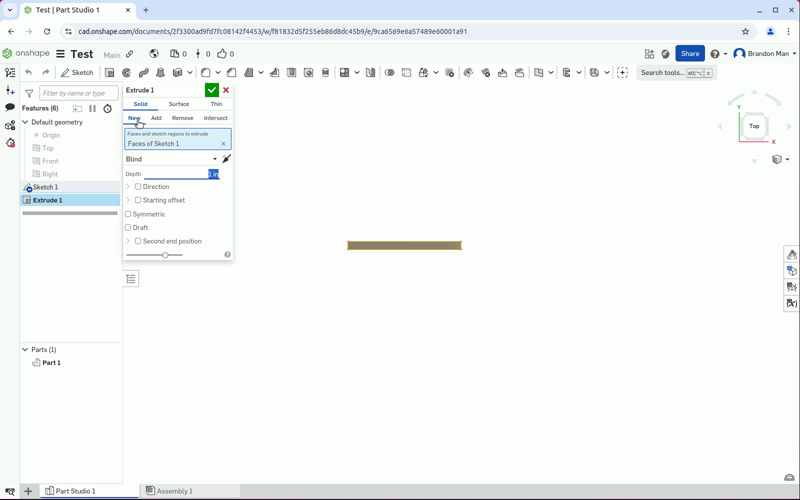
text(0.963)
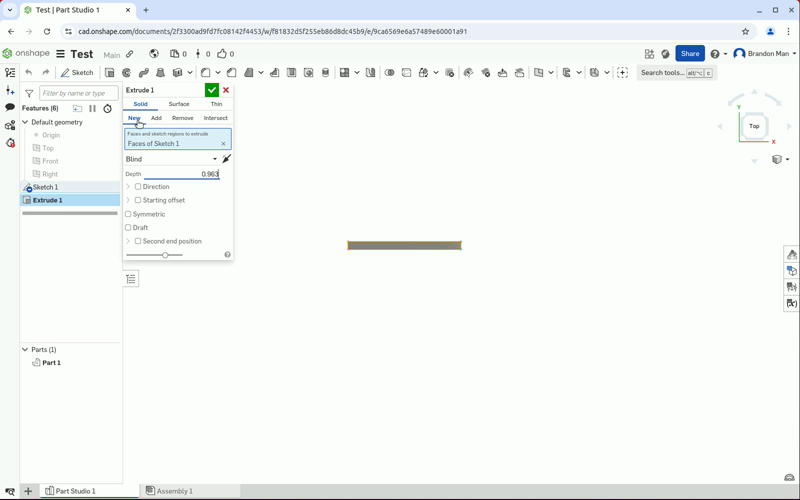
key(enter)
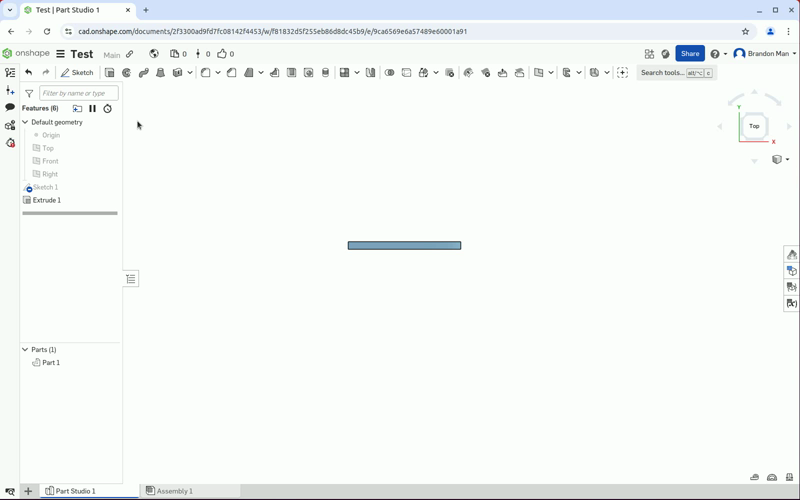
key(shift+h)
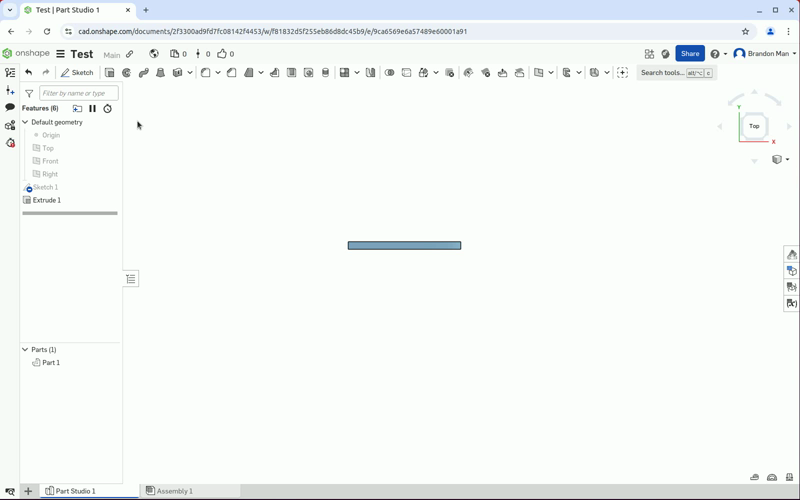
key(shift+h)
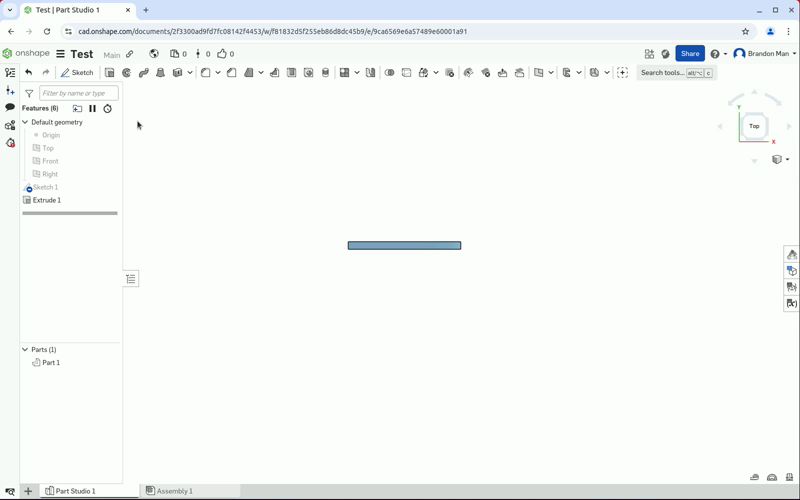
mouse_move(73, 189)
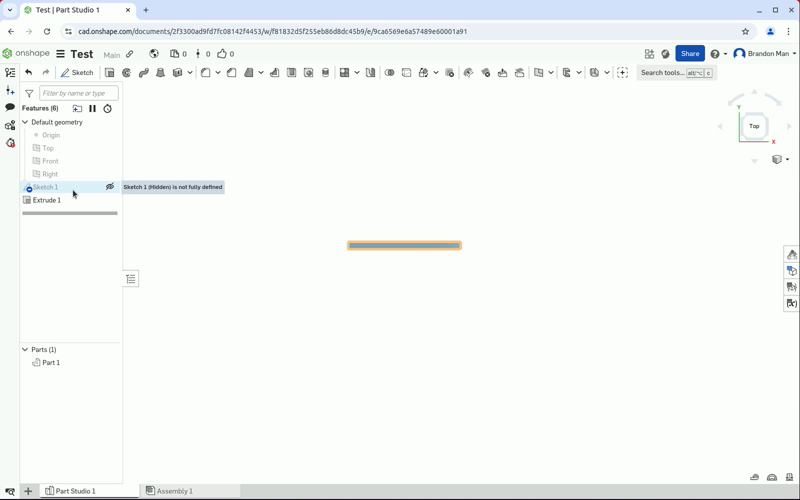
click(73, 189)
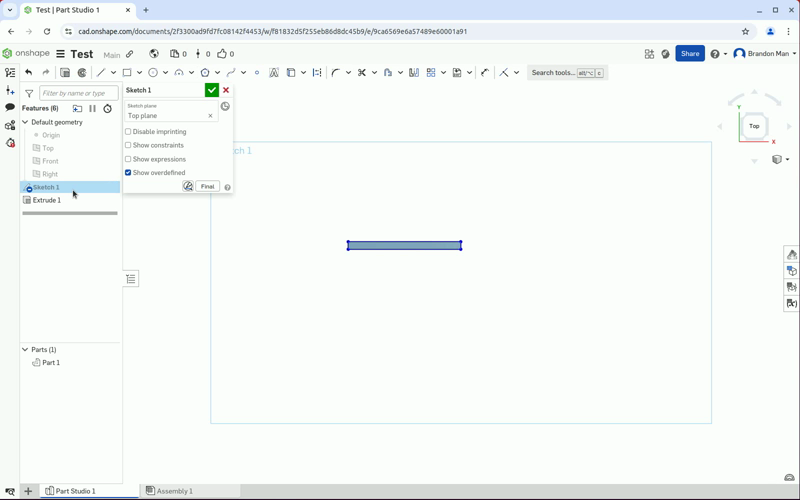
mouse_move(229, 92)
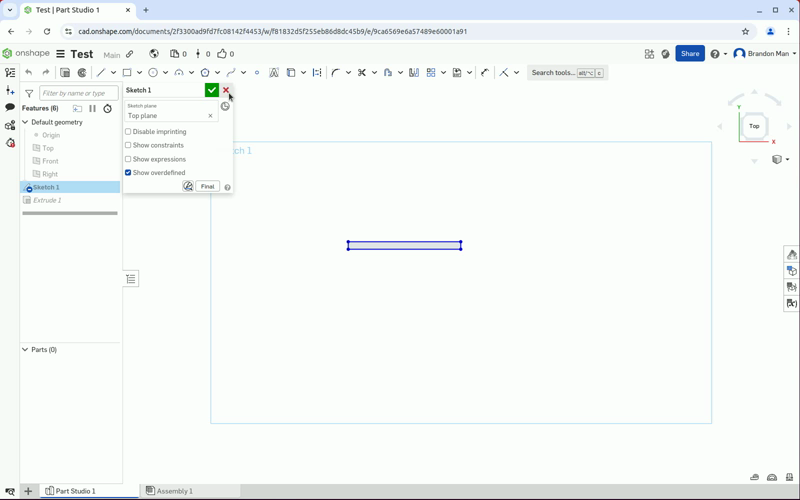
click(229, 92)
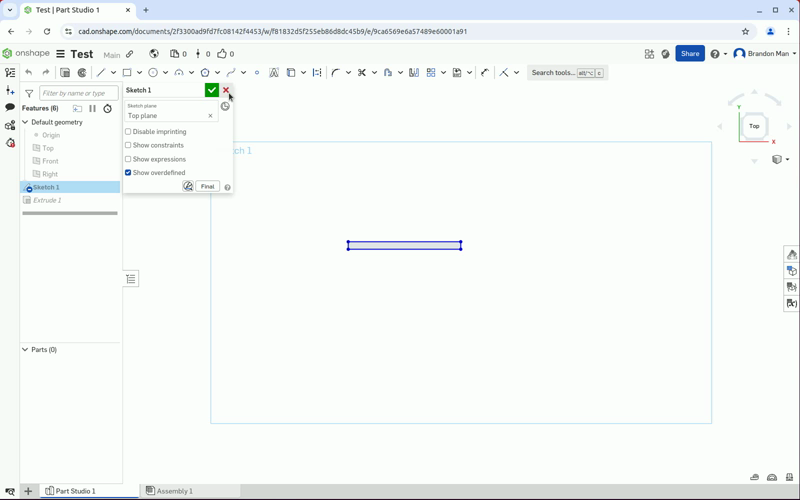
key(shift+s)
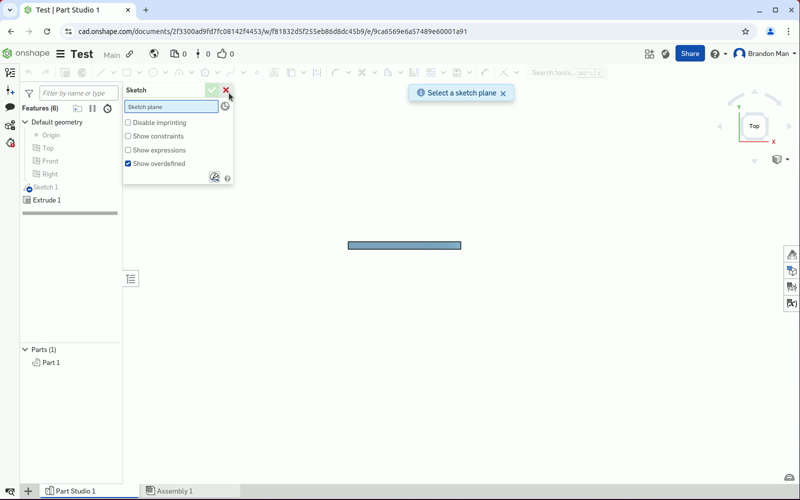
mouse_move(73, 150)
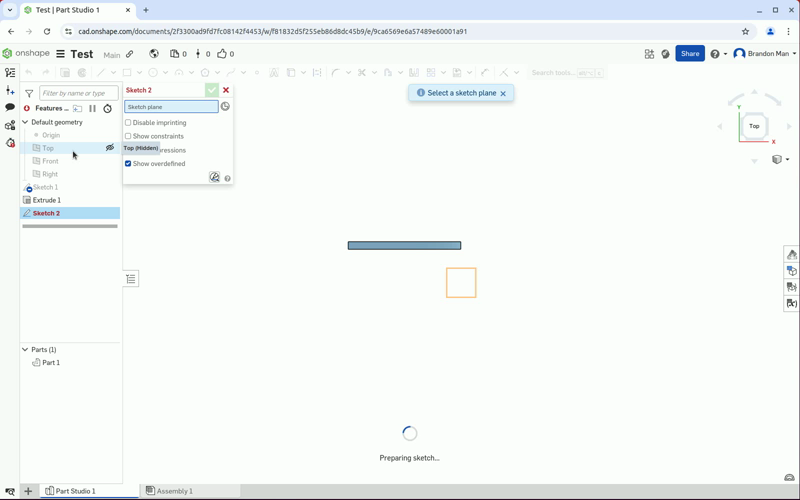
click(73, 150)
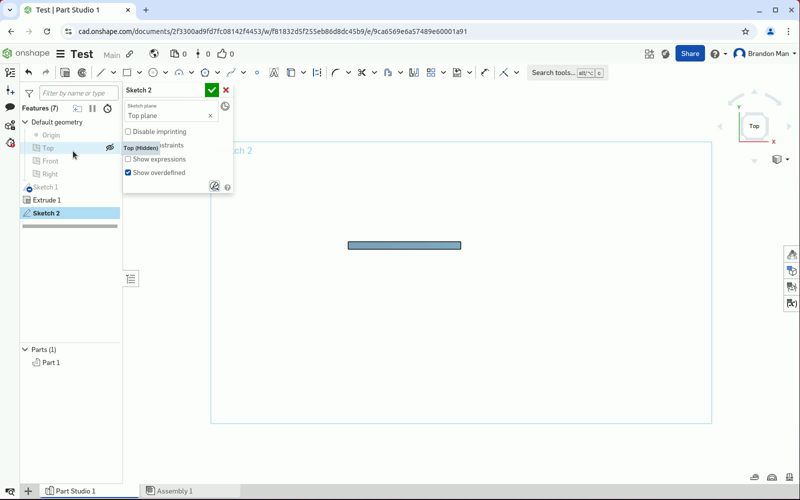
mouse_move(73, 352)
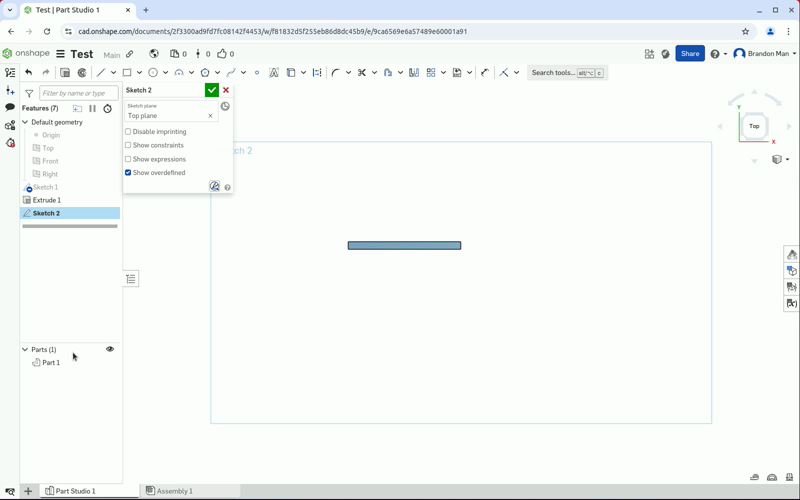
key(y)
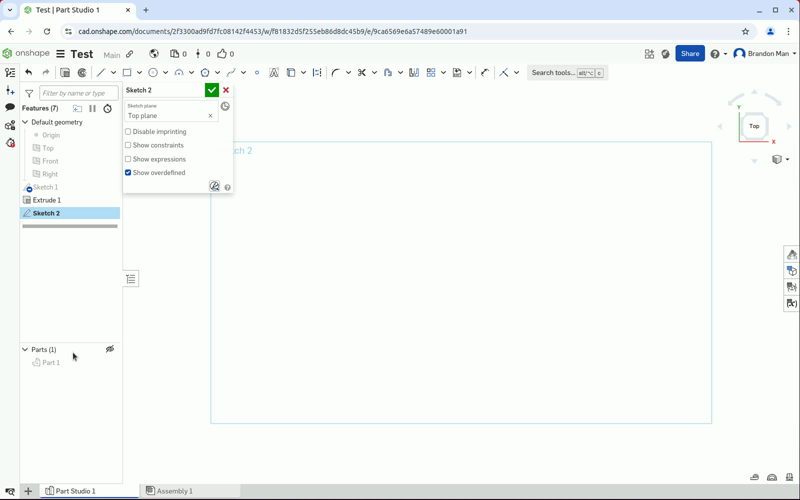
key(l)
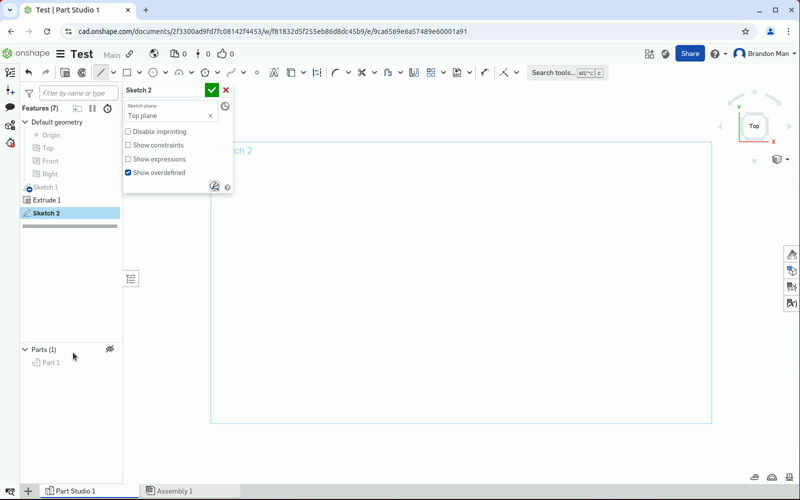
key_down(shift)
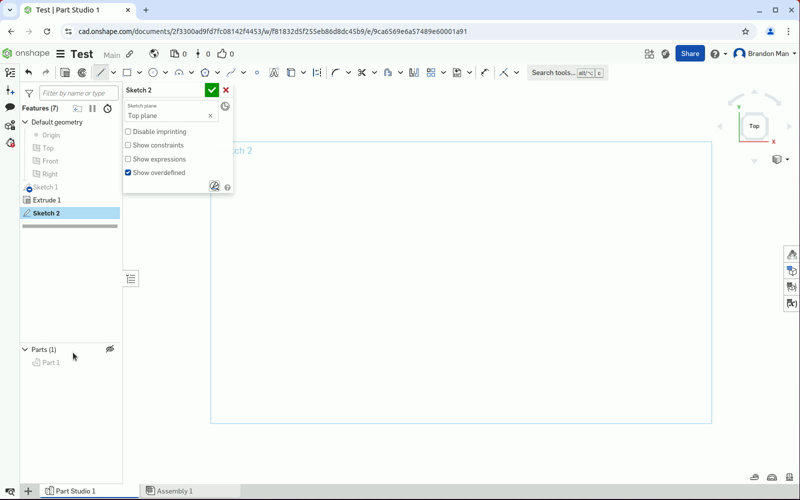
mouse_move(348, 308)
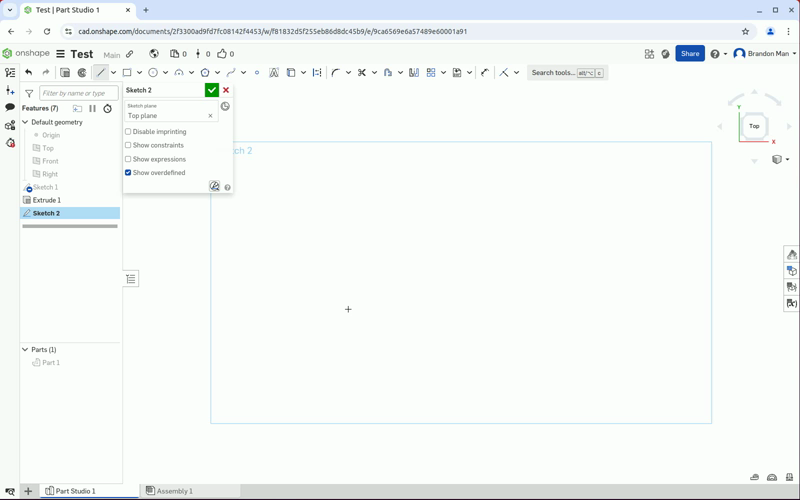
click(348, 308)
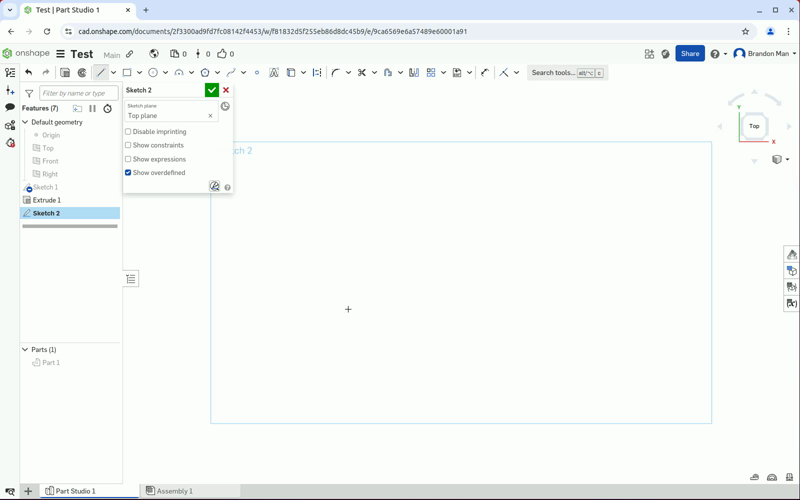
key_up(shift)
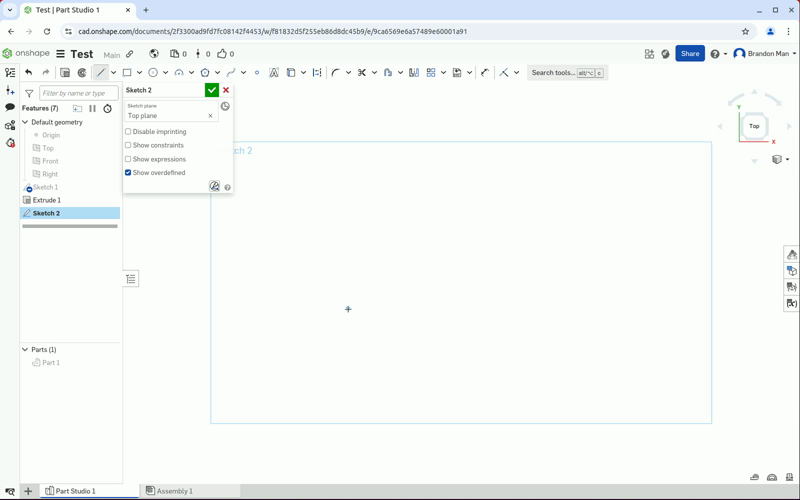
key_down(shift)
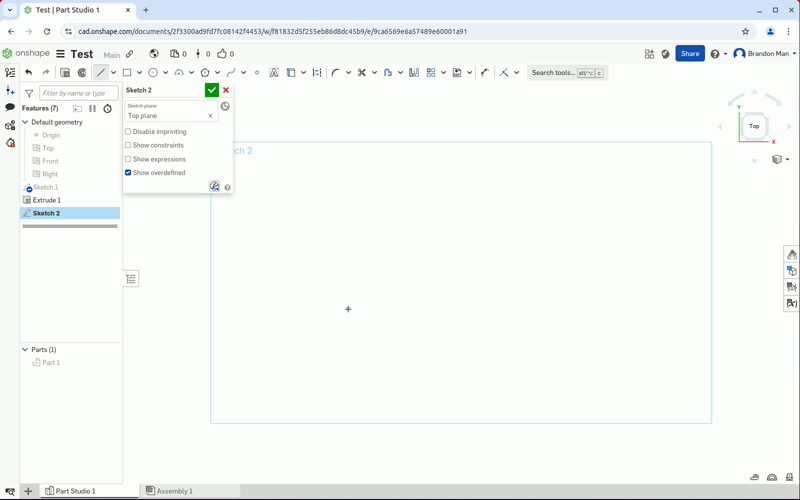
mouse_move(460, 308)
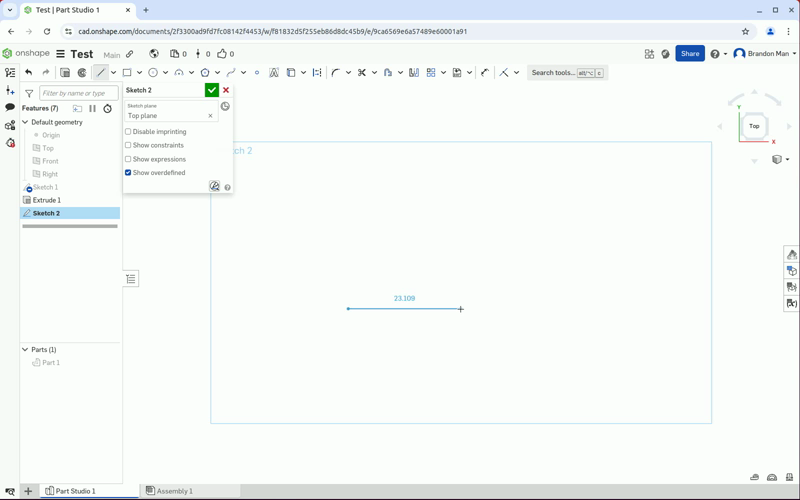
click(460, 308)
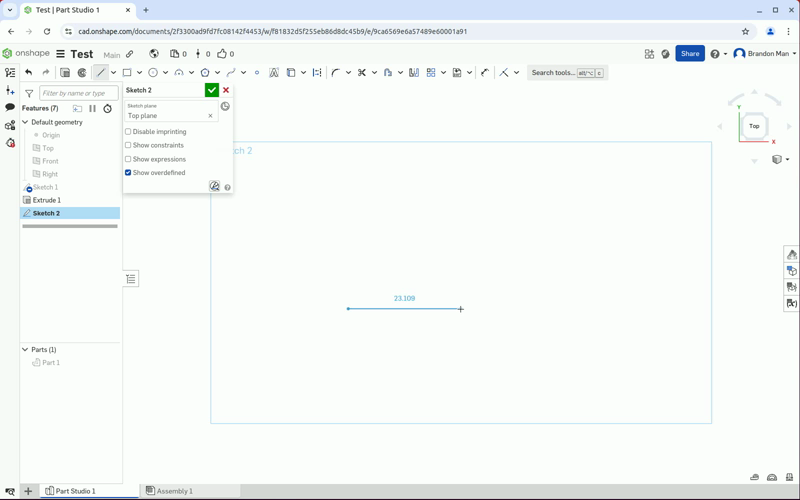
key_up(shift)
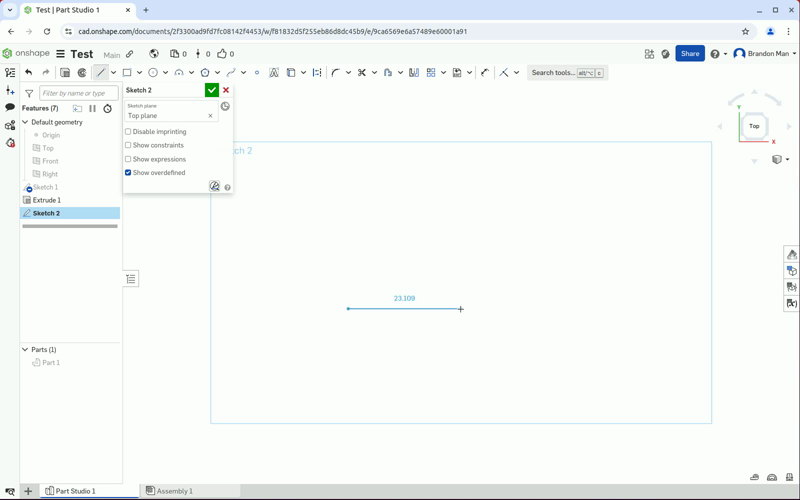
key_down(shift)
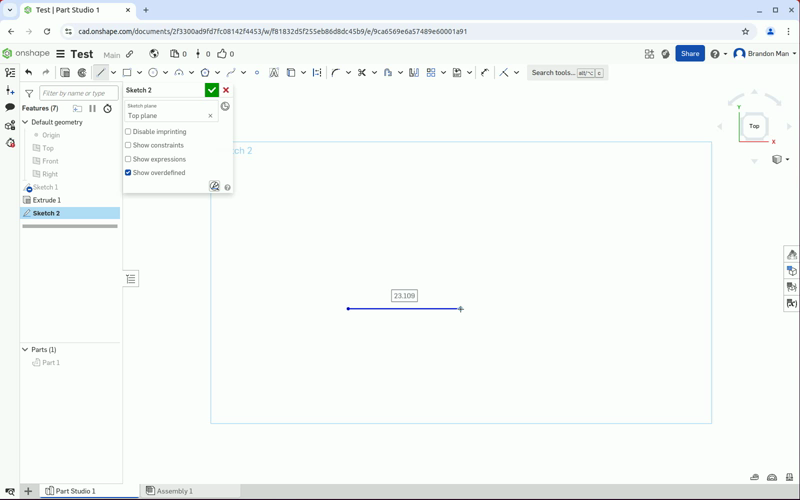
mouse_move(490, 308)
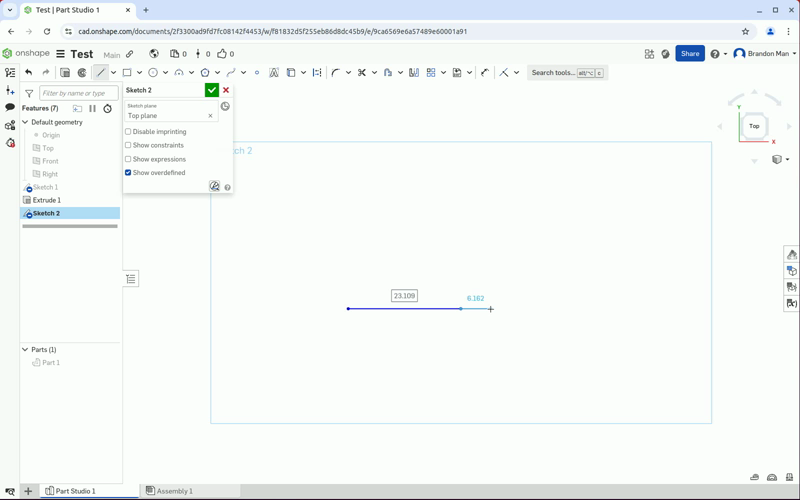
mouse_move(460, 301)
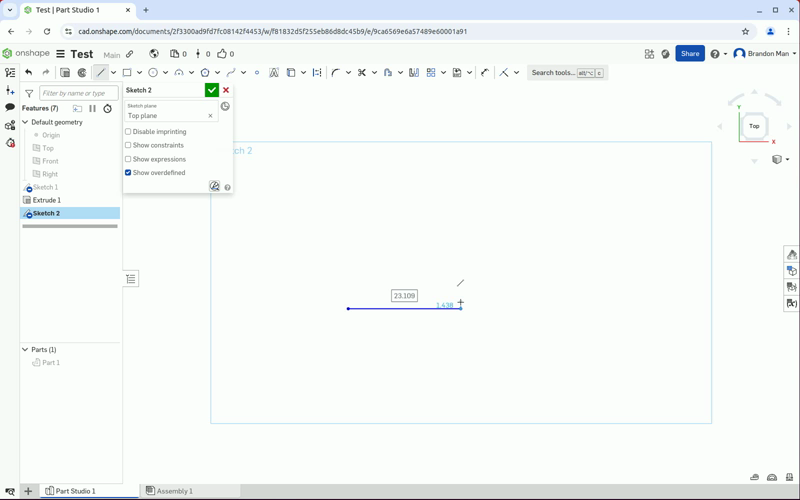
scroll(6)
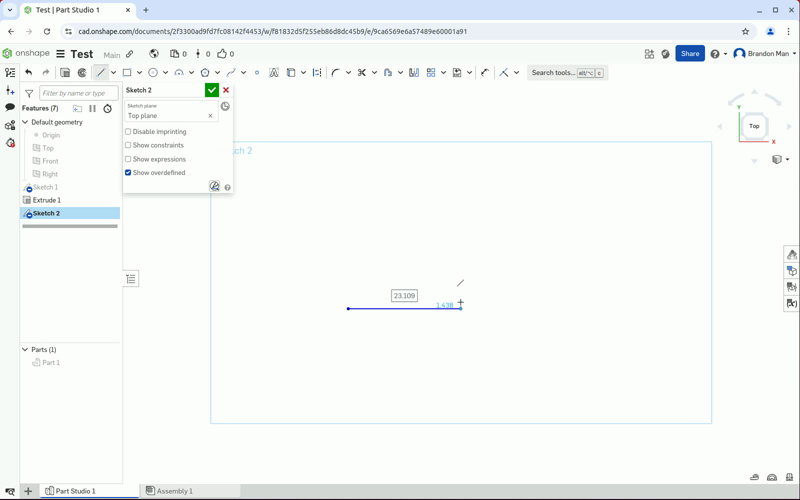
scroll(6)
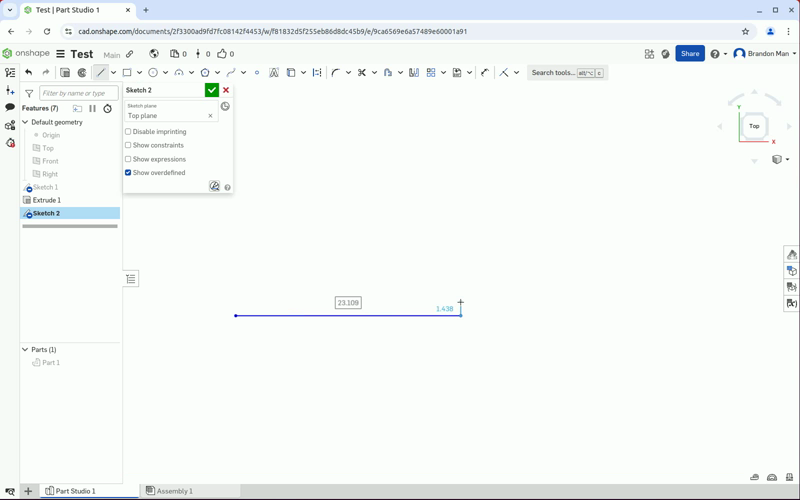
scroll(6)
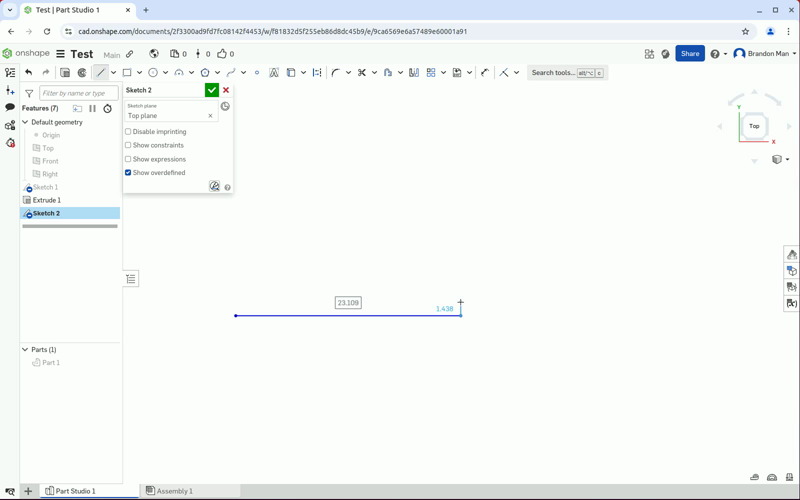
scroll(6)
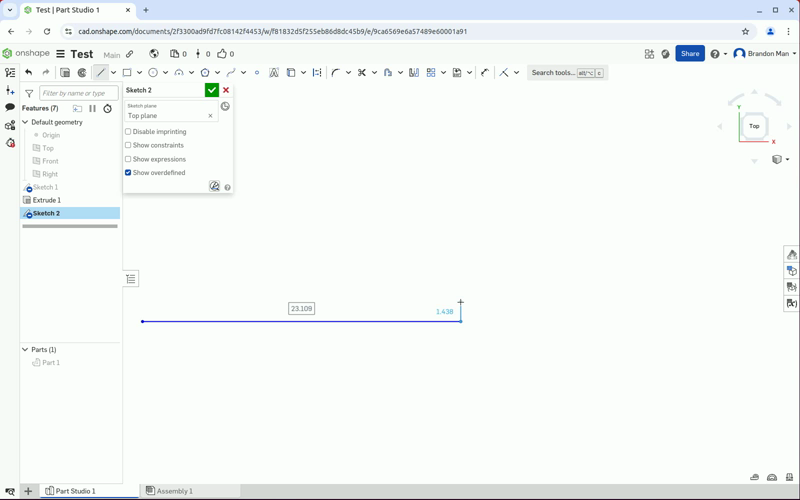
scroll(6)
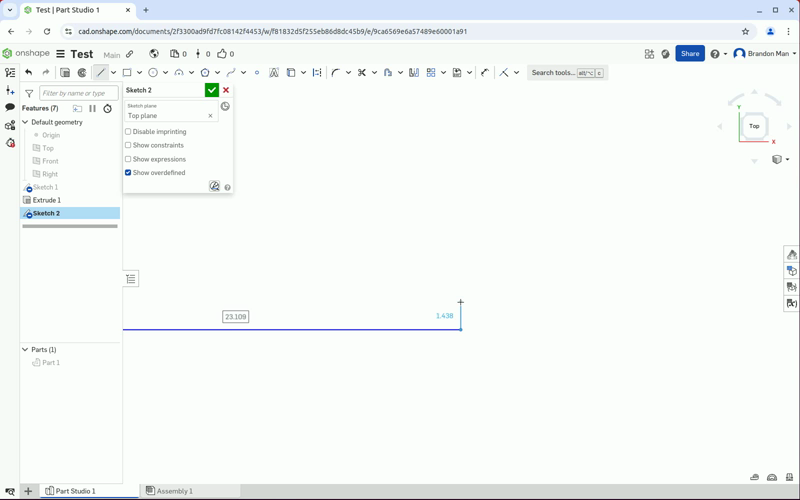
scroll(6)
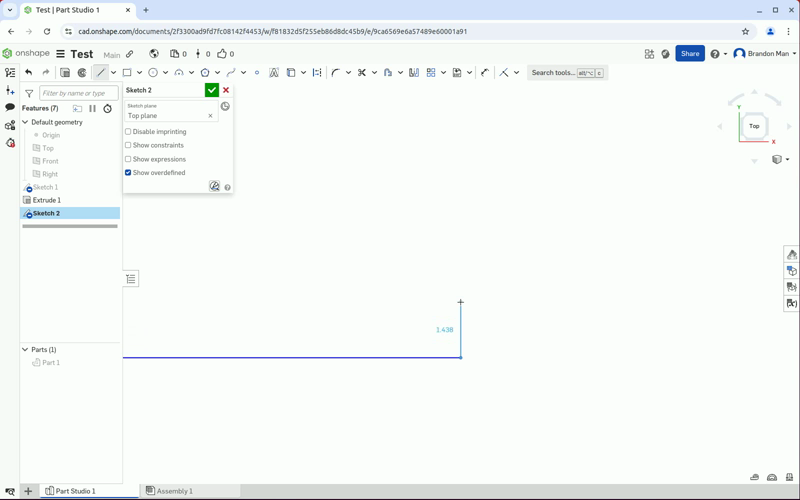
scroll(6)
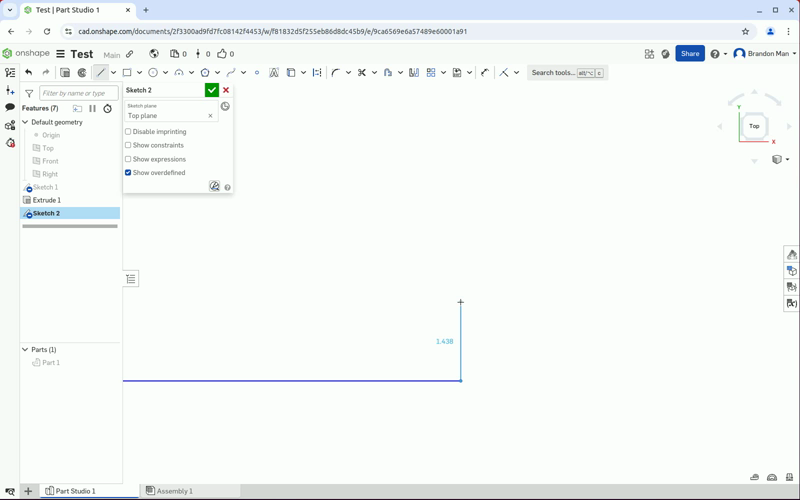
click(460, 301)
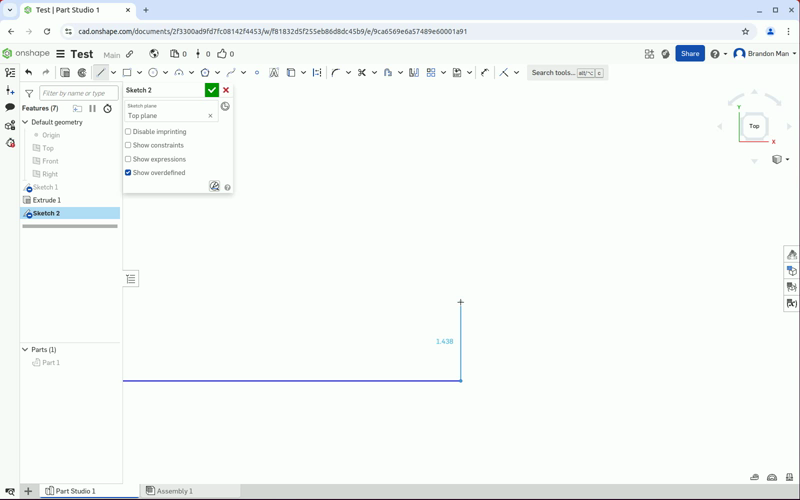
scroll(-6)
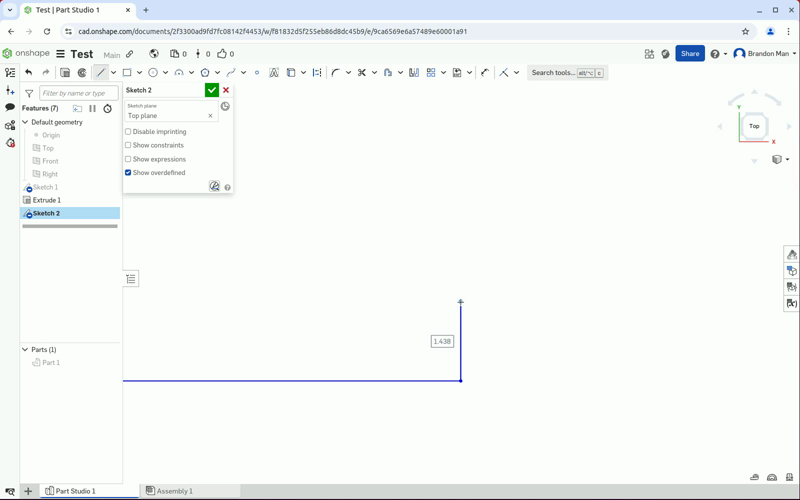
scroll(-6)
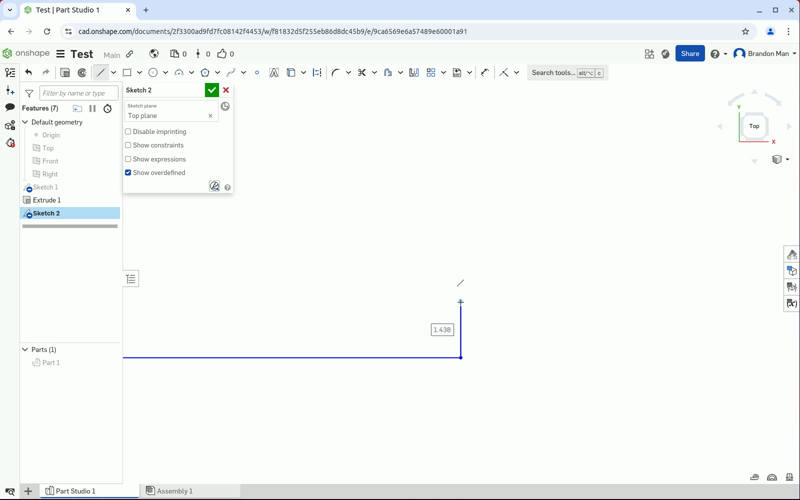
scroll(-6)
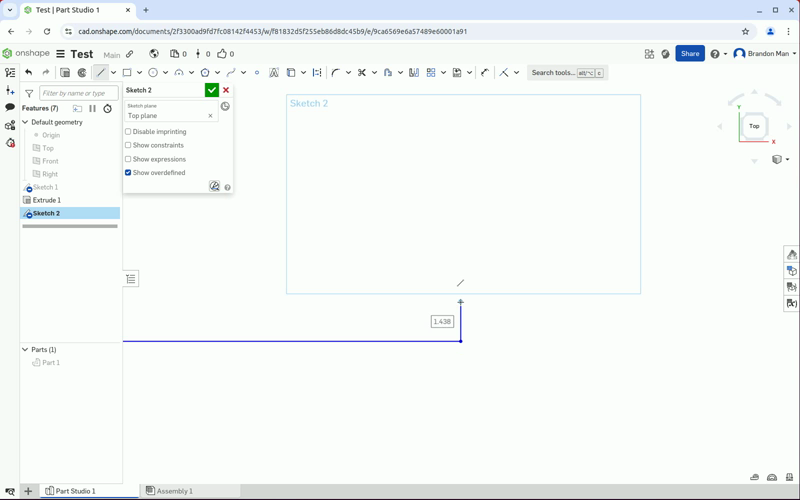
scroll(-6)
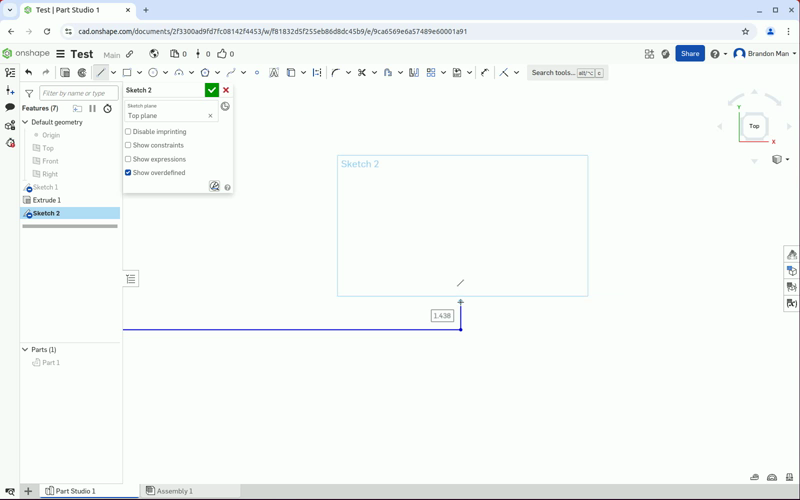
scroll(-6)
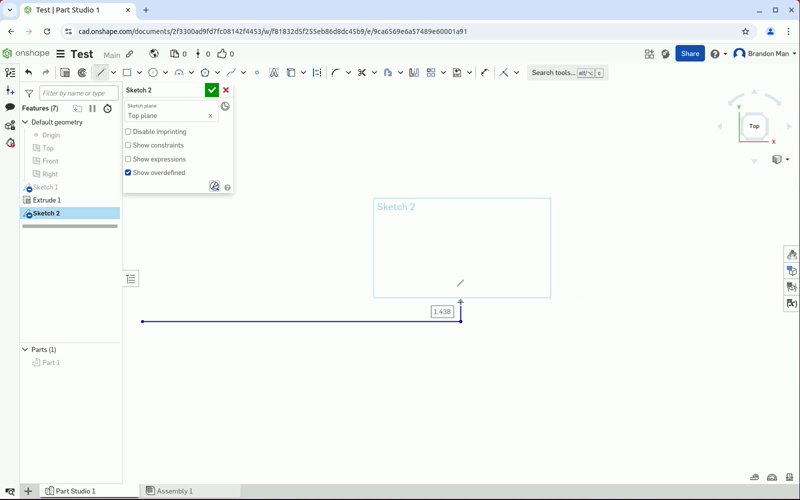
scroll(-6)
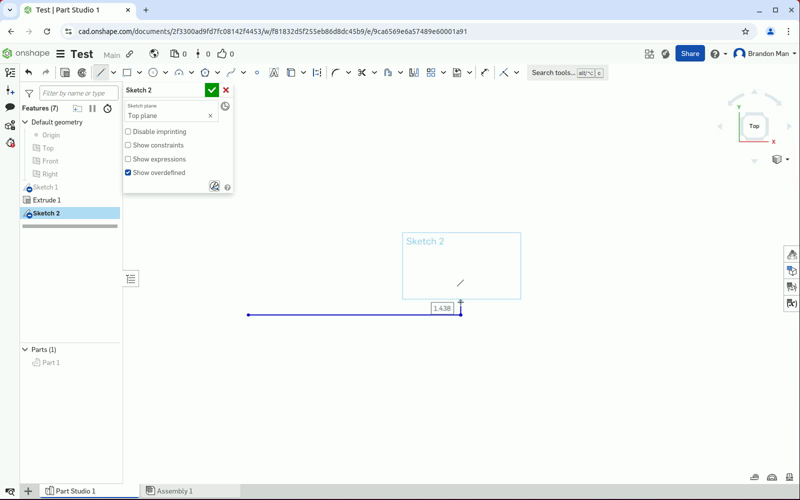
scroll(-6)
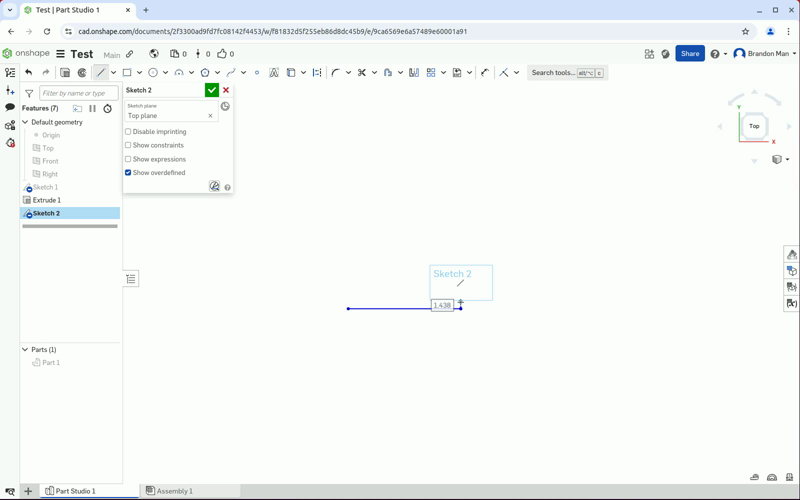
key_up(shift)
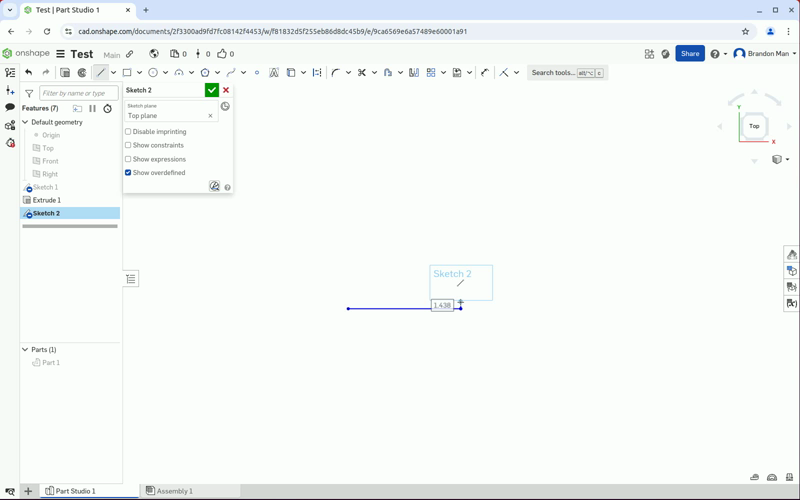
key_down(shift)
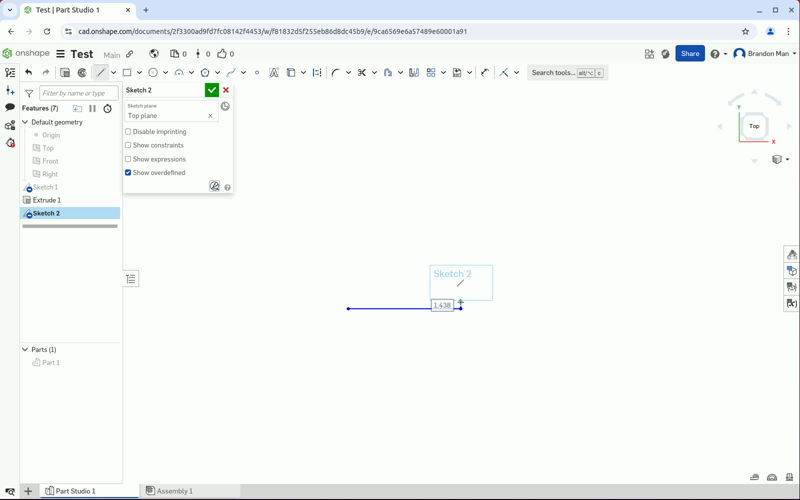
mouse_move(348, 301)
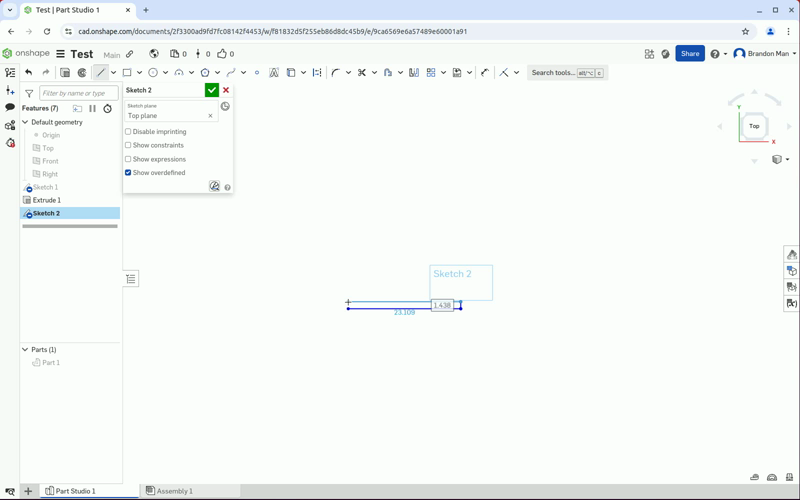
click(348, 301)
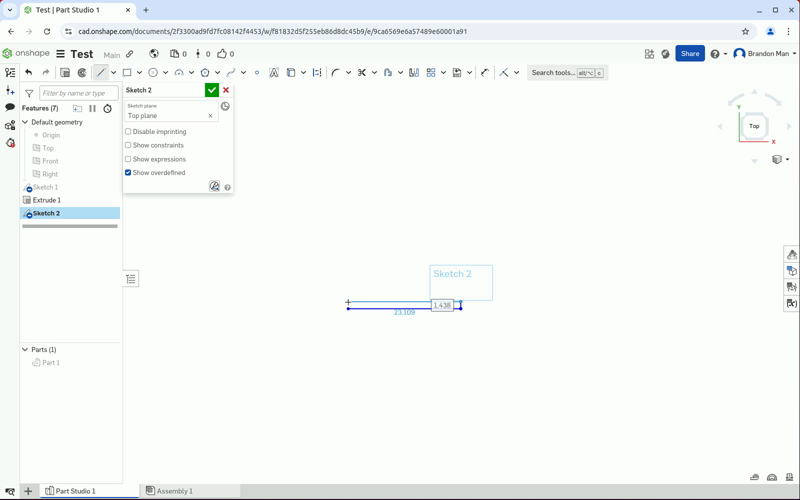
key_up(shift)
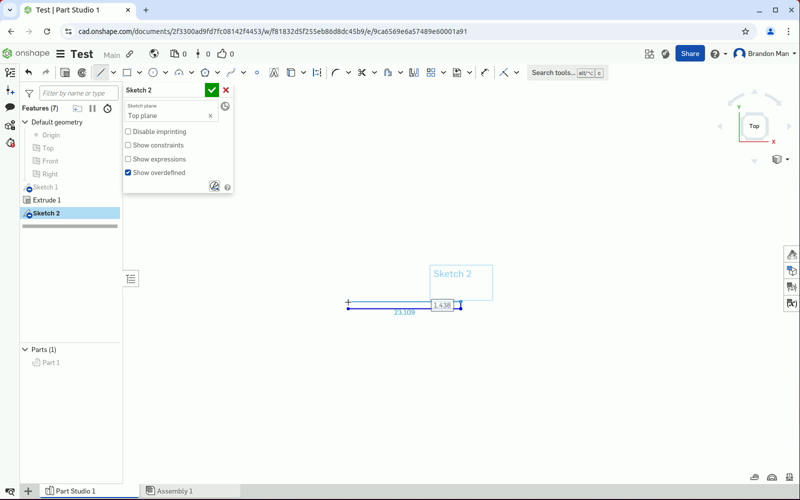
mouse_move(378, 301)
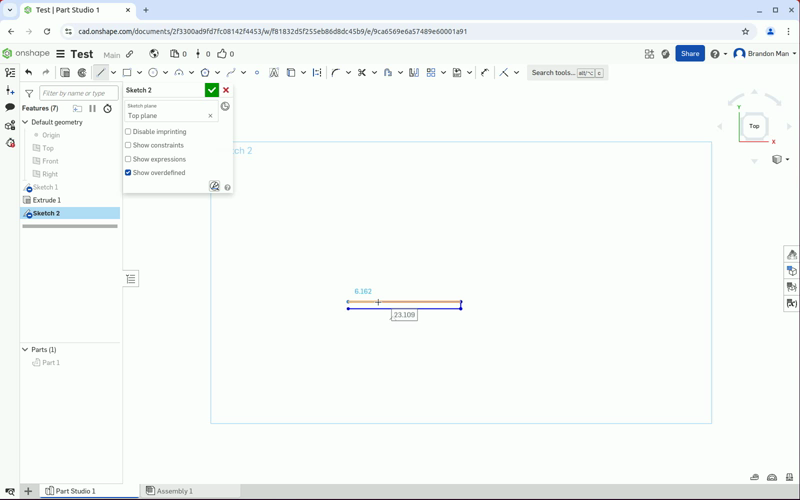
key_down(shift)
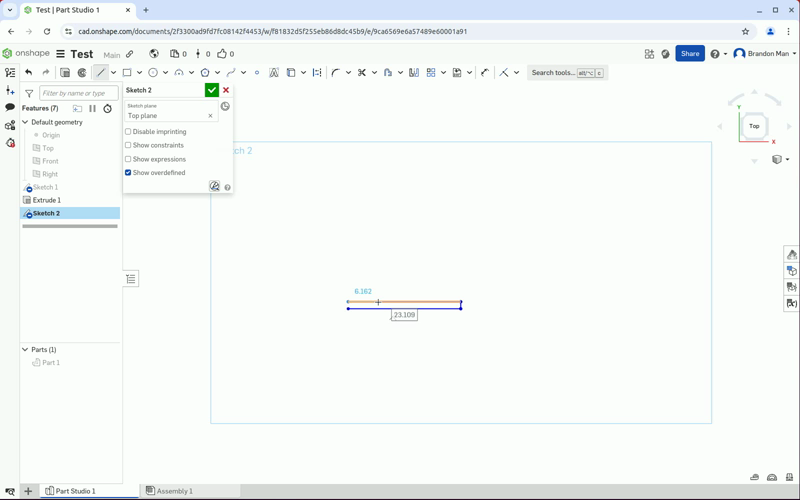
mouse_move(348, 308)
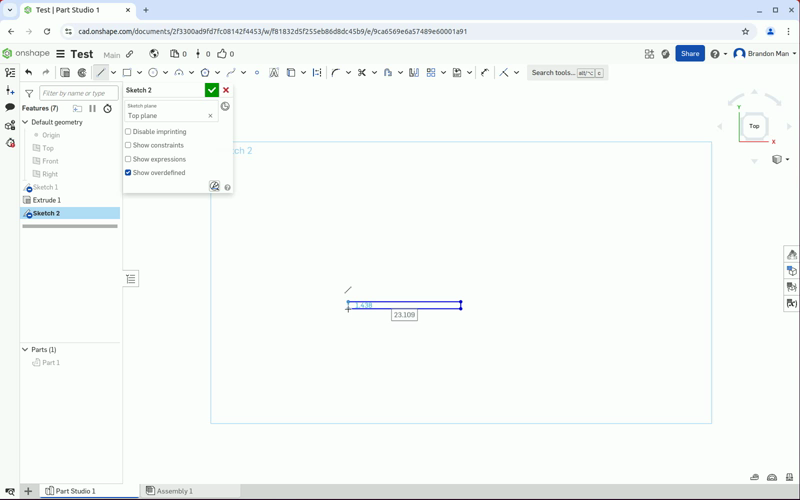
scroll(6)
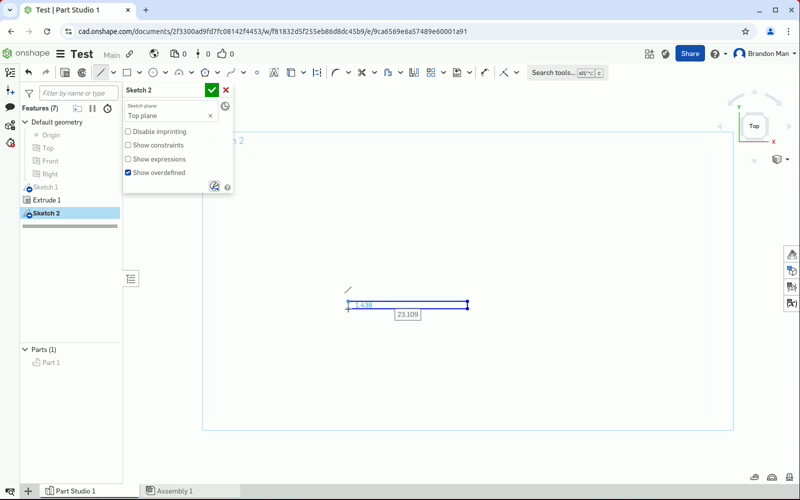
scroll(6)
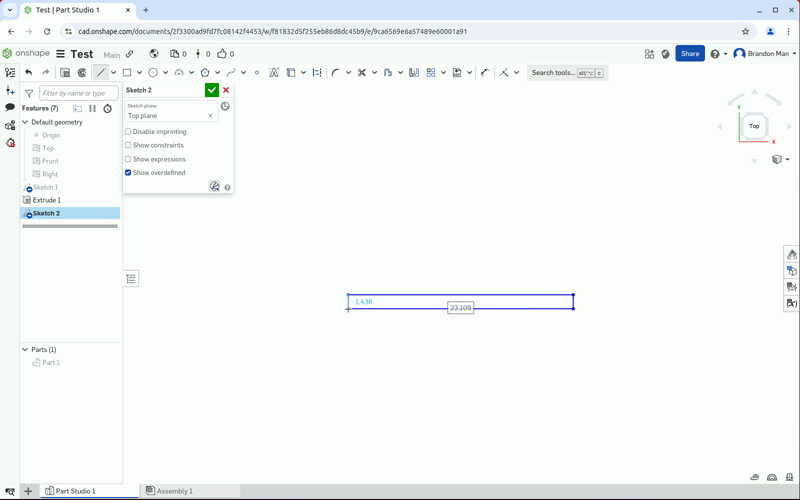
scroll(6)
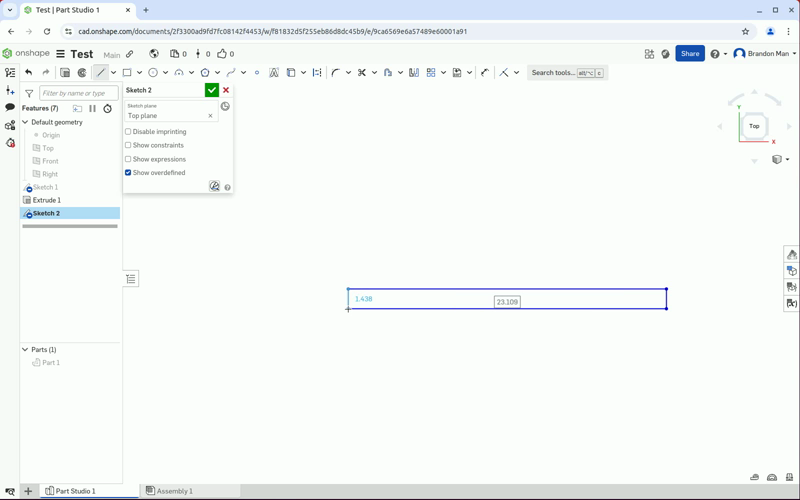
scroll(6)
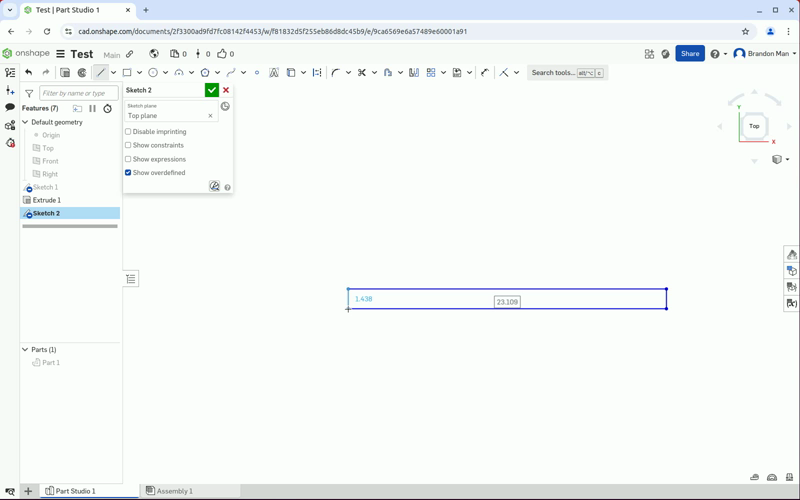
scroll(6)
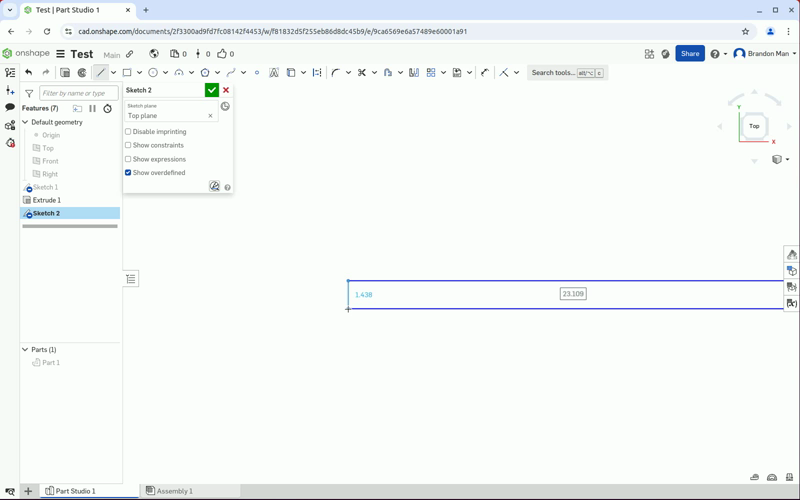
scroll(6)
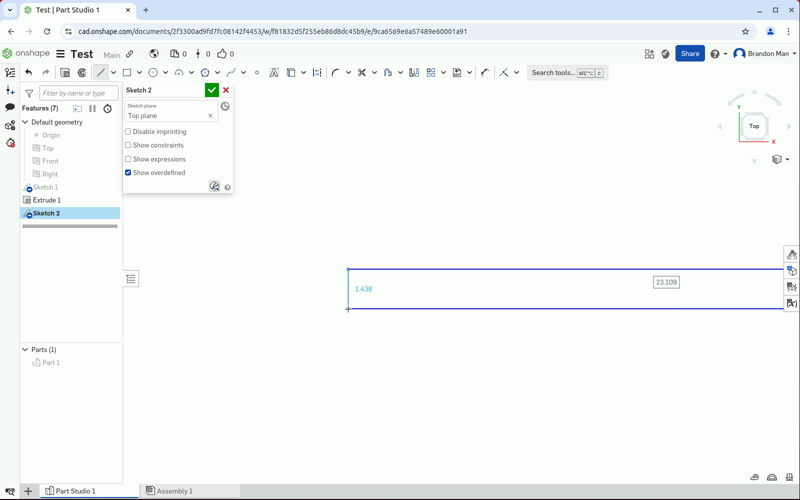
scroll(6)
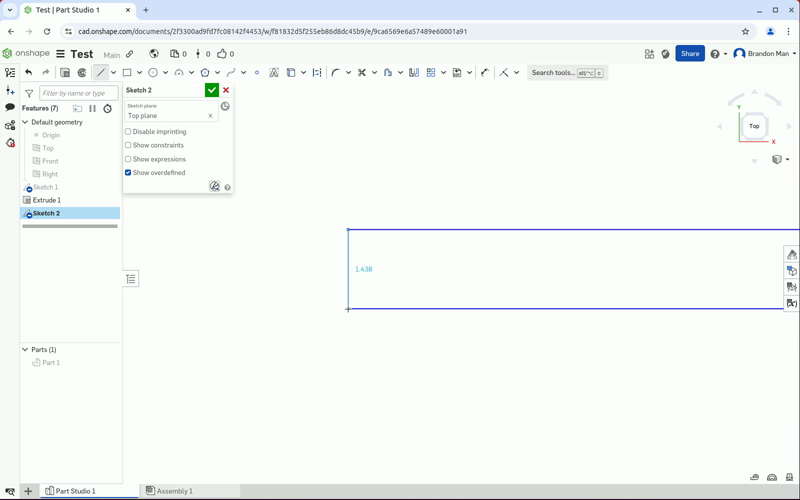
key_up(shift)
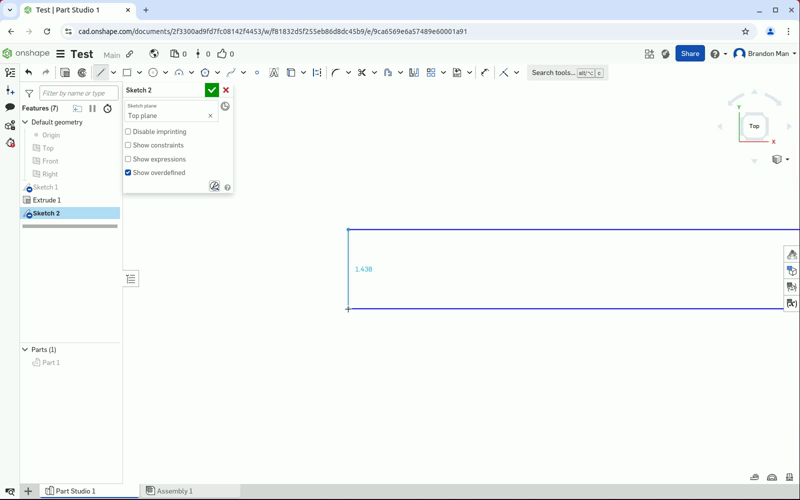
click(348, 308)
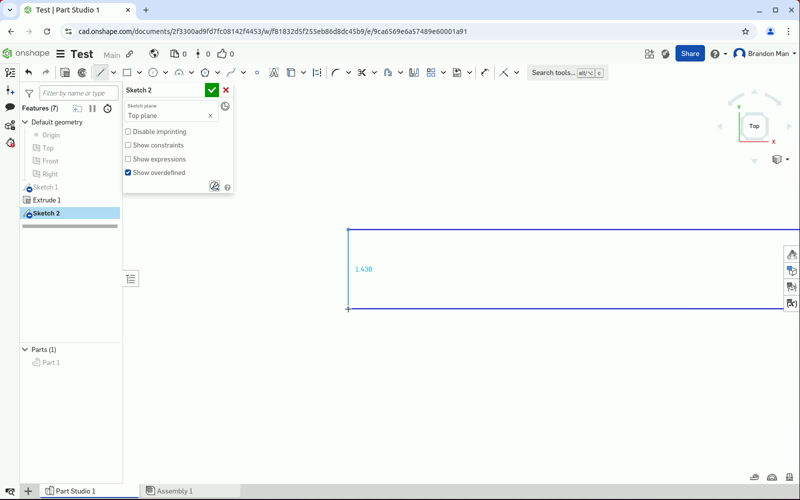
scroll(-6)
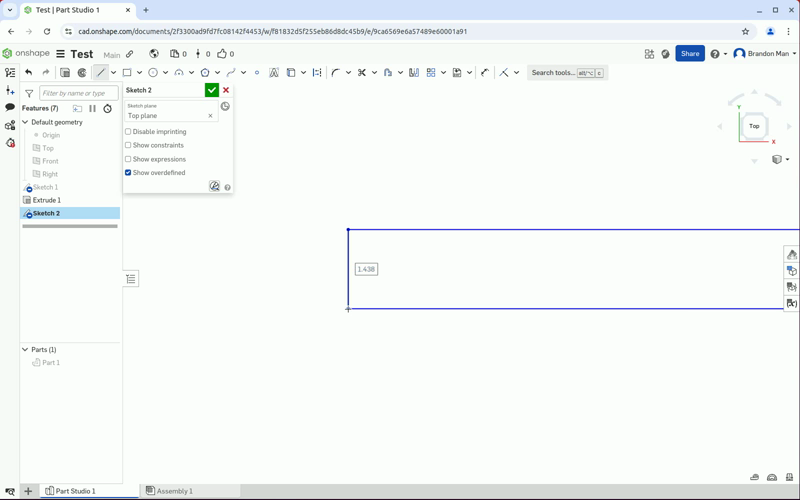
scroll(-6)
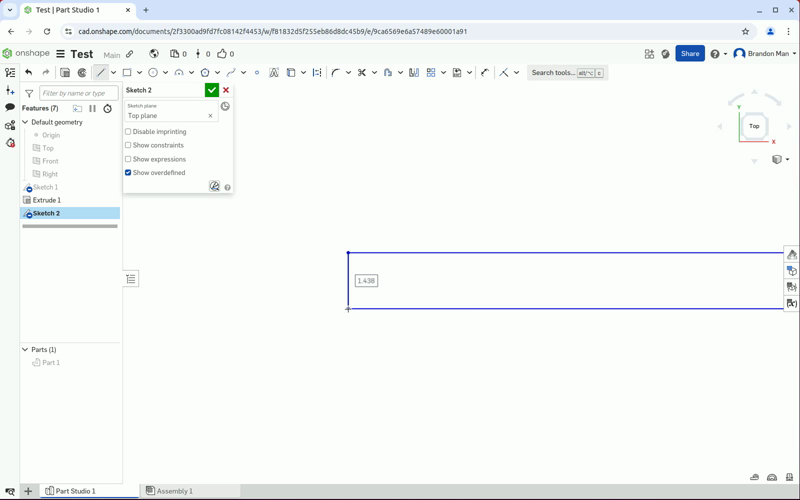
scroll(-6)
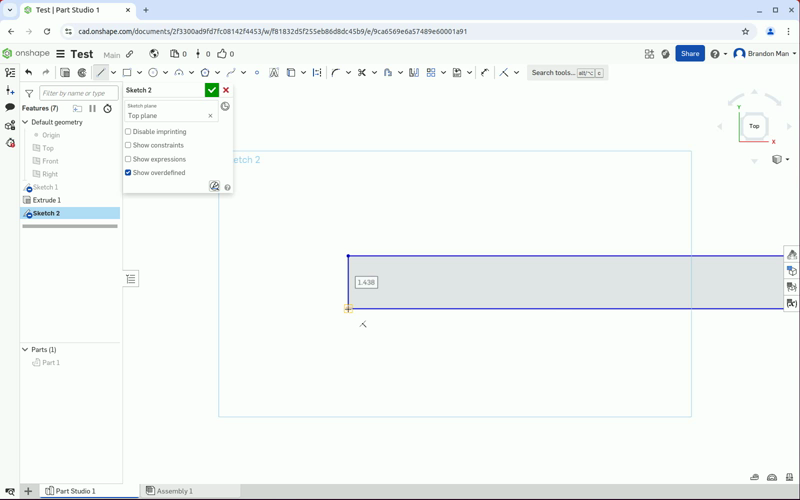
scroll(-6)
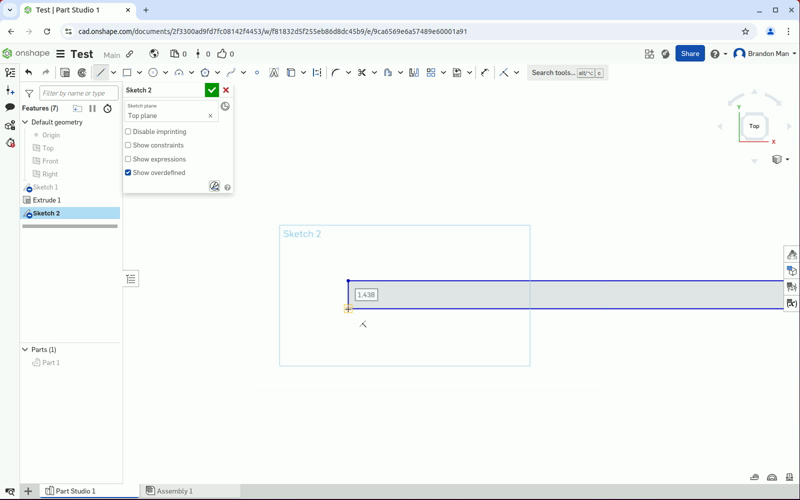
scroll(-6)
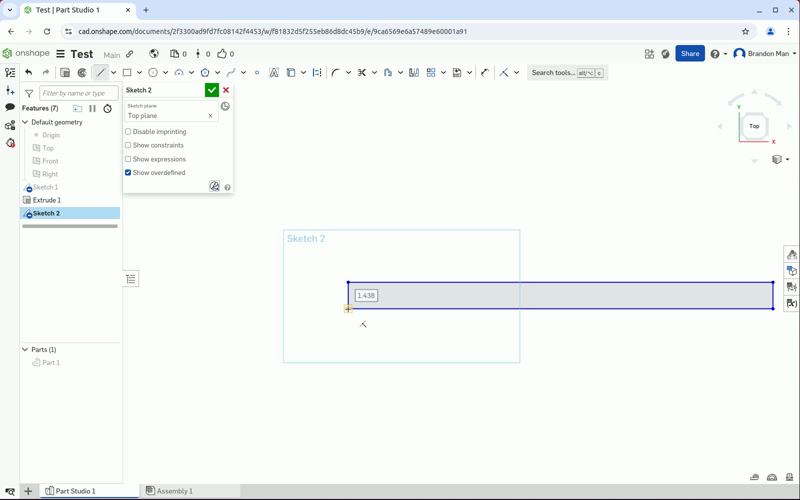
scroll(-6)
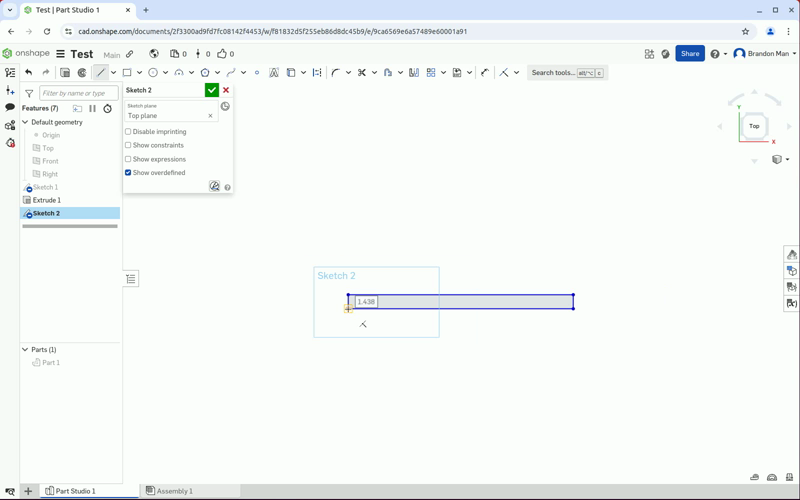
scroll(-6)
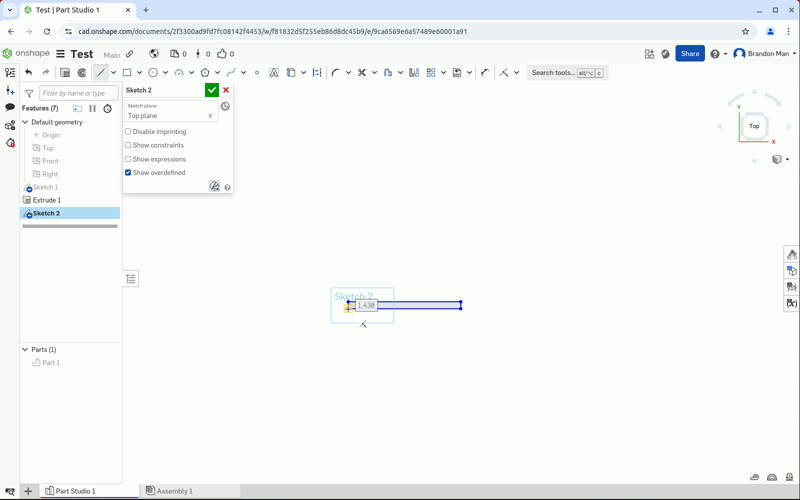
key(esc)
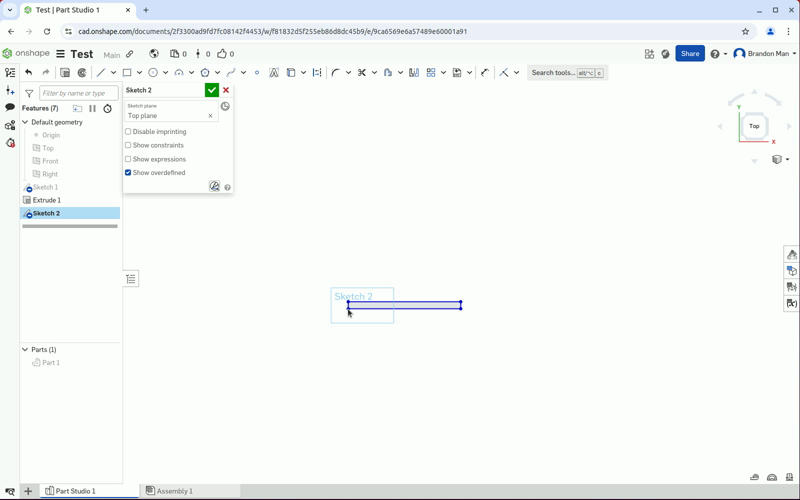
mouse_move(384, 306)
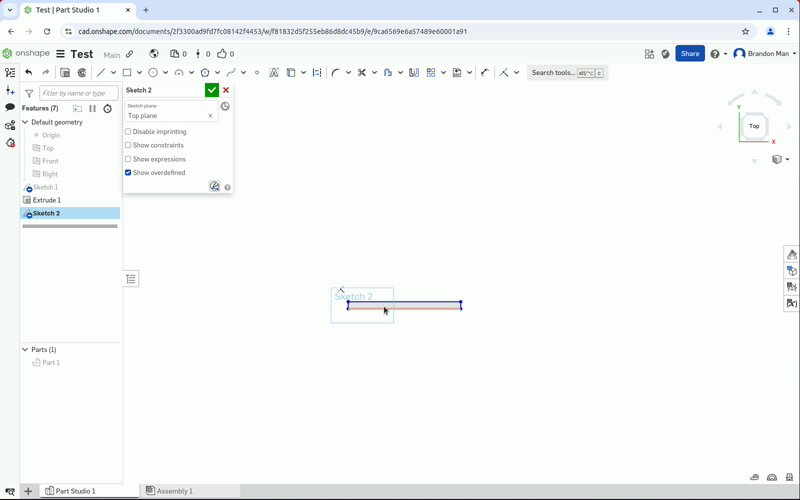
scroll(6)
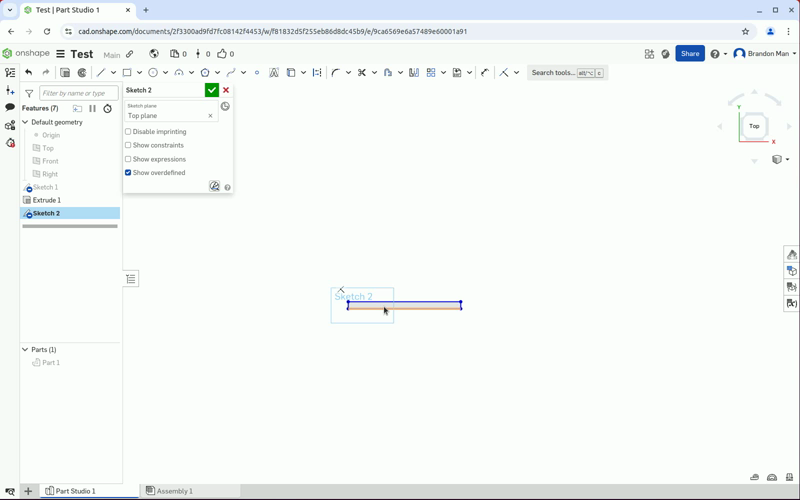
scroll(6)
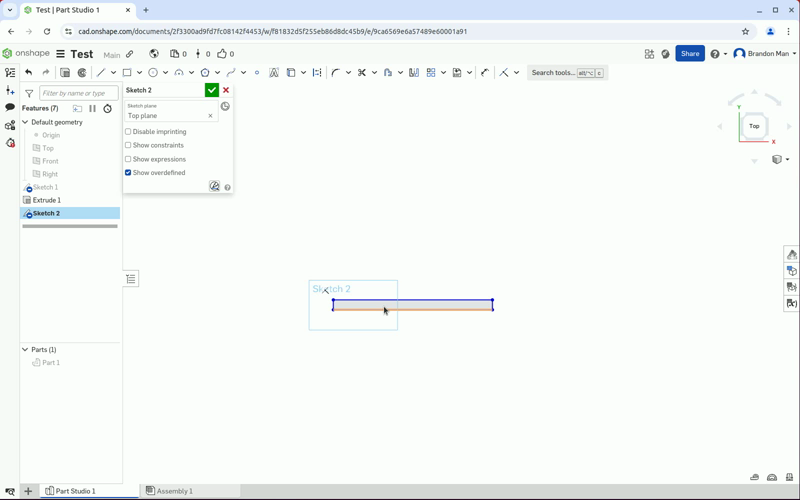
scroll(6)
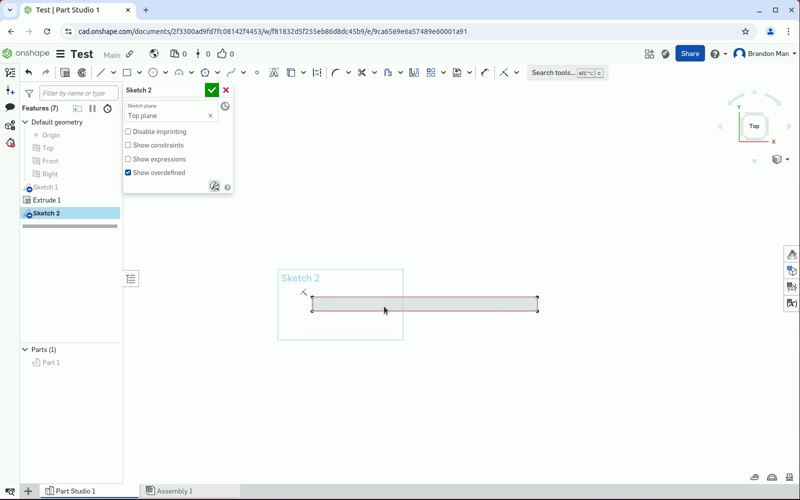
scroll(6)
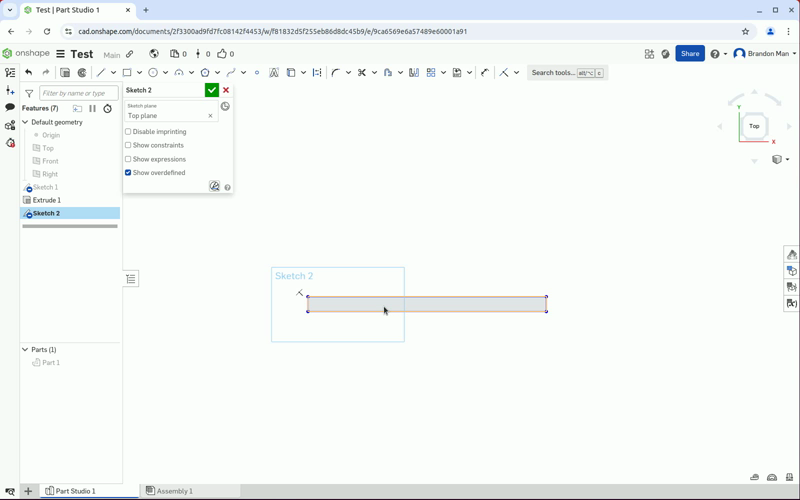
scroll(6)
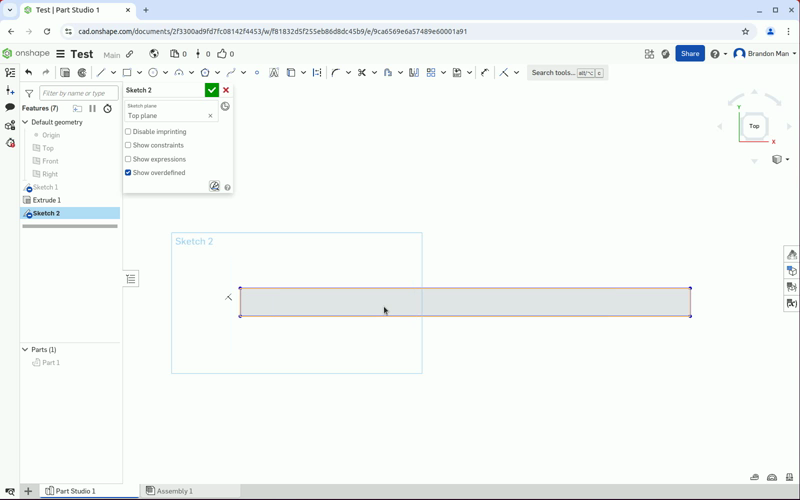
scroll(6)
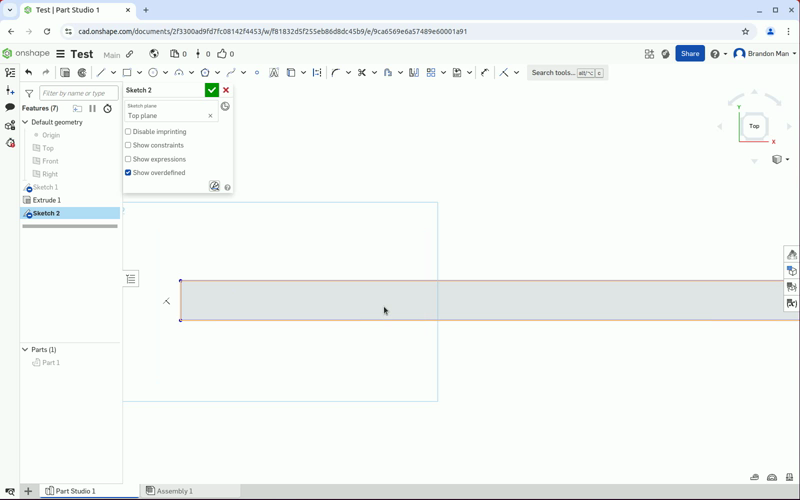
scroll(6)
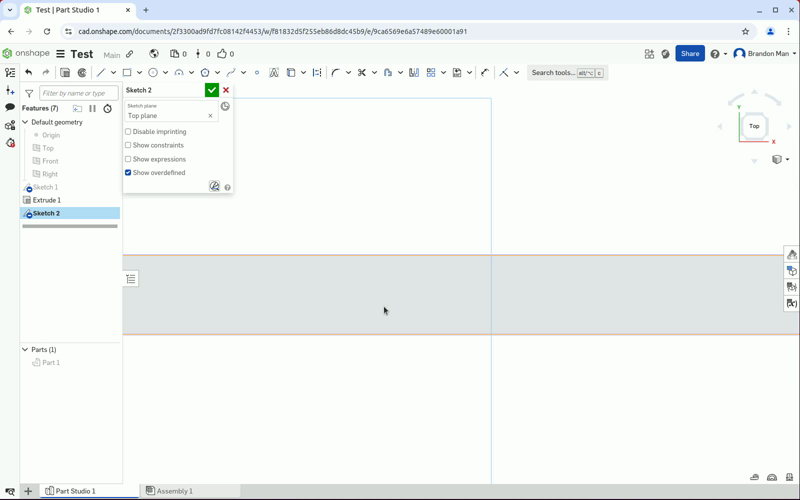
click(384, 306)
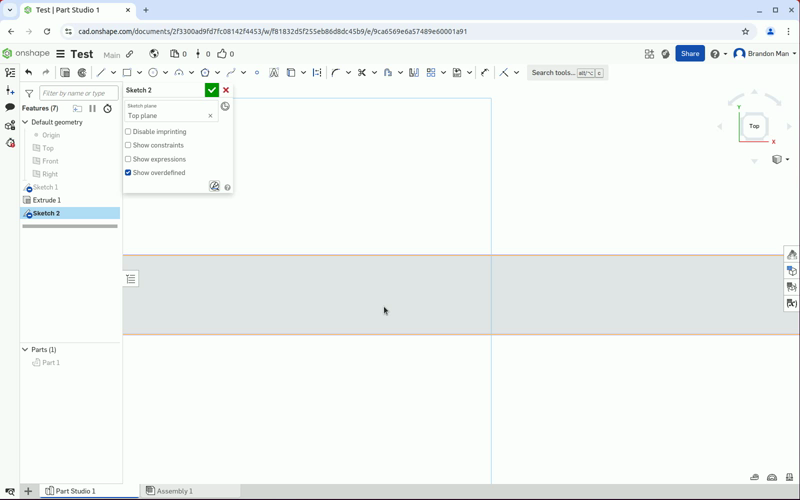
scroll(-6)
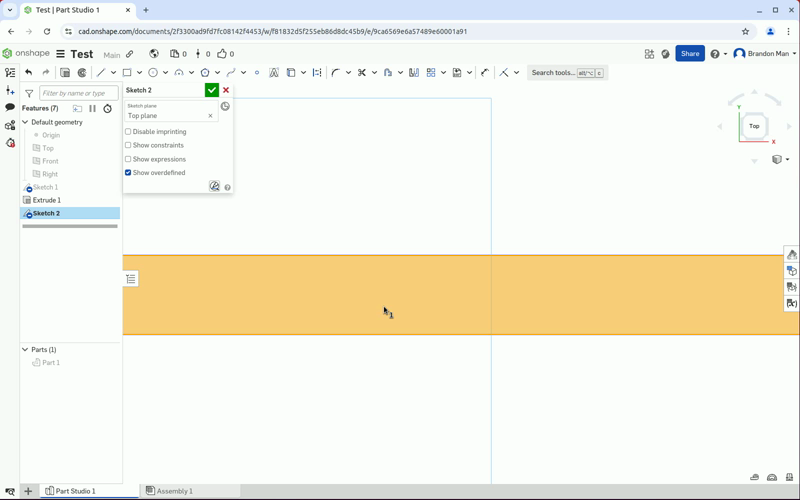
scroll(-6)
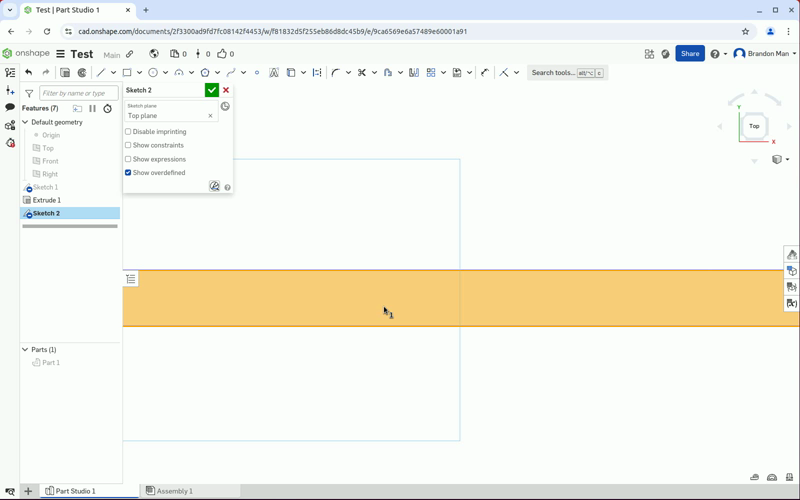
scroll(-6)
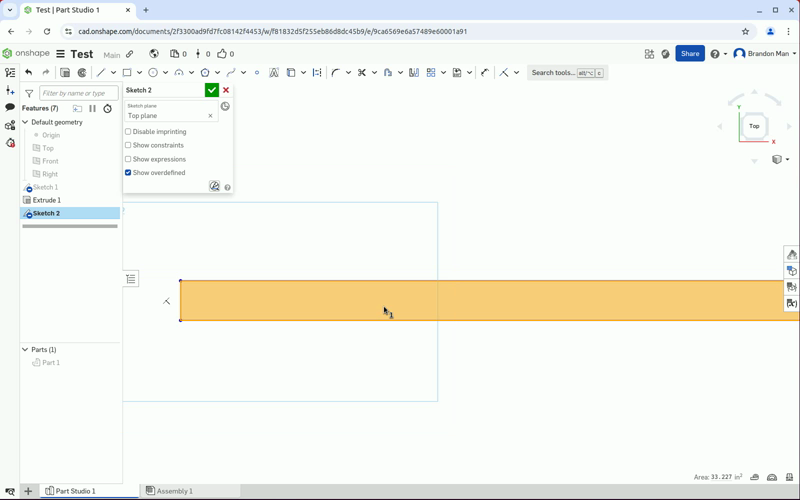
scroll(-6)
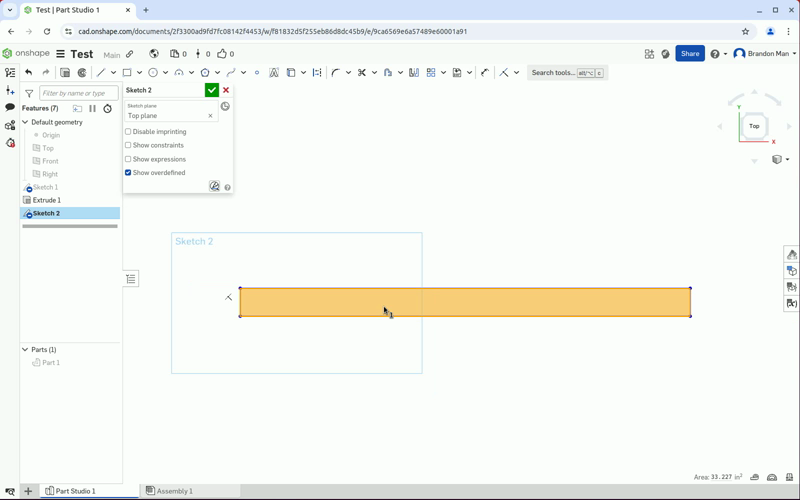
scroll(-6)
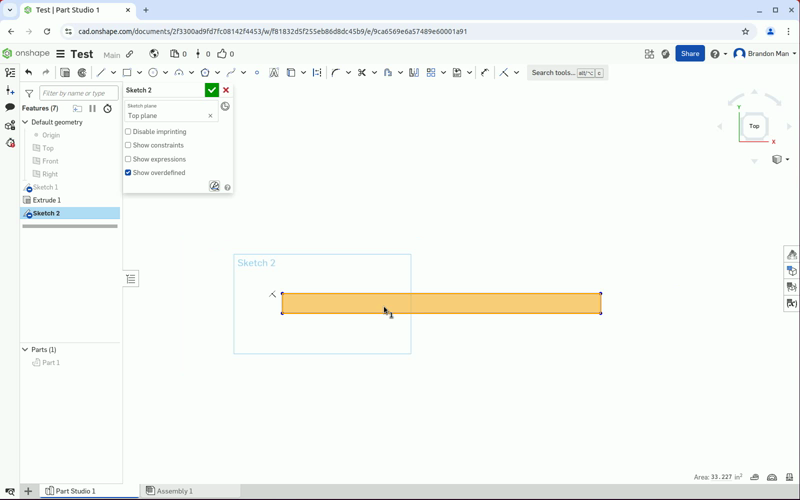
scroll(-6)
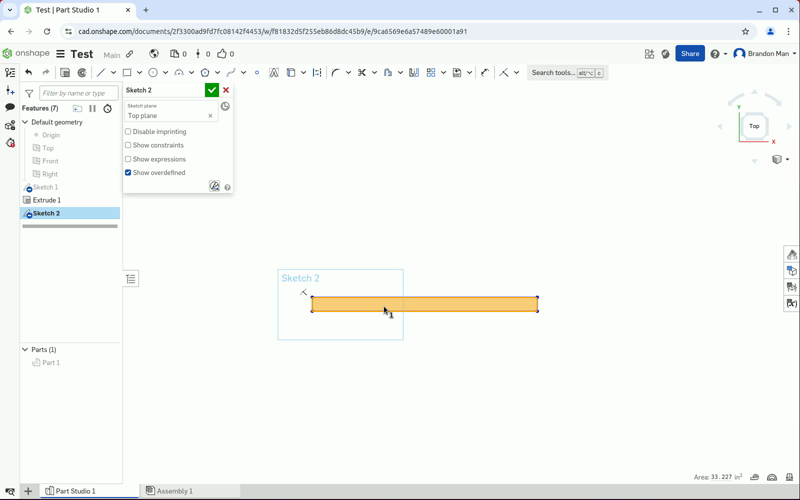
scroll(-6)
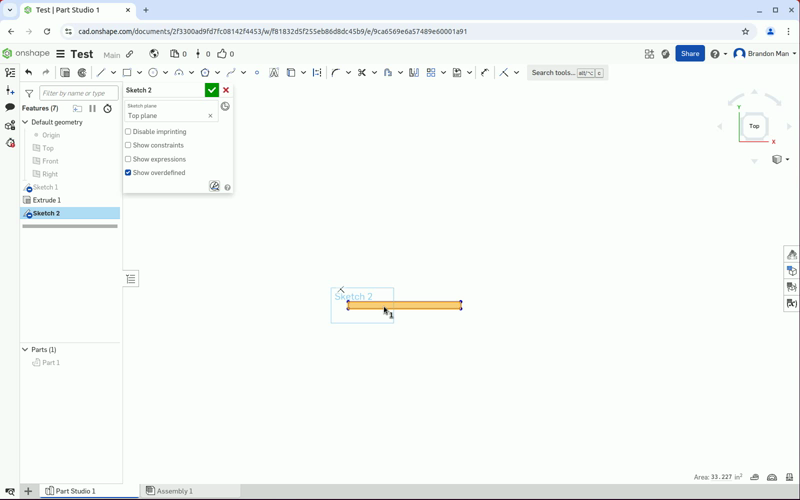
mouse_move(73, 352)
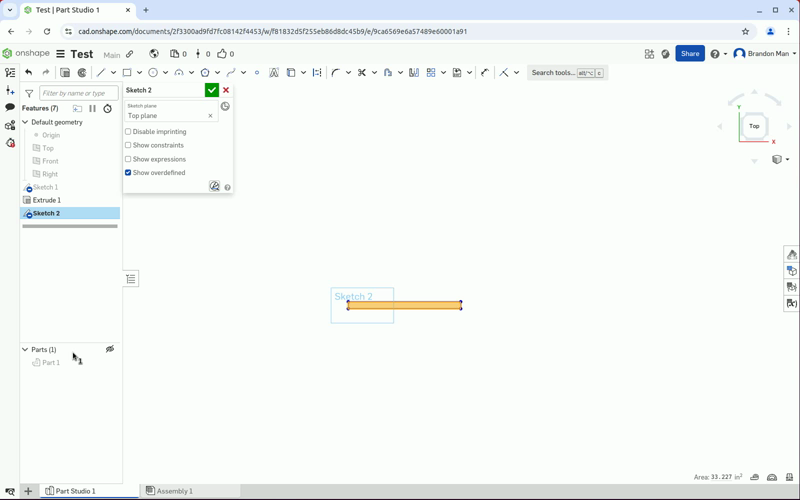
key(shift+y)
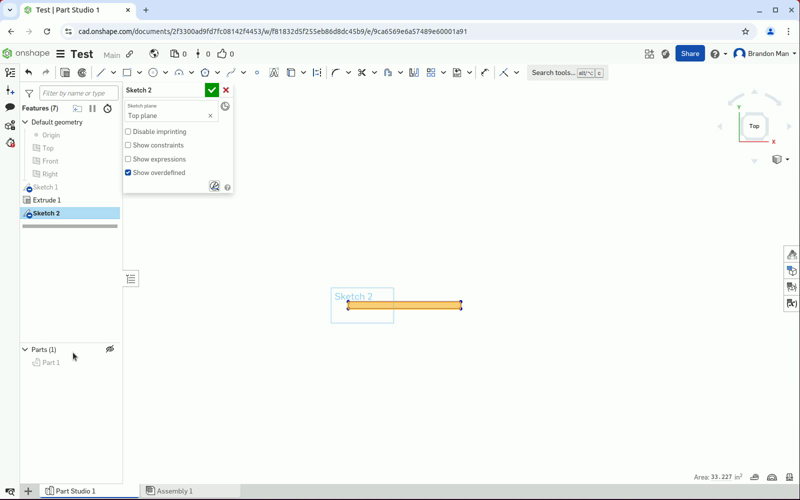
key(shift+e)
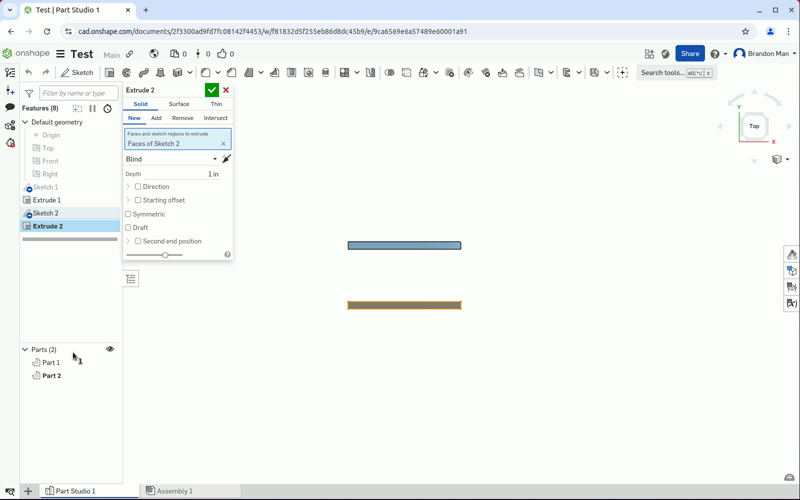
mouse_move(143, 106)
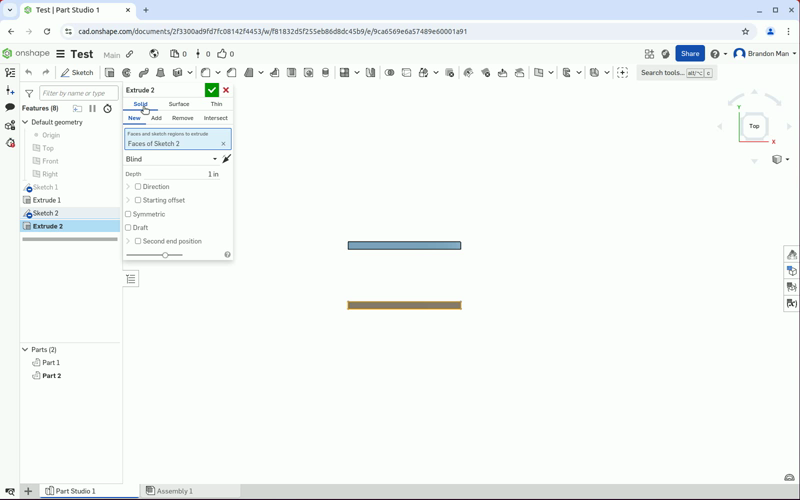
click(143, 106)
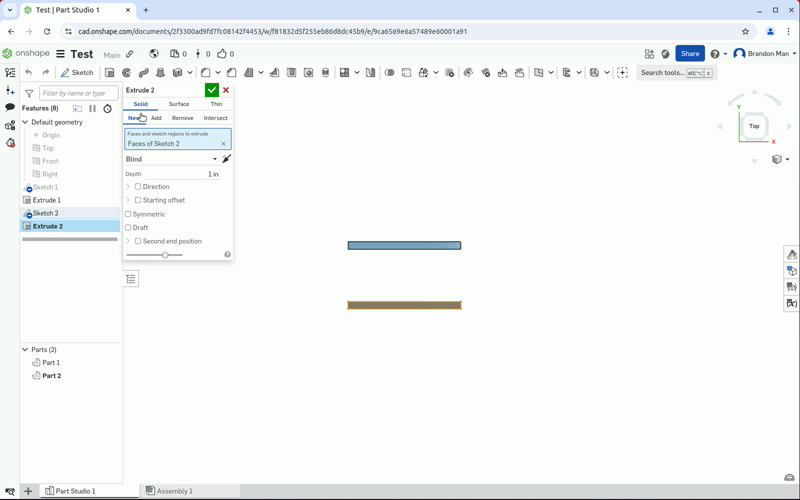
mouse_move(137, 120)
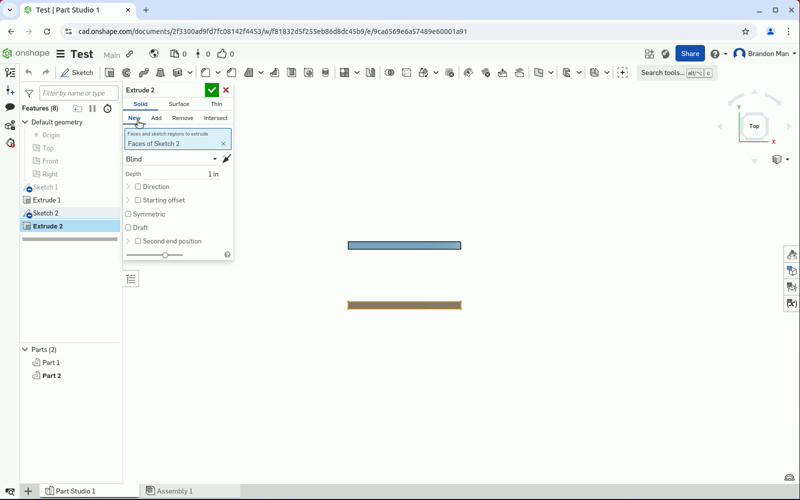
click(137, 120)
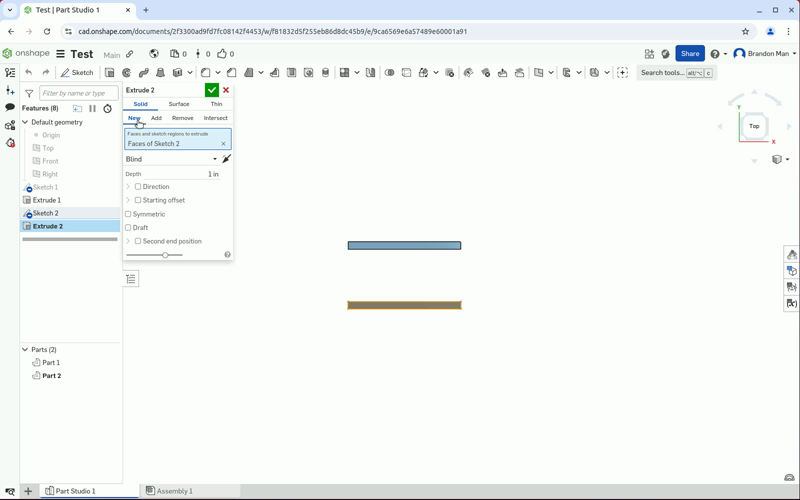
key(tab, 4)
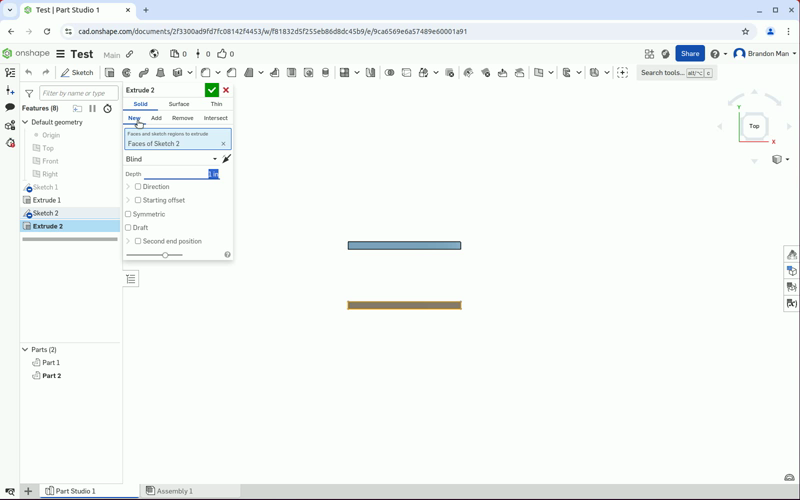
text(0.963)
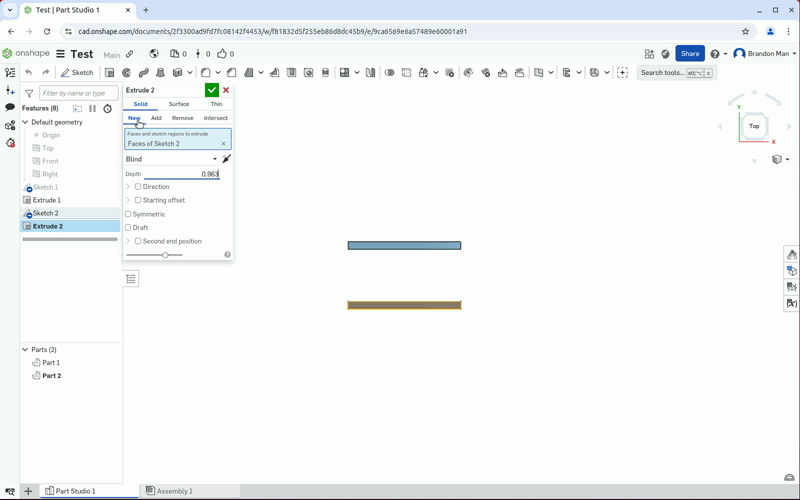
key(enter)
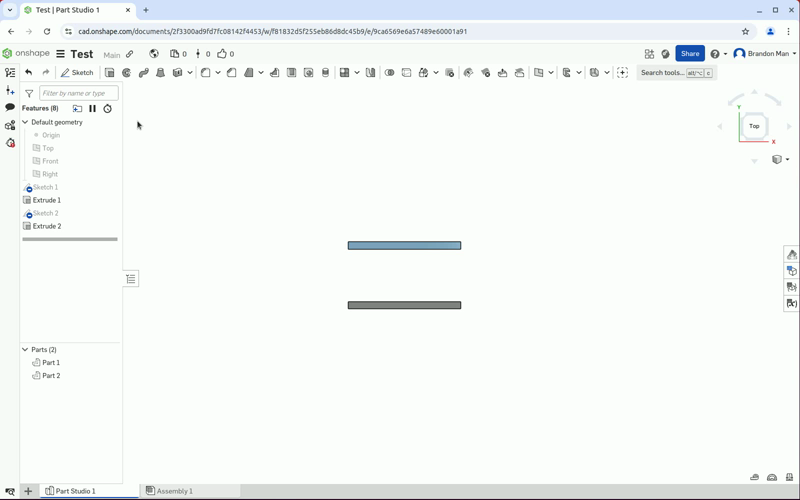
key(shift+h)
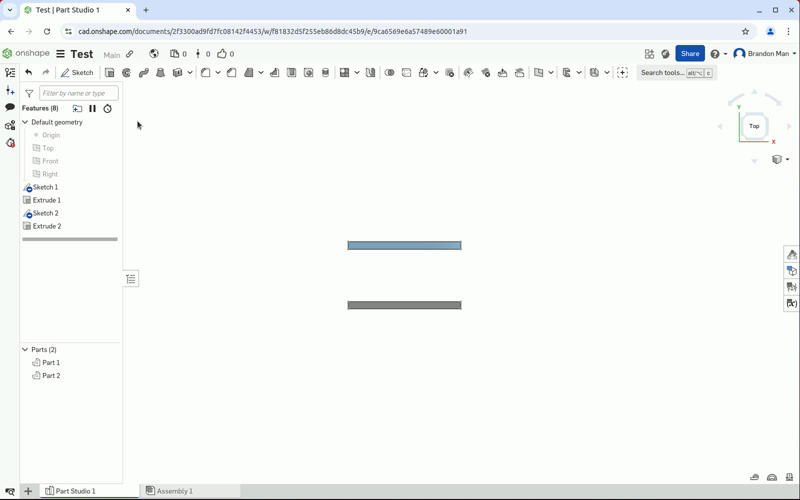
key(shift+h)
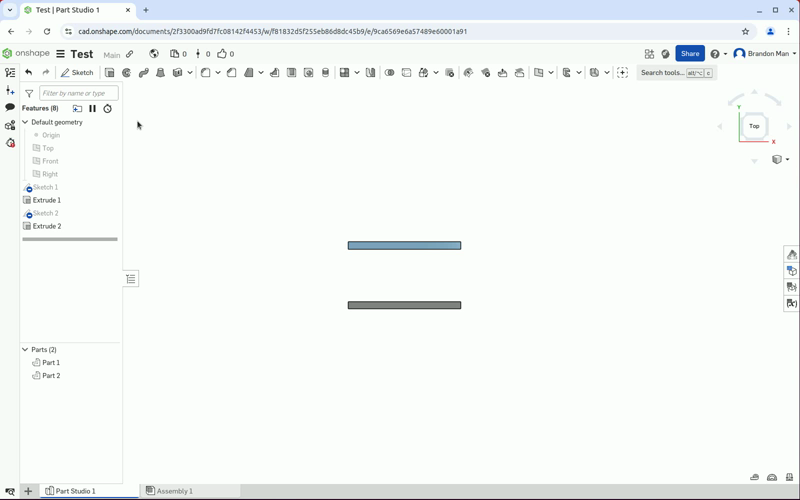
mouse_move(73, 189)
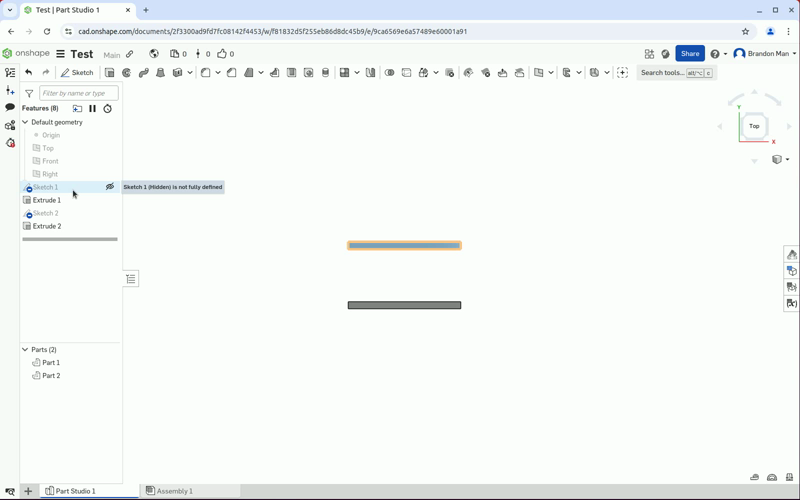
click(73, 189)
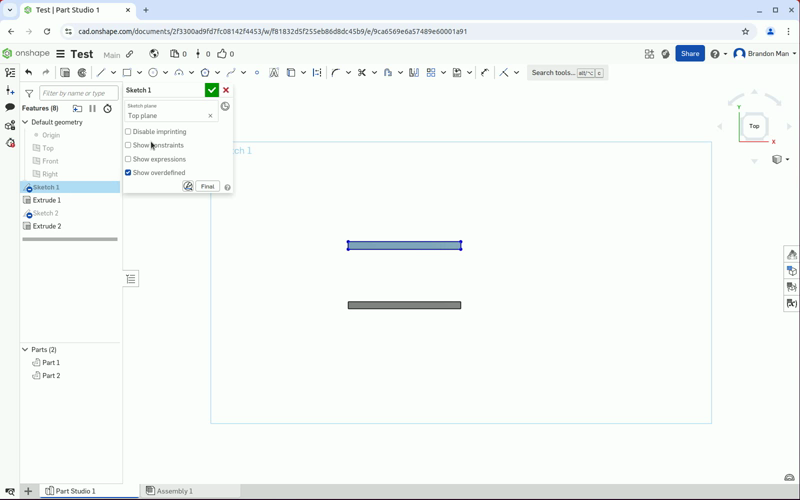
mouse_move(229, 92)
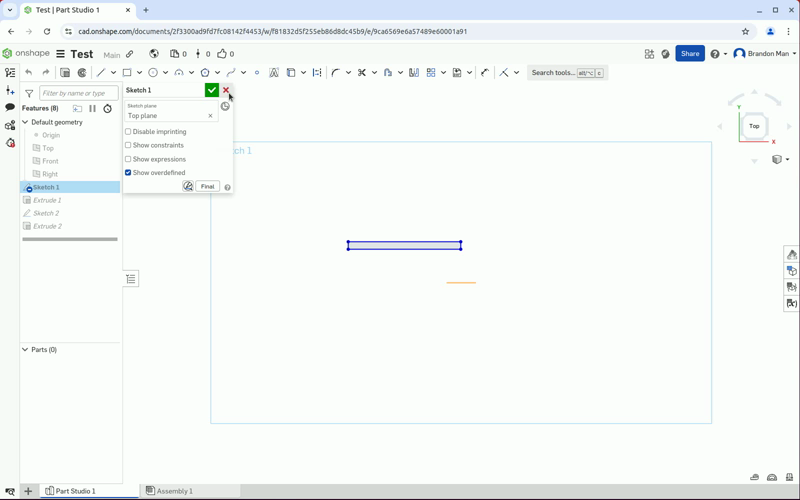
click(229, 92)
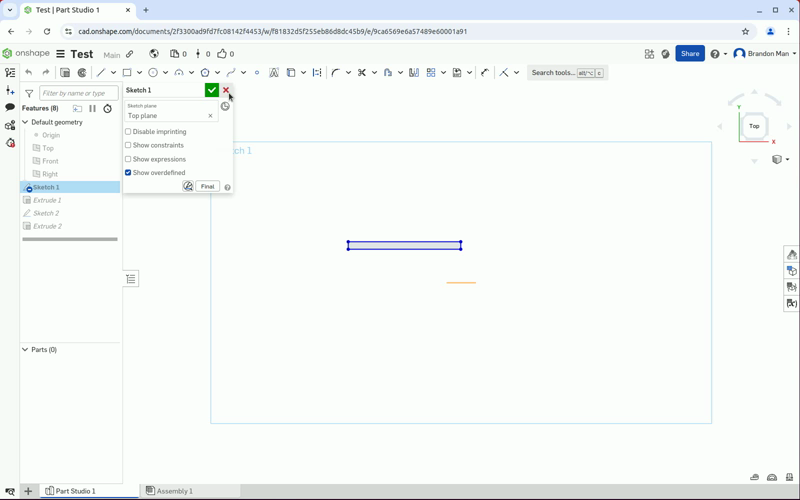
key(shift+s)
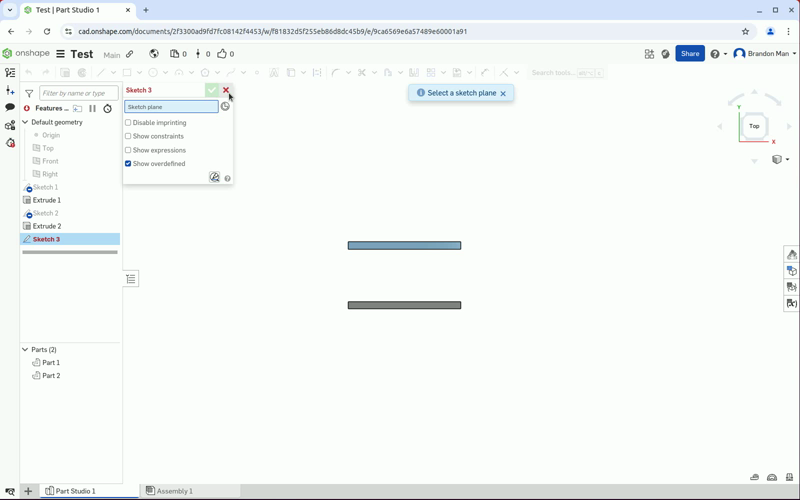
mouse_move(73, 150)
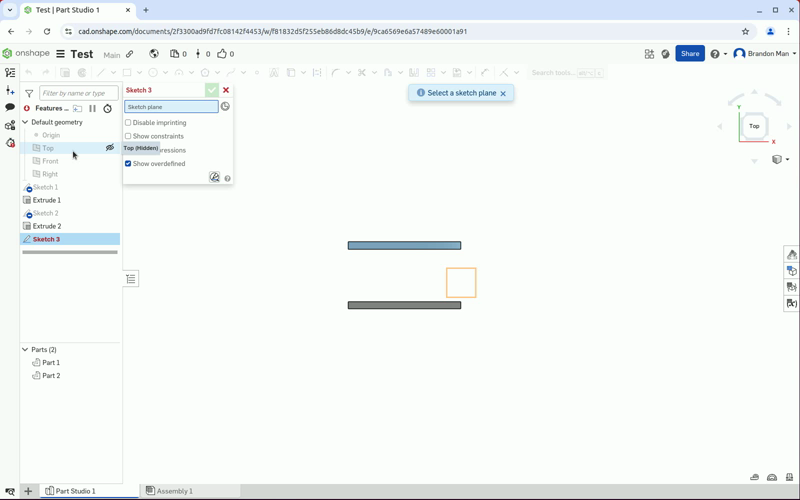
click(73, 150)
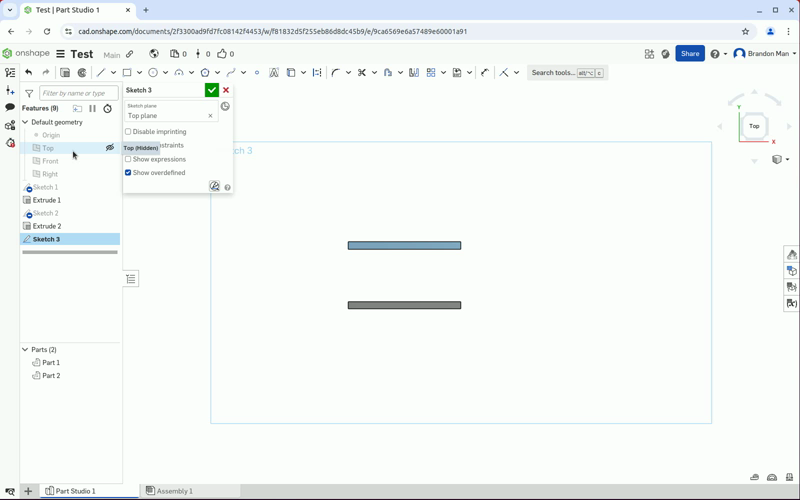
mouse_move(73, 352)
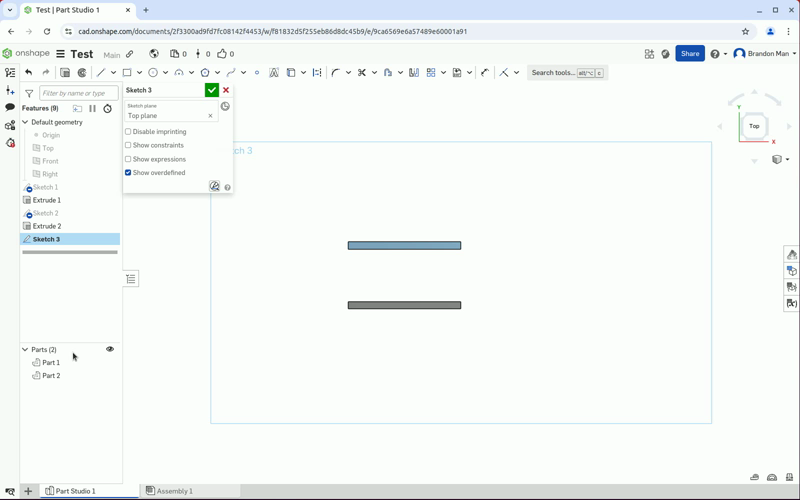
key(y)
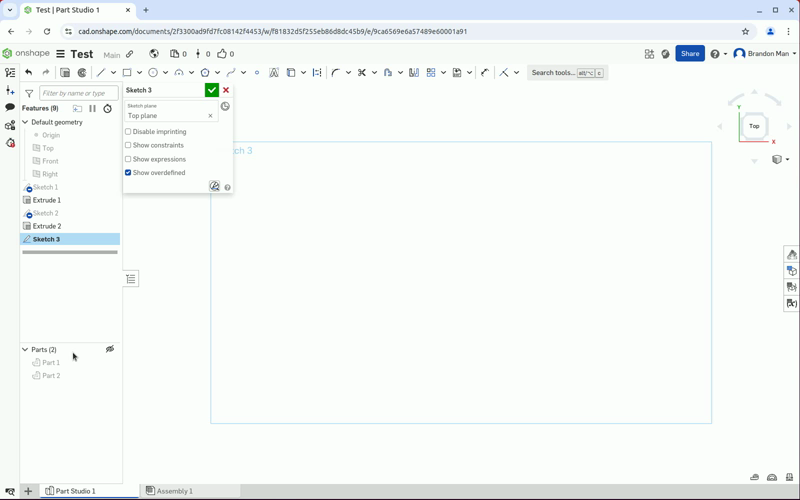
key(l)
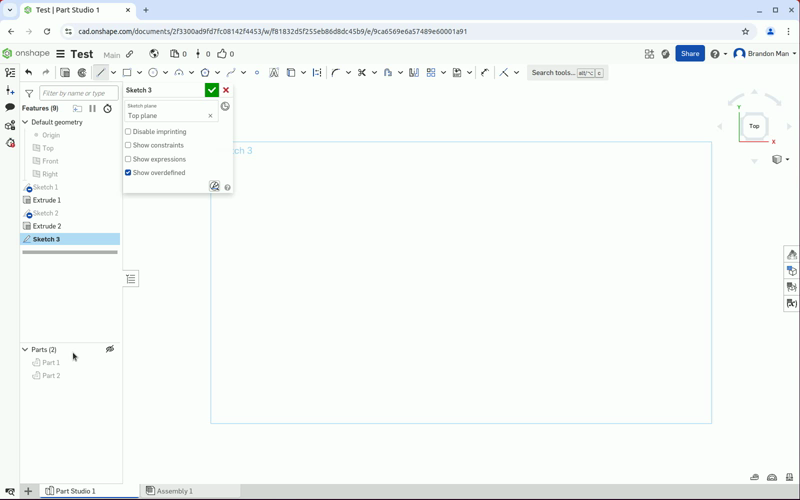
key_down(shift)
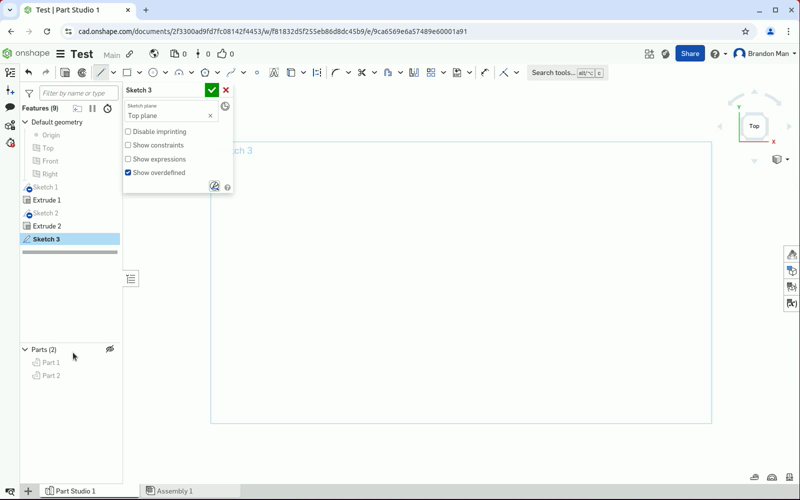
mouse_move(348, 301)
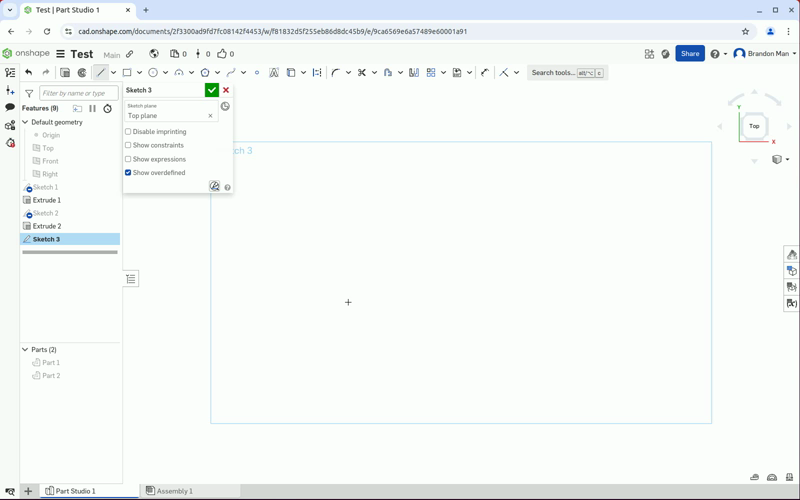
click(348, 301)
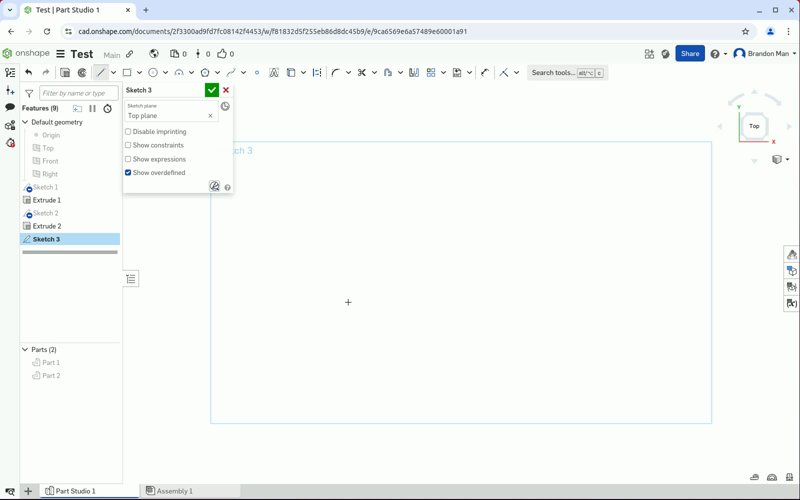
key_up(shift)
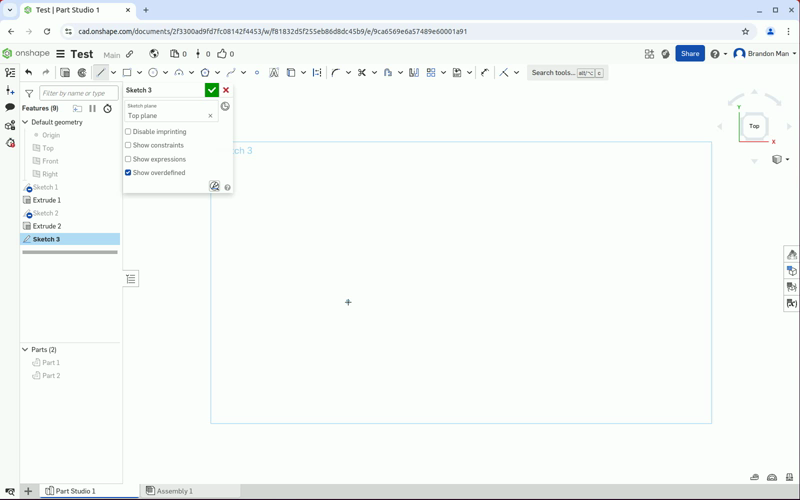
key_down(shift)
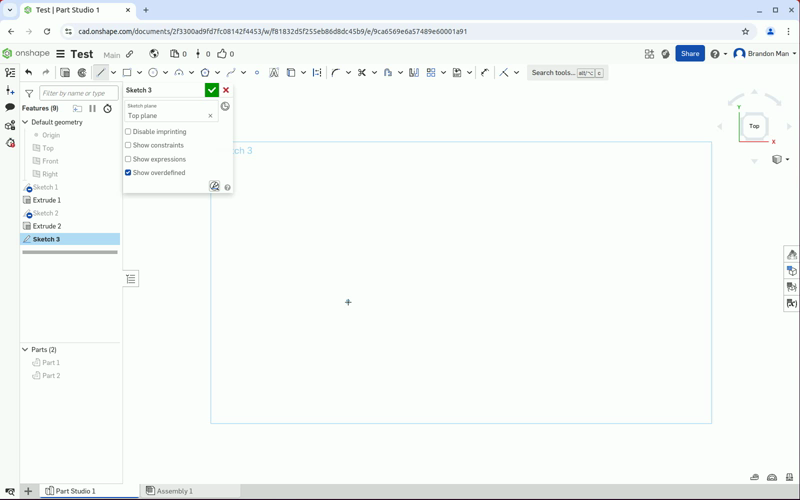
mouse_move(460, 301)
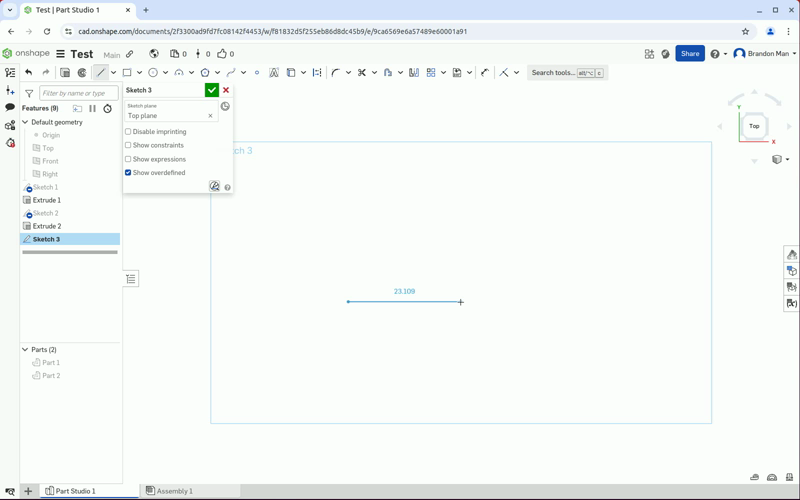
click(460, 301)
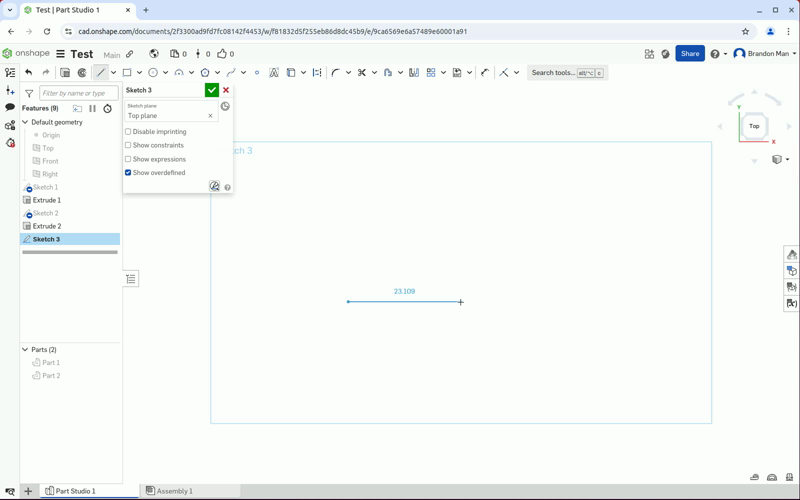
key_up(shift)
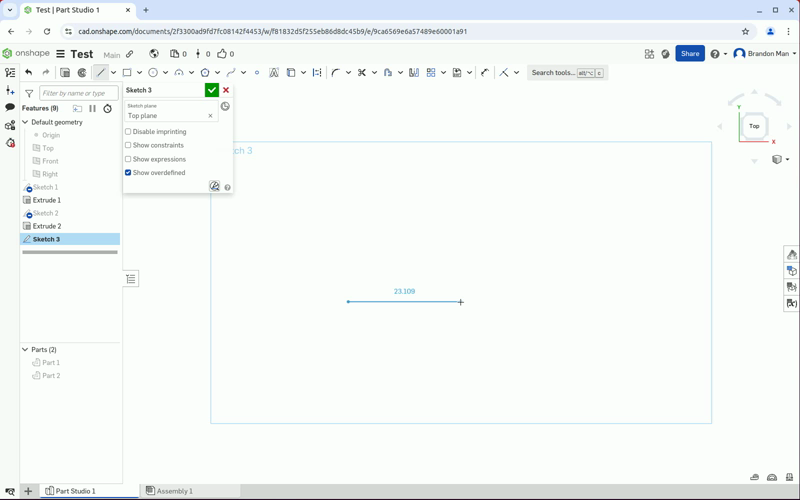
key_down(shift)
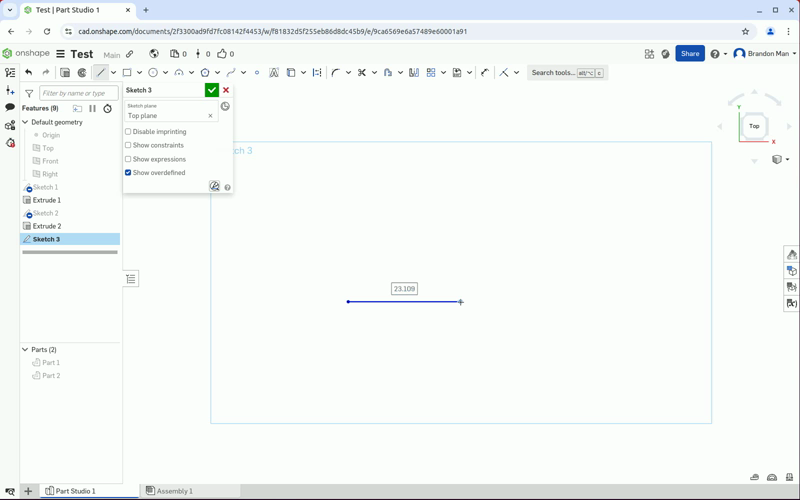
mouse_move(490, 301)
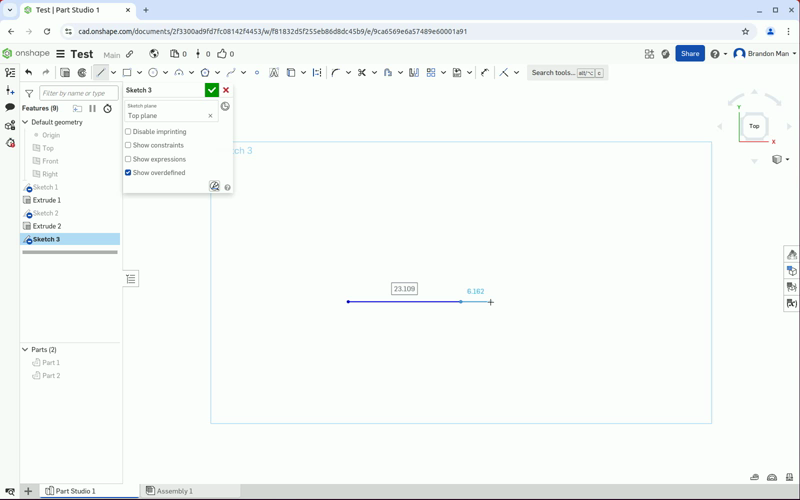
mouse_move(460, 249)
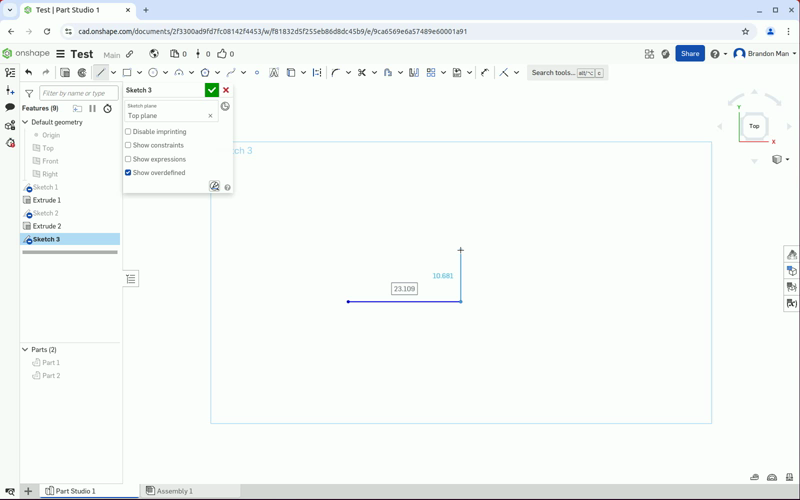
click(460, 249)
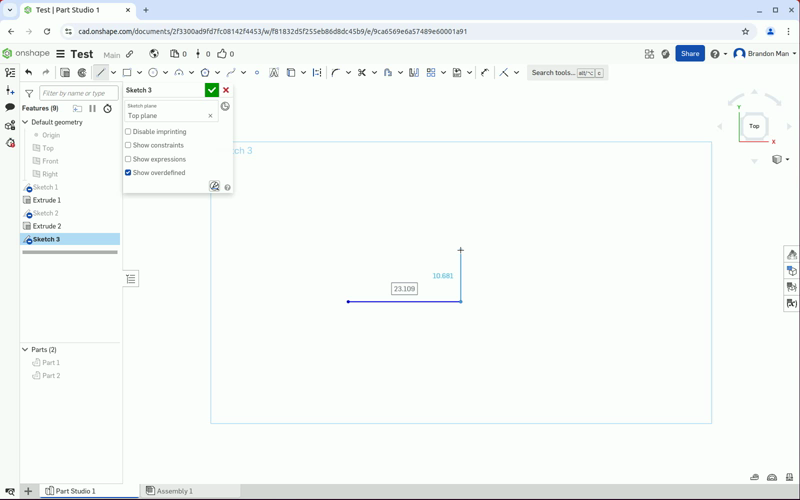
key_up(shift)
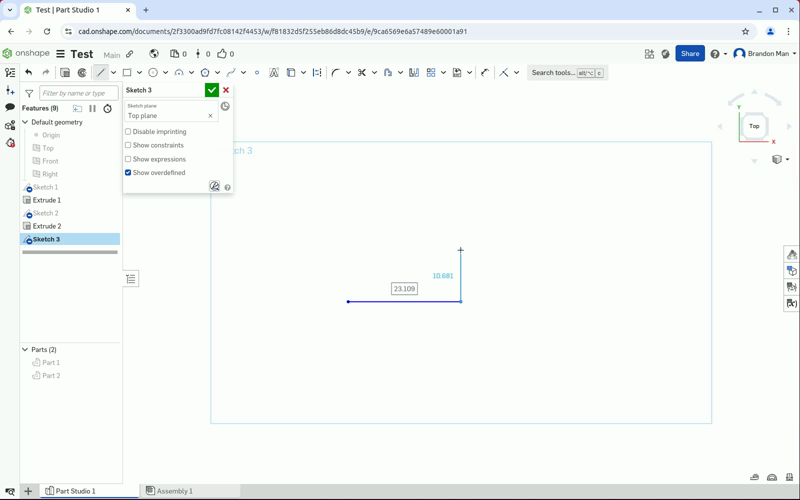
key_down(shift)
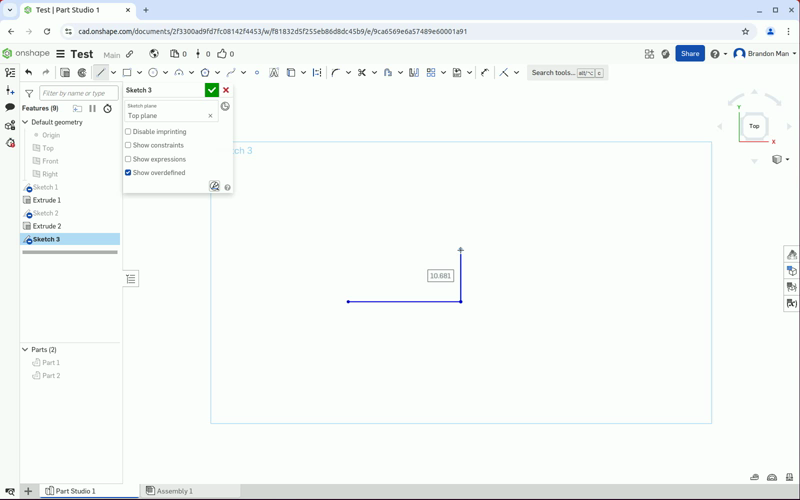
mouse_move(348, 249)
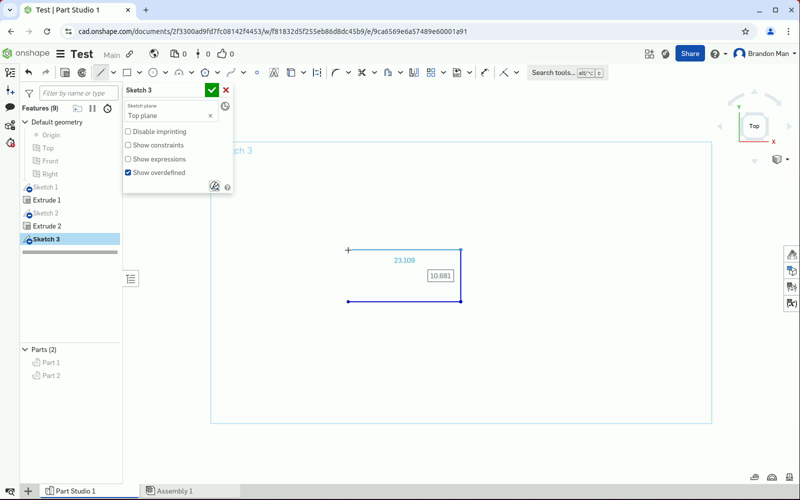
click(348, 249)
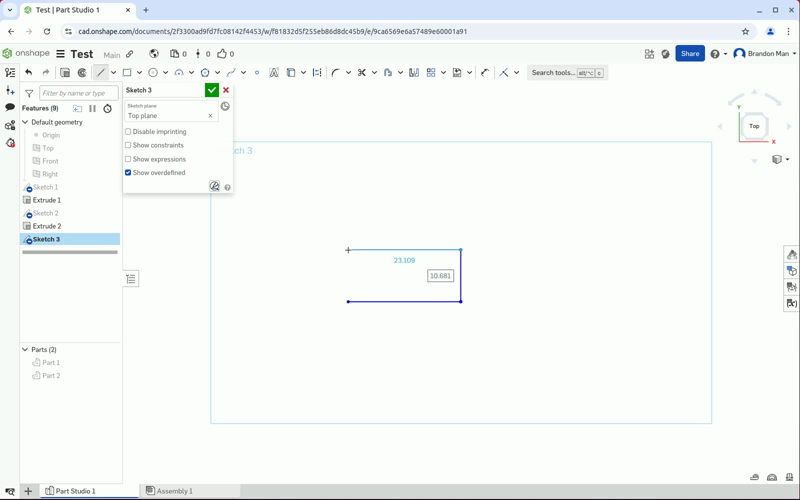
key_up(shift)
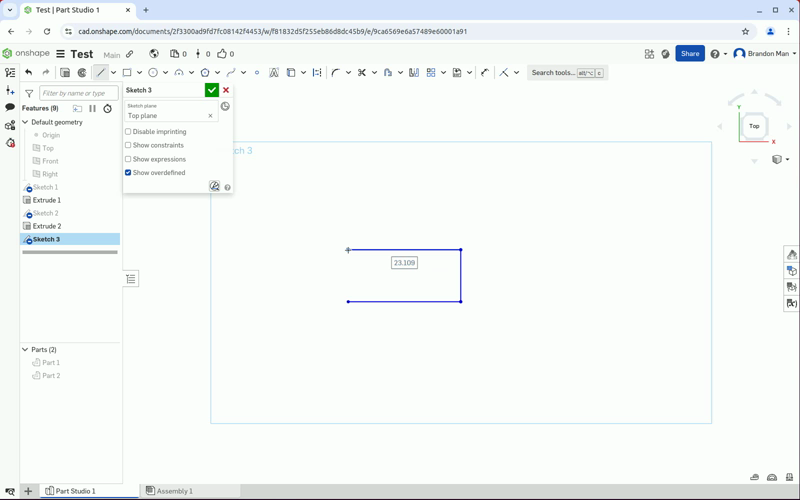
mouse_move(378, 249)
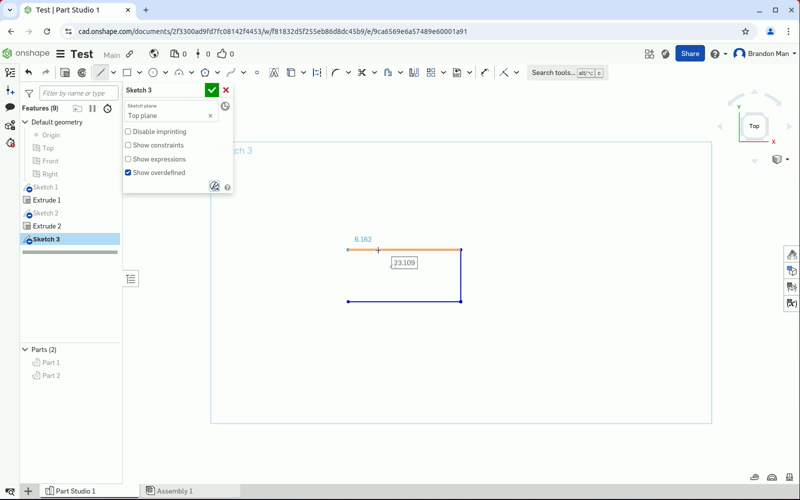
key_down(shift)
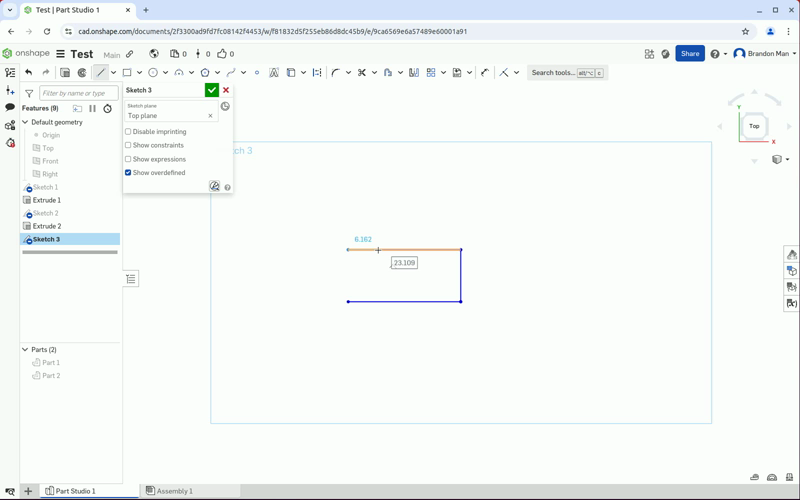
mouse_move(348, 301)
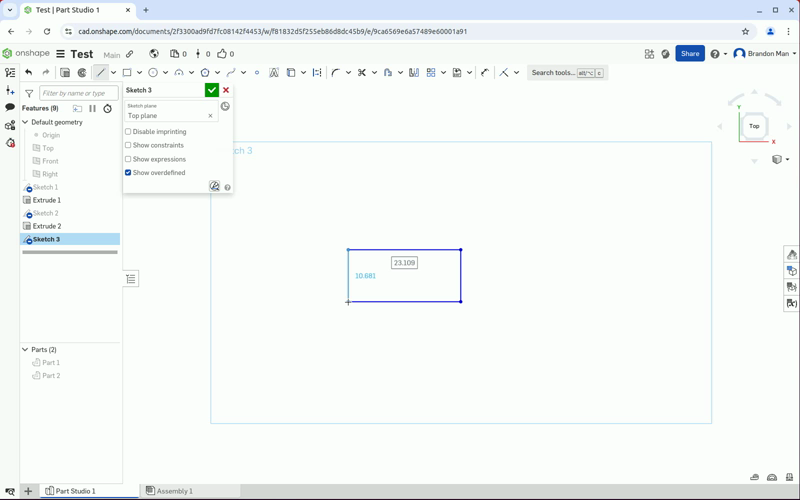
key_up(shift)
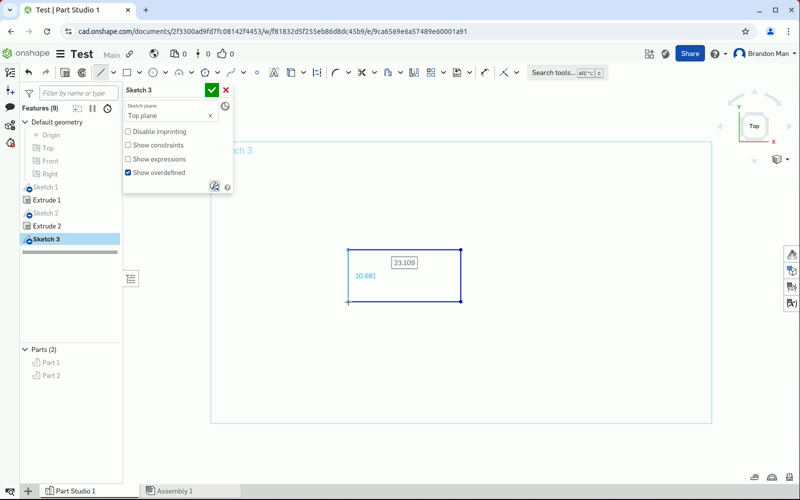
click(348, 301)
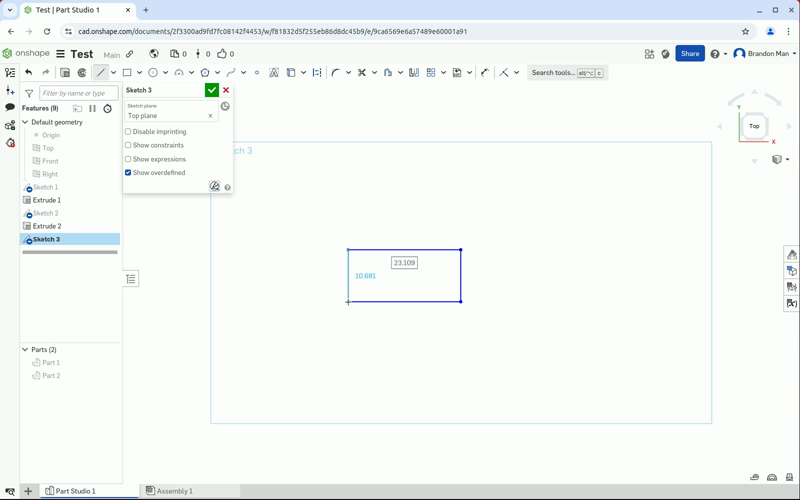
key(esc)
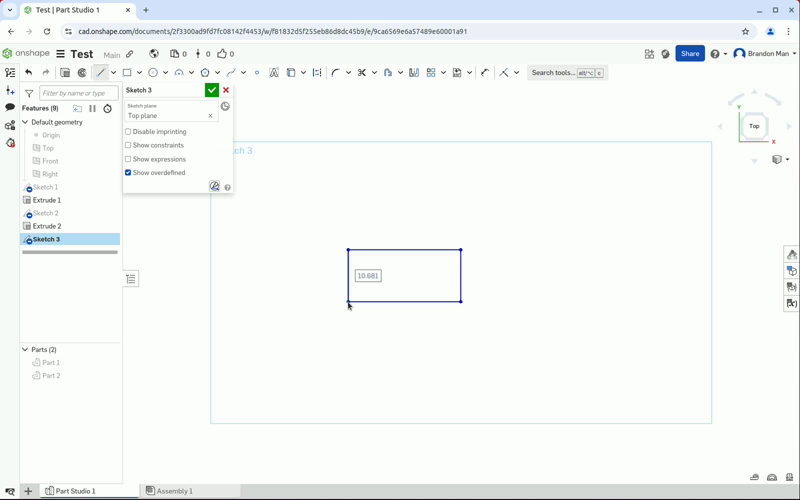
mouse_move(420, 290)
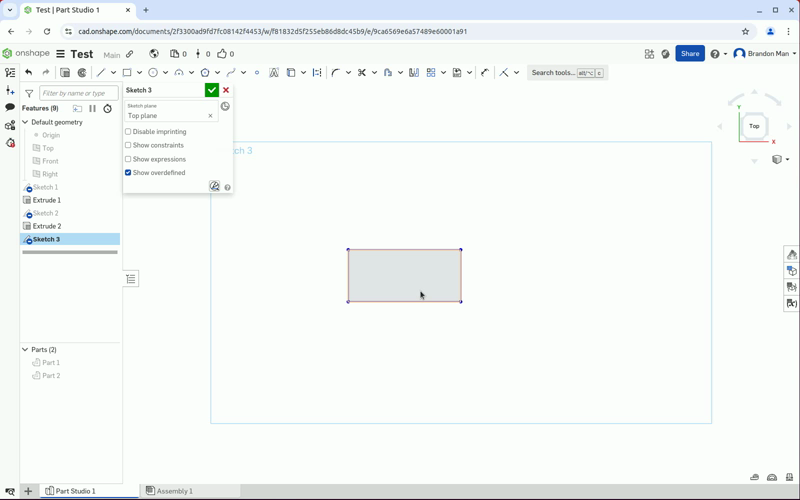
click(420, 290)
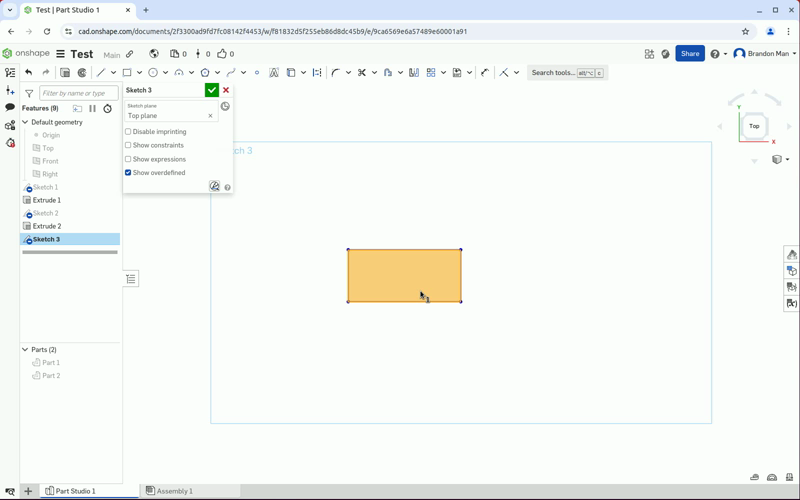
mouse_move(73, 352)
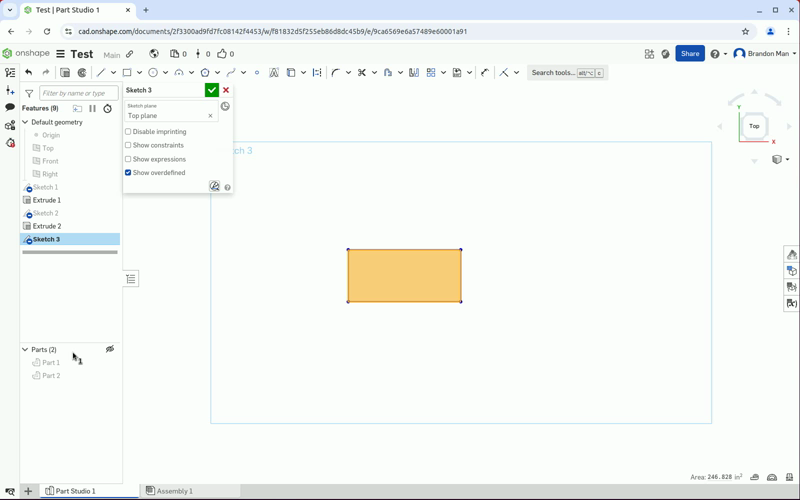
key(shift+y)
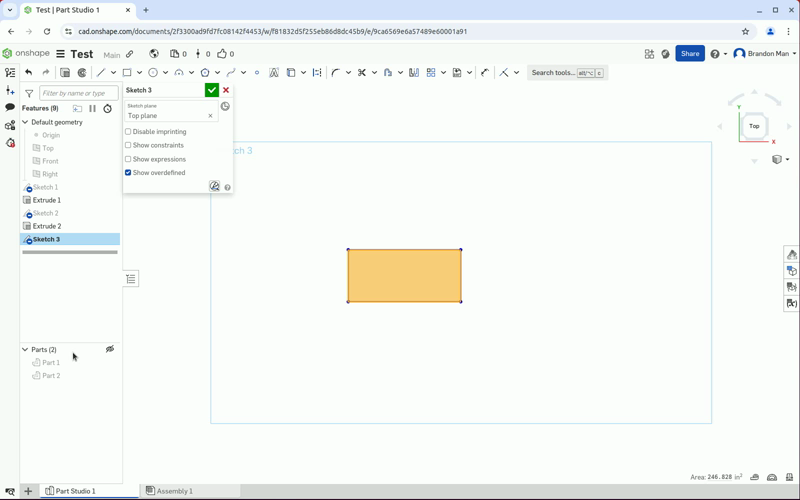
key(shift+e)
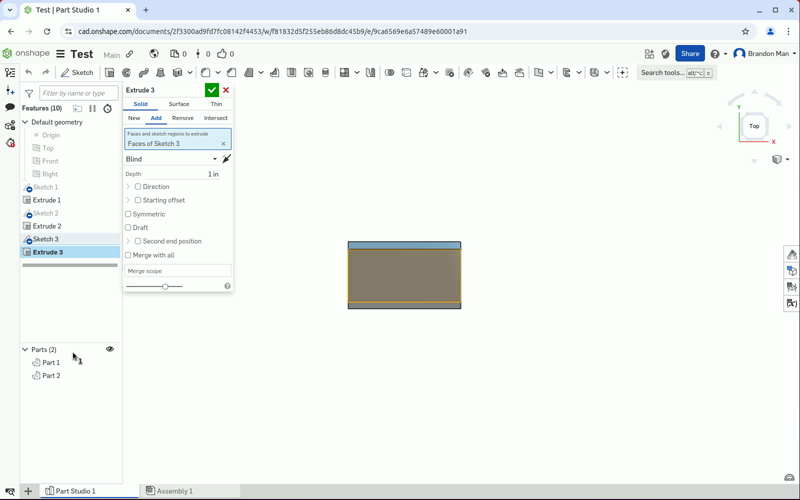
mouse_move(143, 106)
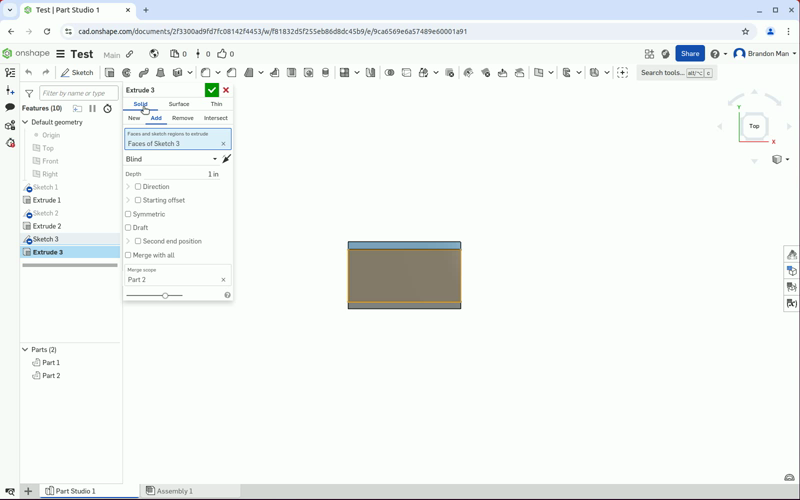
click(143, 106)
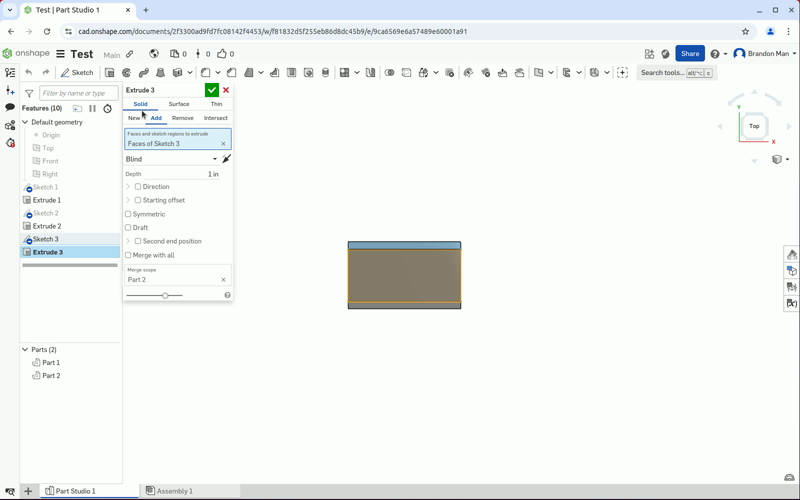
mouse_move(137, 120)
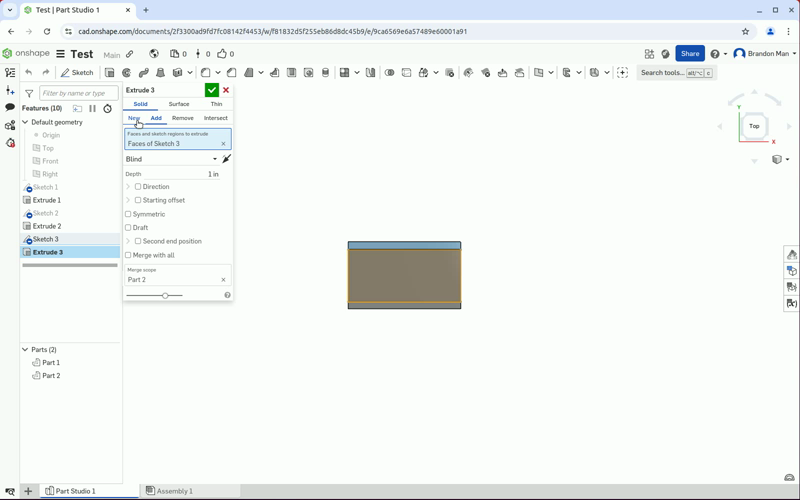
click(137, 120)
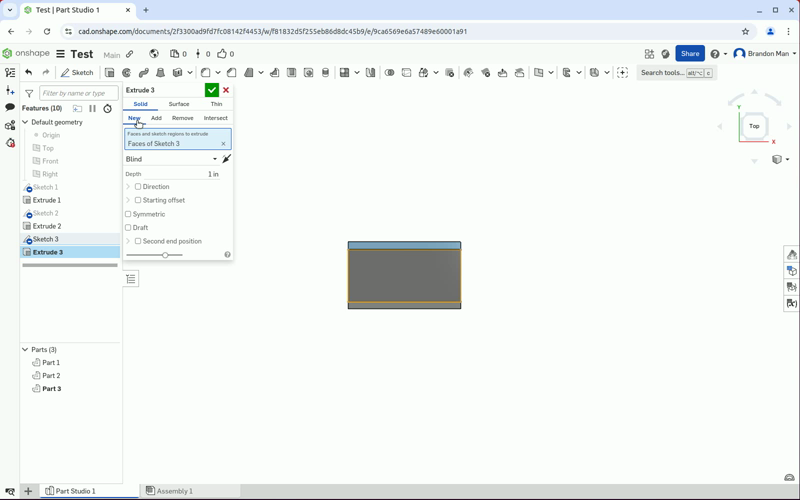
key(tab, 4)
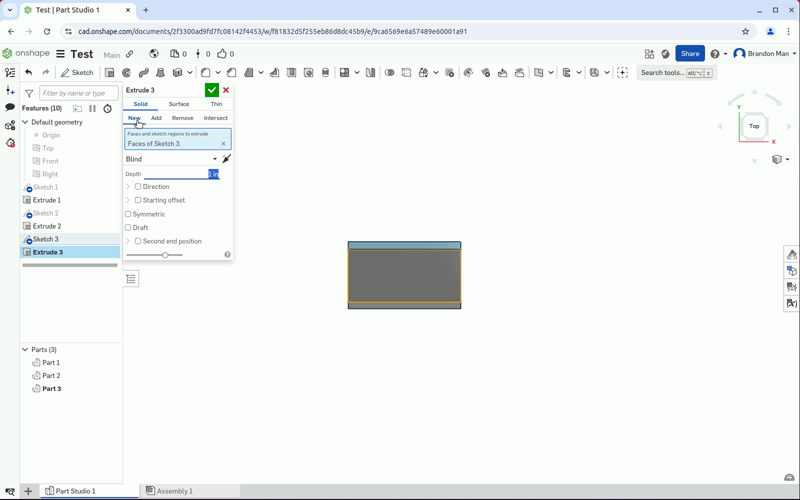
text(0.963)
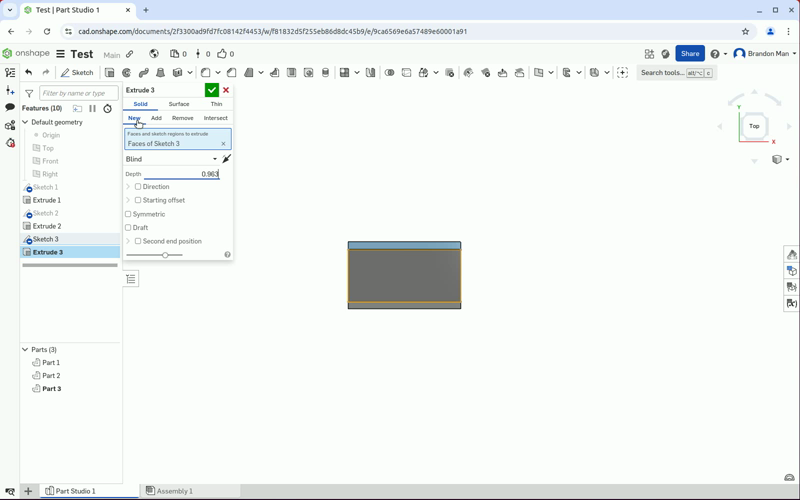
key(enter)
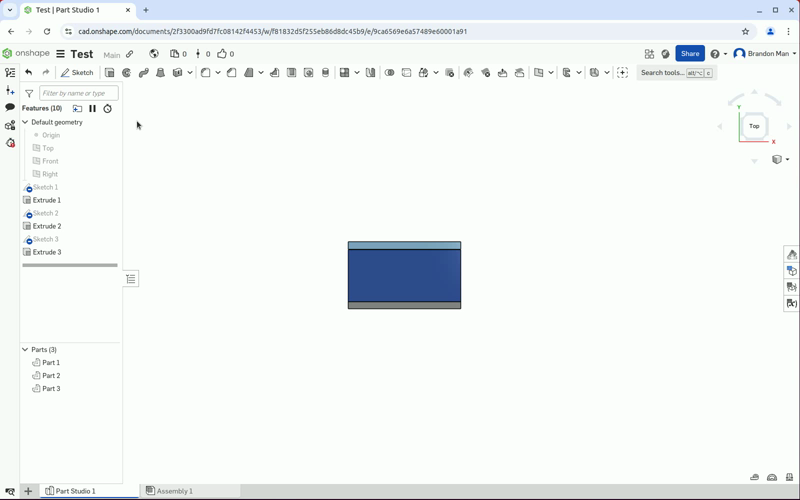
key(shift+h)
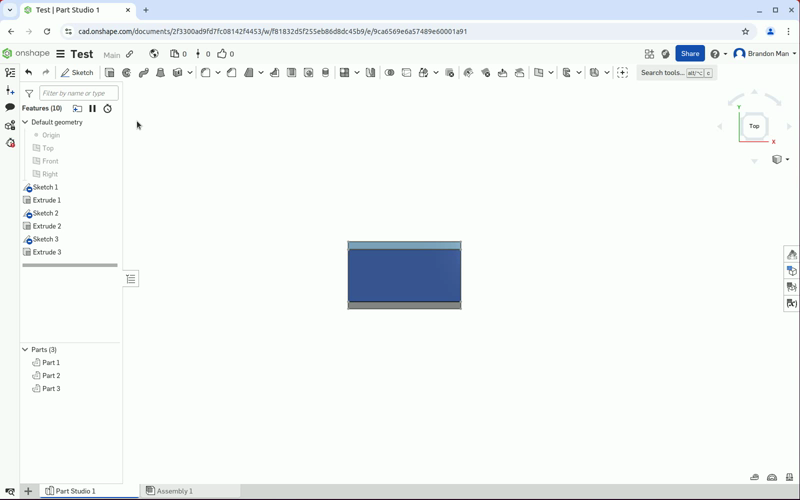
key(shift+h)
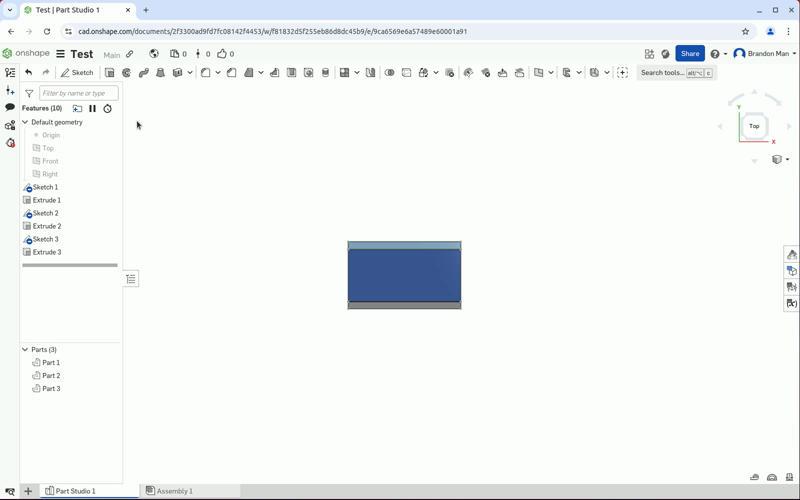
key(shift+7)
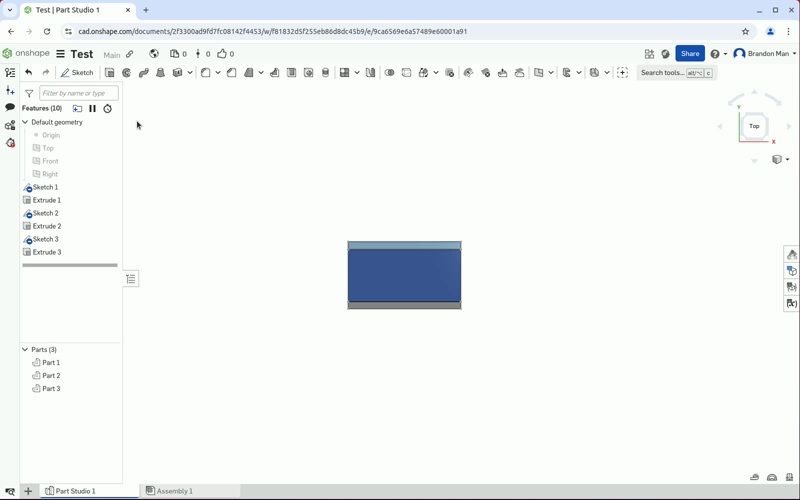
key(up, 3)
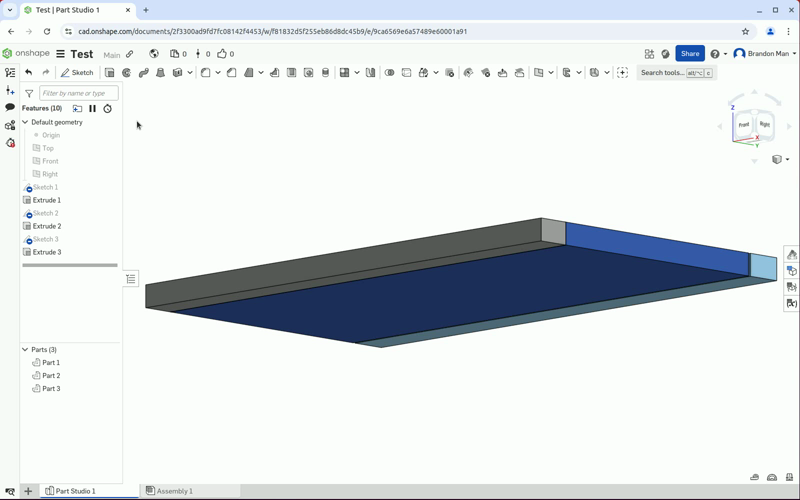
key(left, 3)
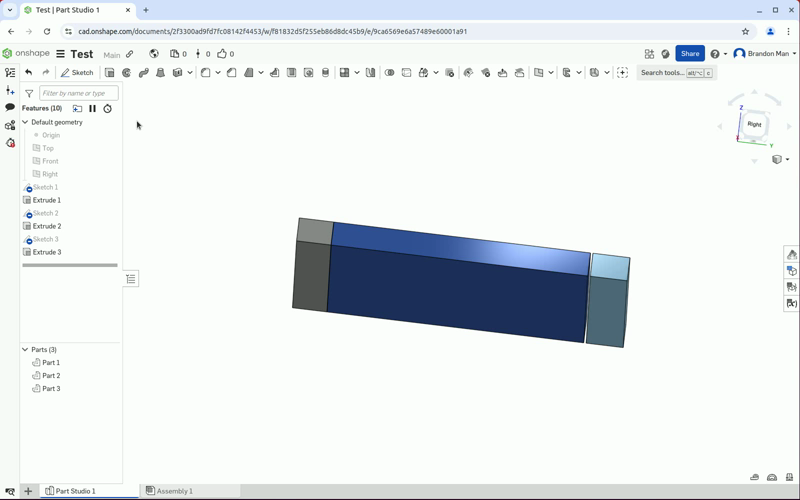
key(right, 3)
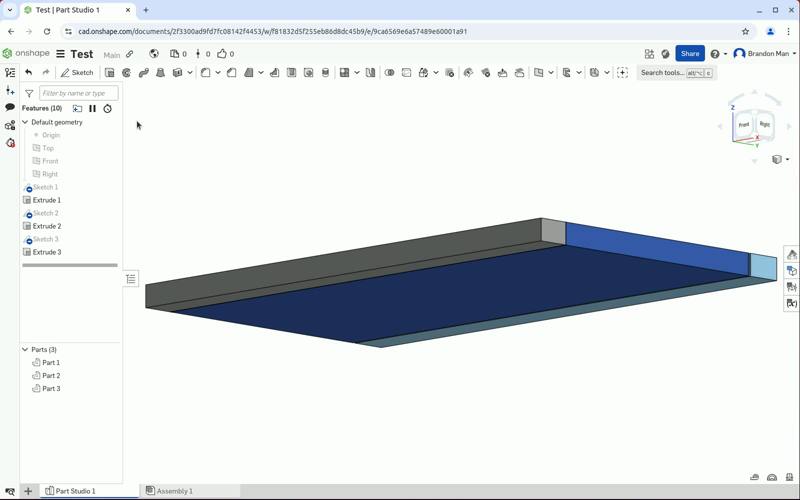
key(down, 3)
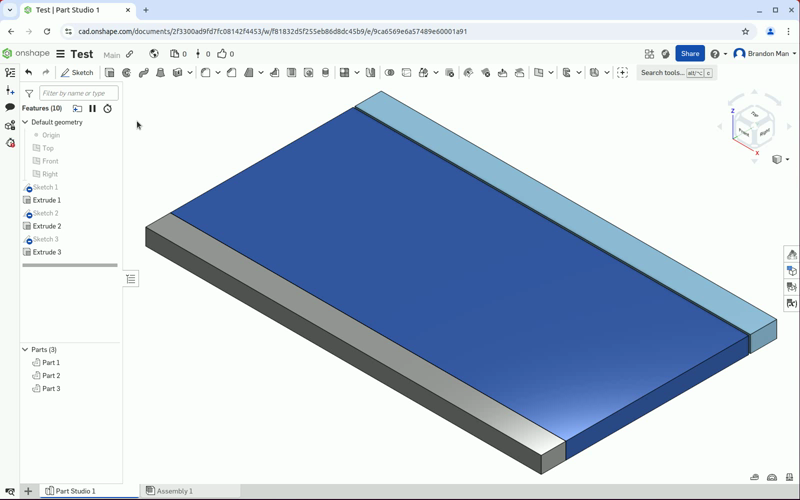
mouse_move(73, 189)
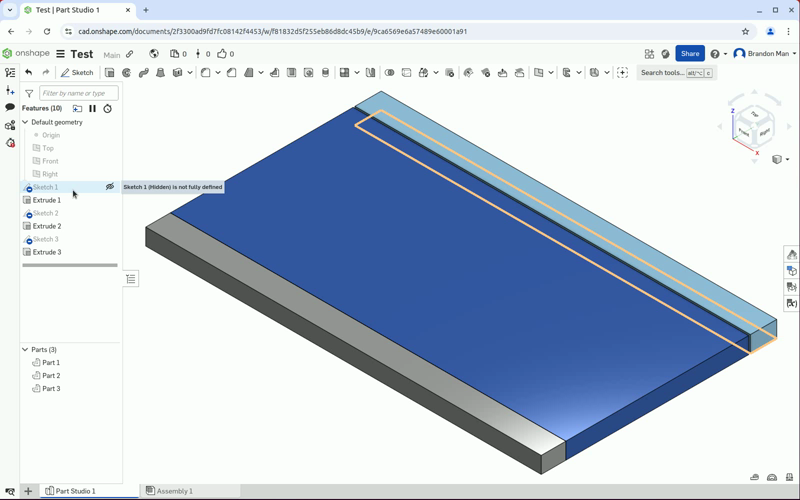
click(73, 189)